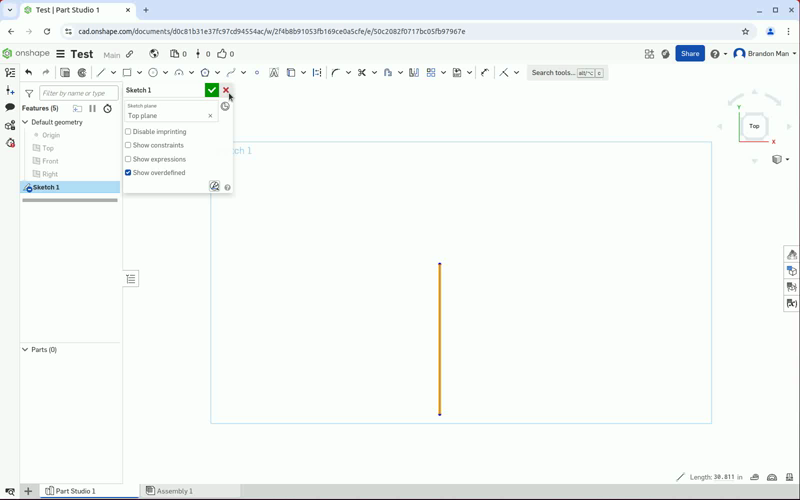
key(shift+h)
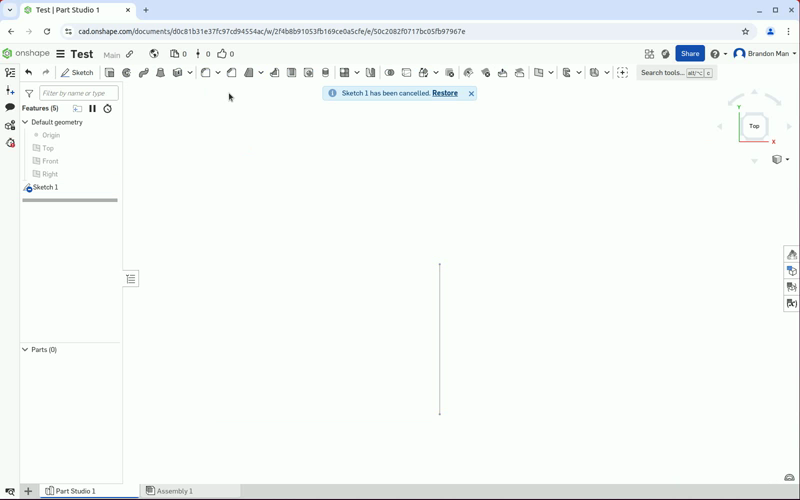
key(shift+s)
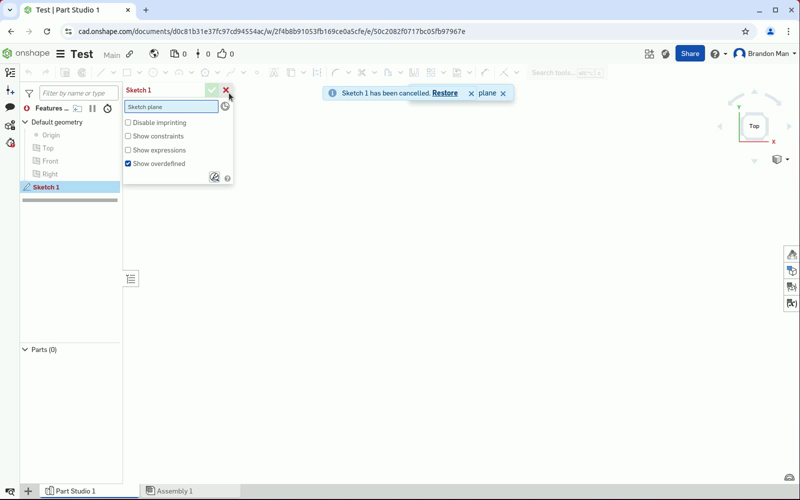
mouse_move(73, 150)
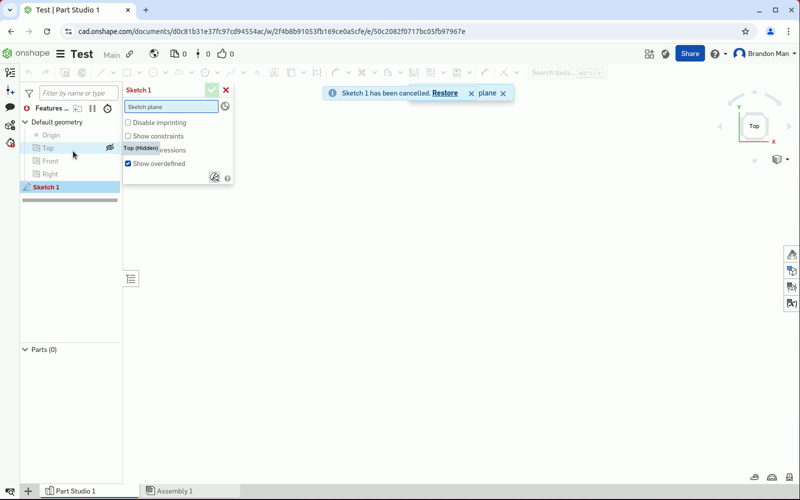
click(73, 150)
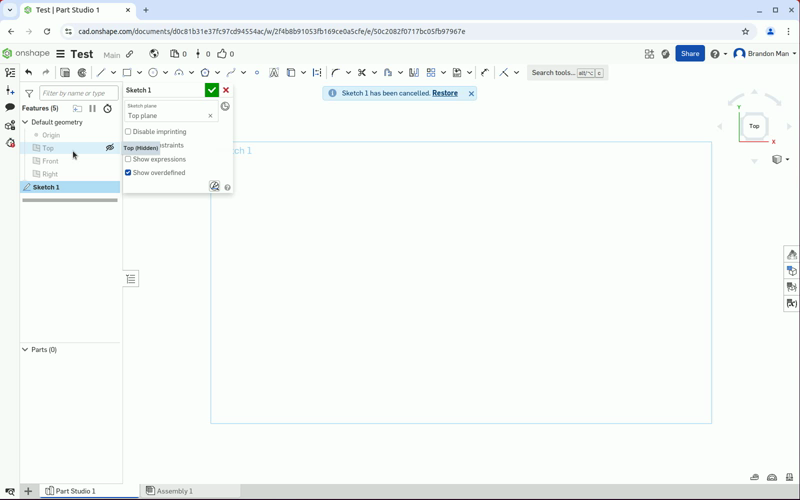
mouse_move(73, 352)
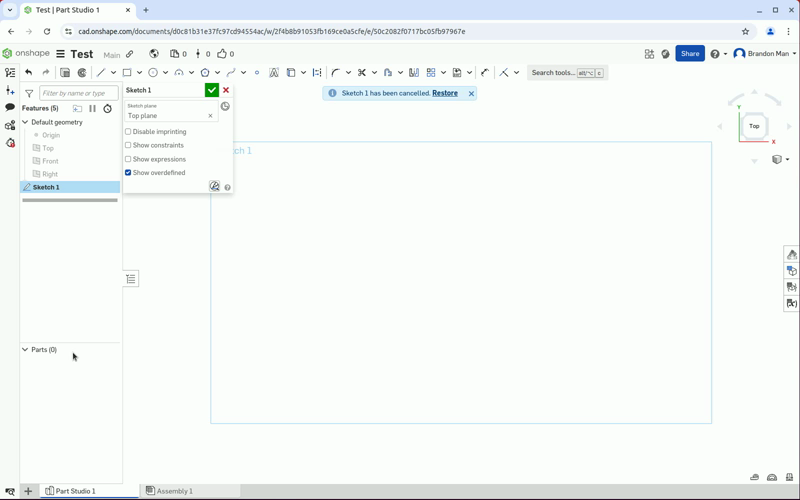
key(y)
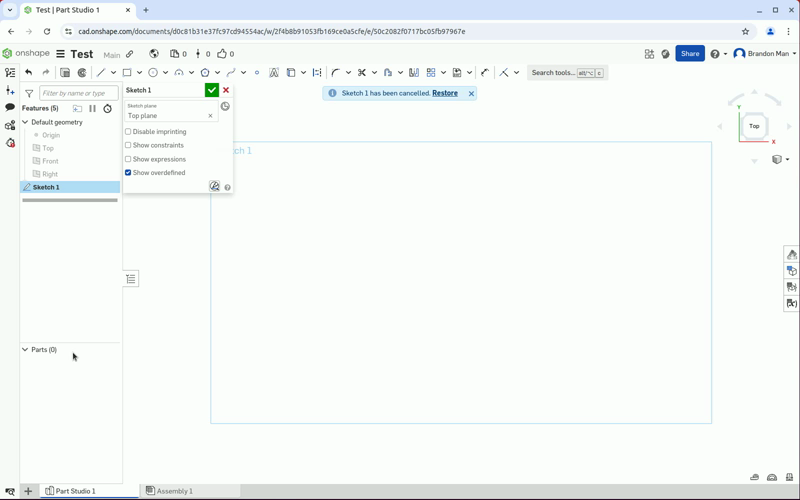
key(l)
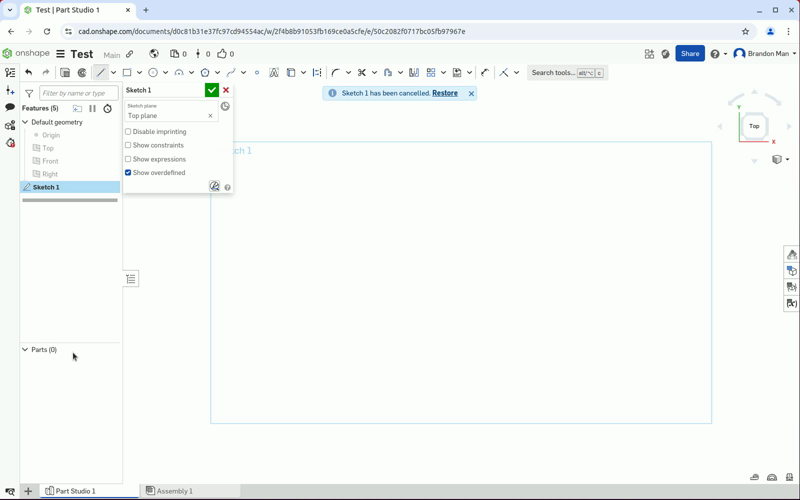
key_down(shift)
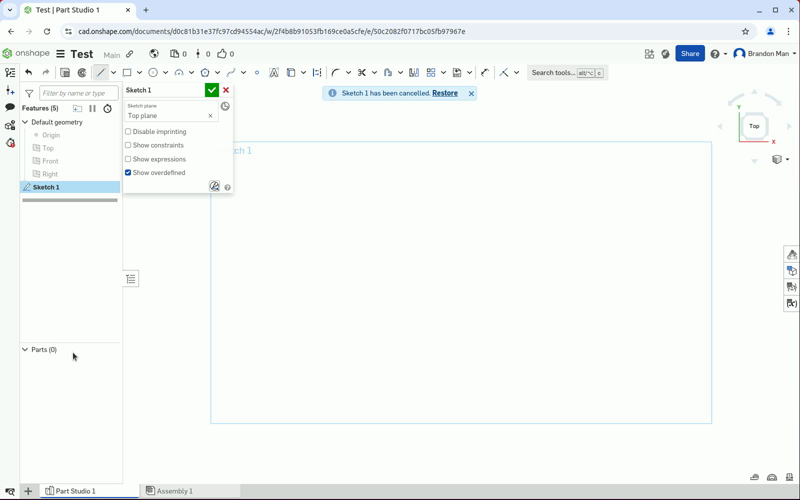
mouse_move(479, 337)
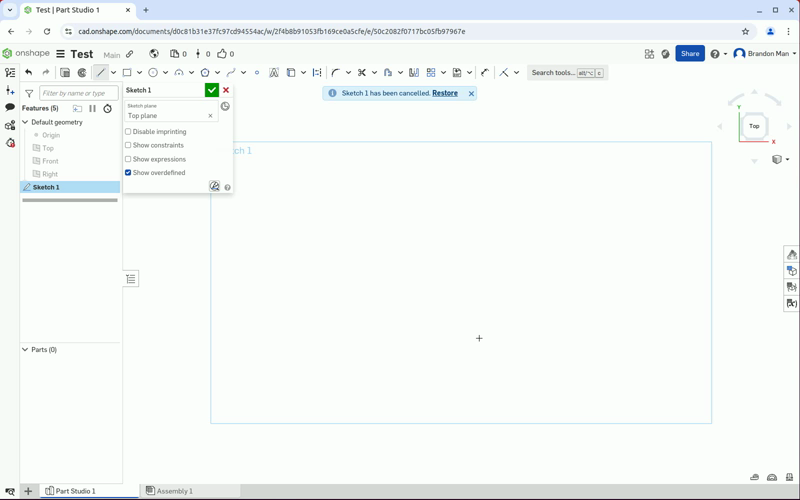
click(479, 337)
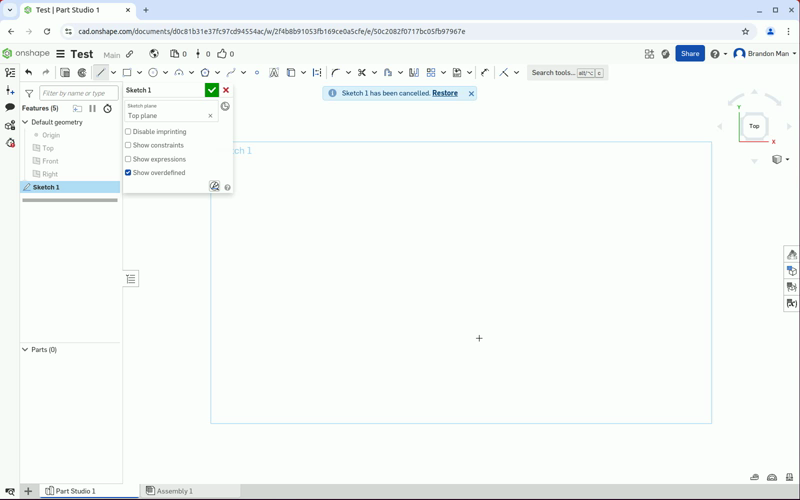
key_up(shift)
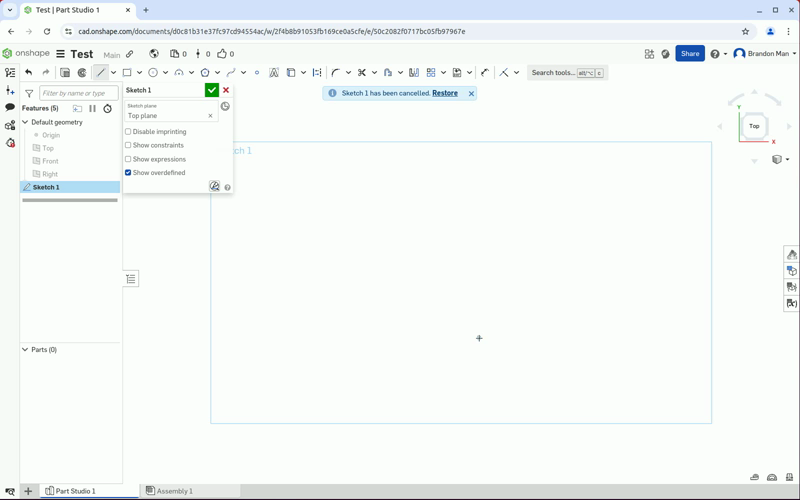
key_down(shift)
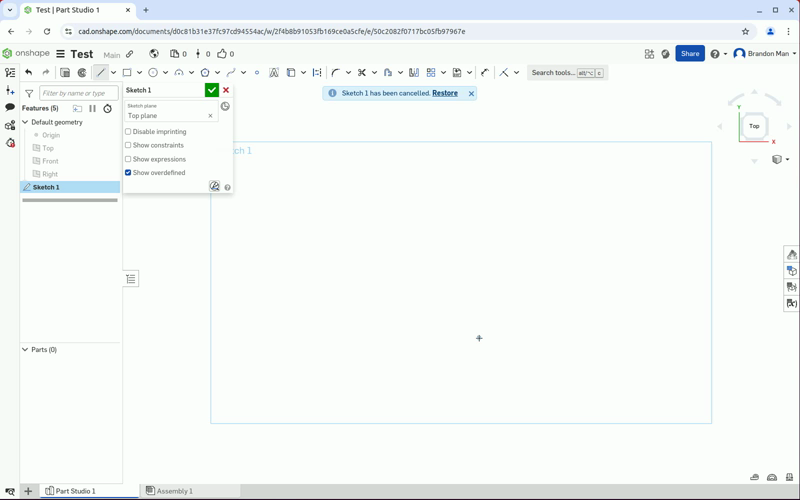
mouse_move(509, 337)
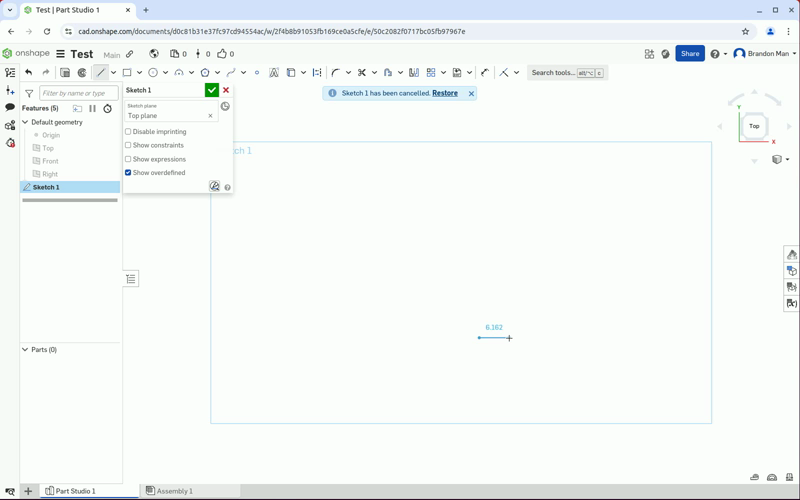
mouse_move(499, 380)
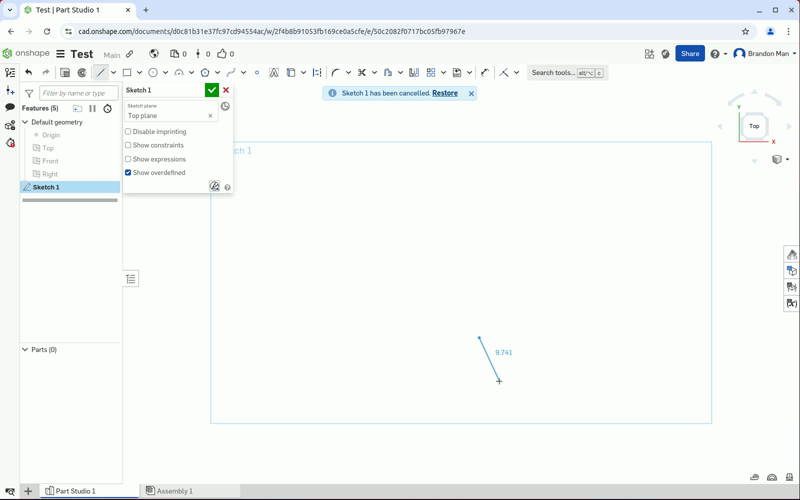
click(499, 380)
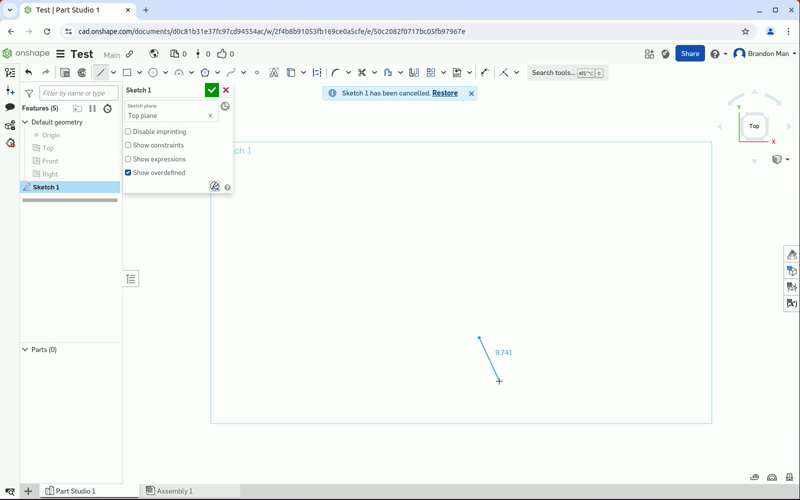
key_up(shift)
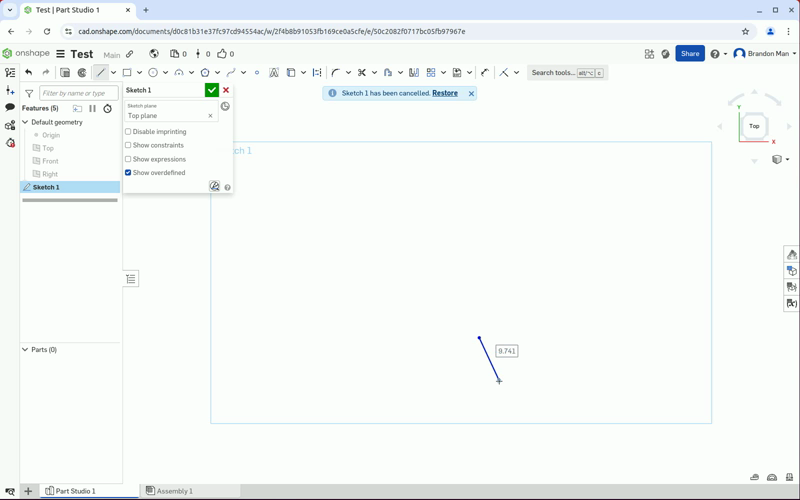
key(esc)
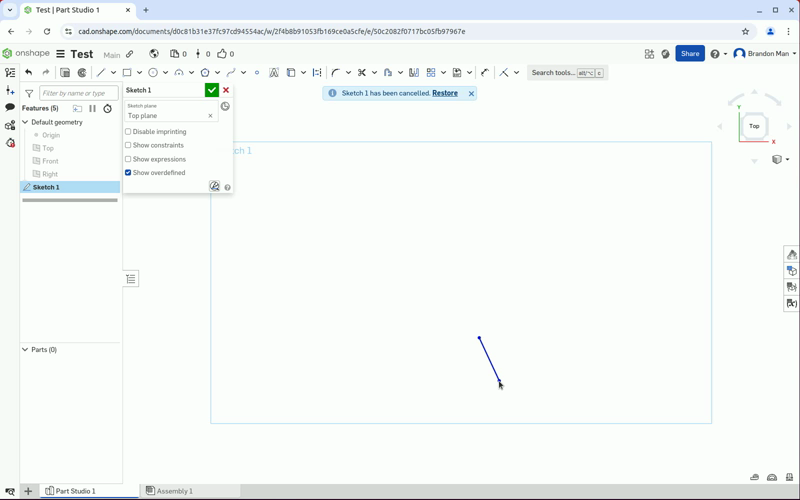
key(a)
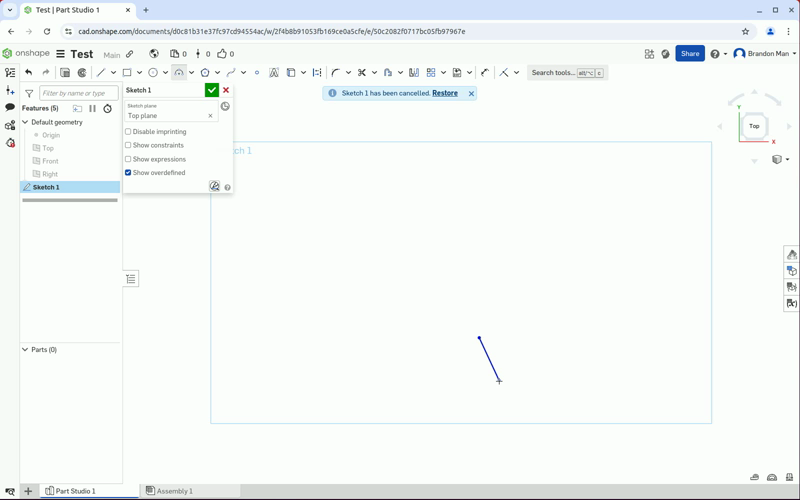
mouse_move(499, 380)
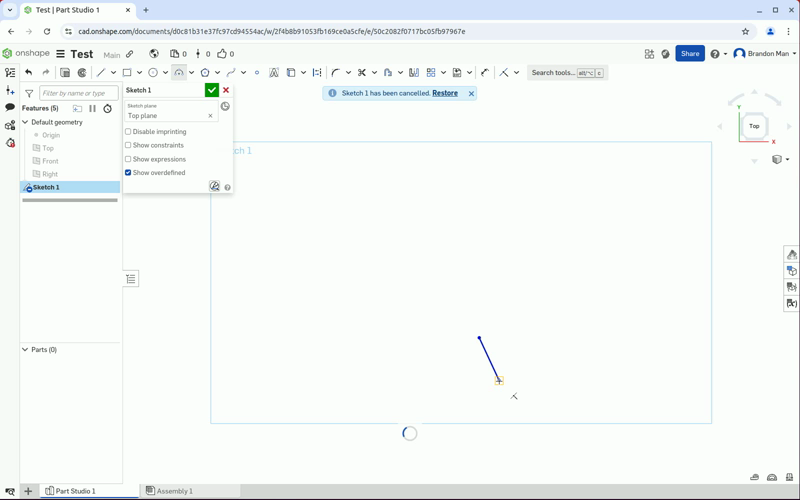
click(499, 380)
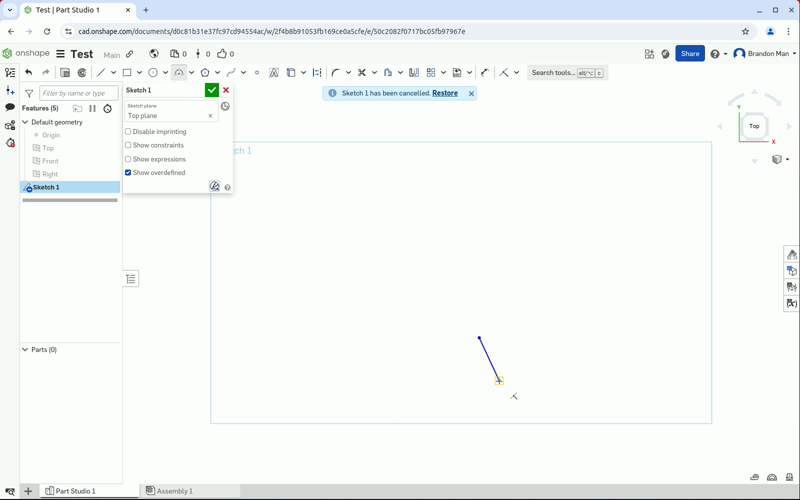
key_down(shift)
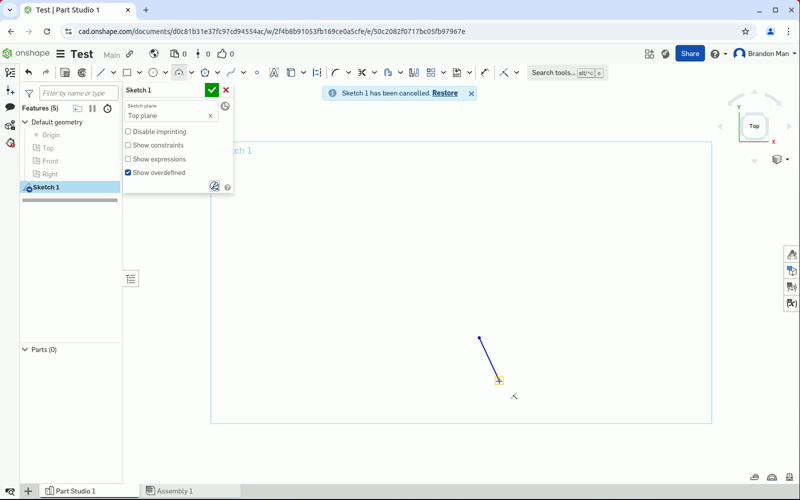
mouse_move(507, 385)
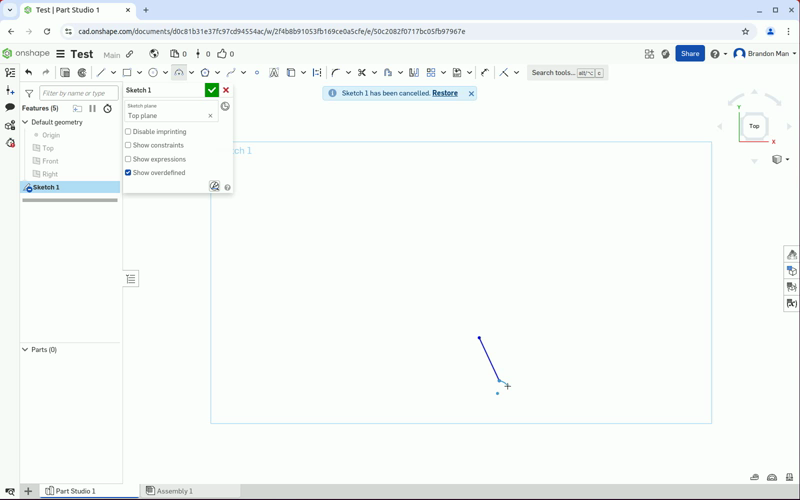
click(507, 385)
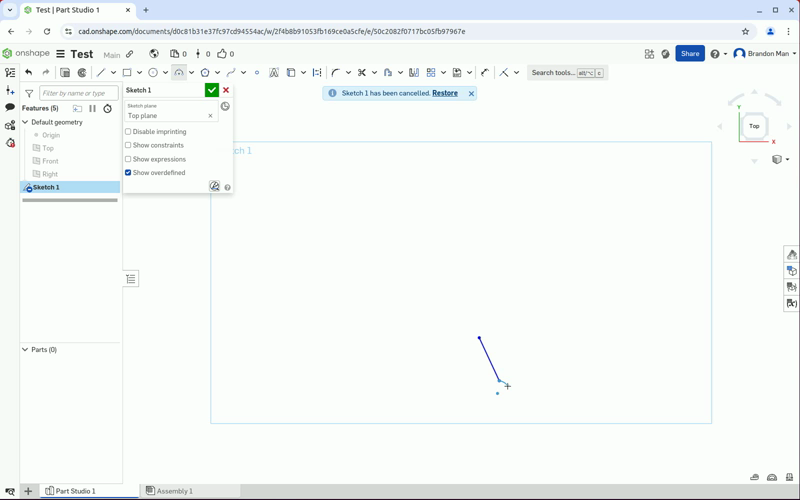
mouse_move(502, 384)
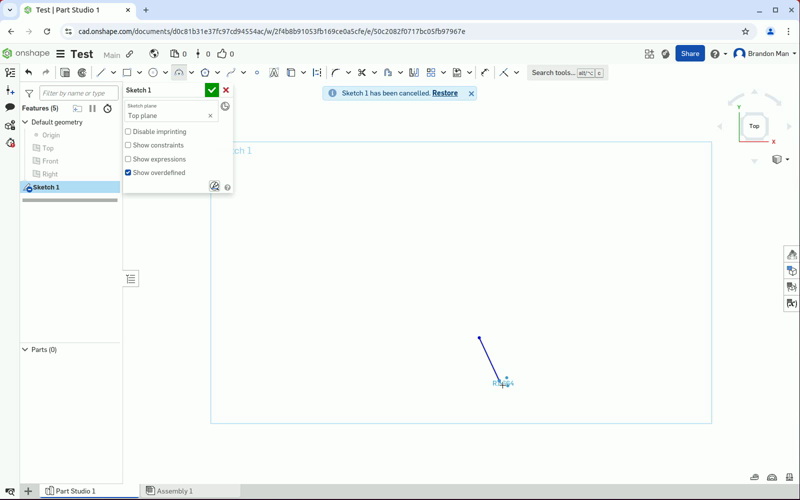
click(502, 384)
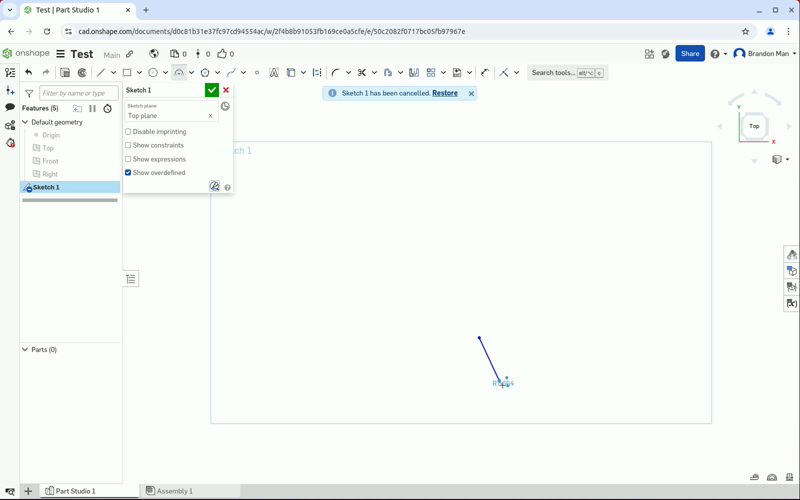
key_up(shift)
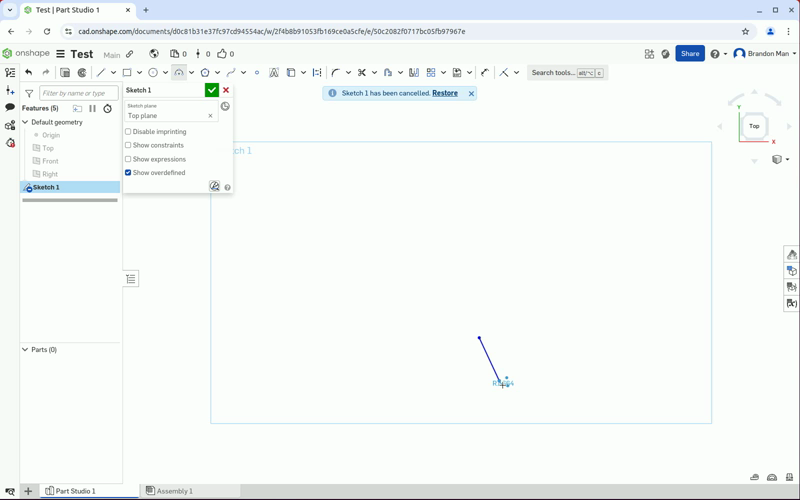
mouse_move(507, 385)
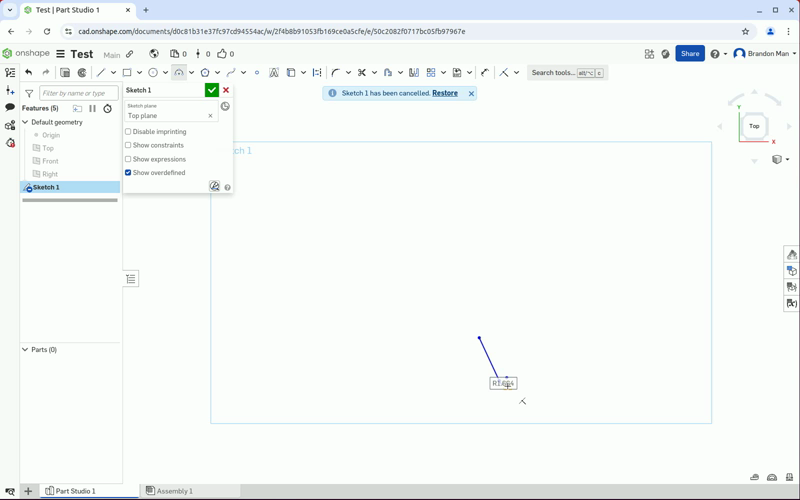
click(507, 385)
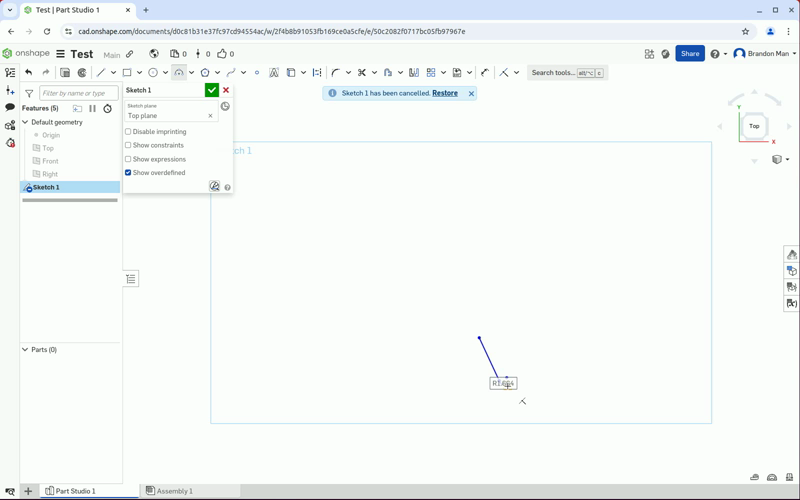
key_down(shift)
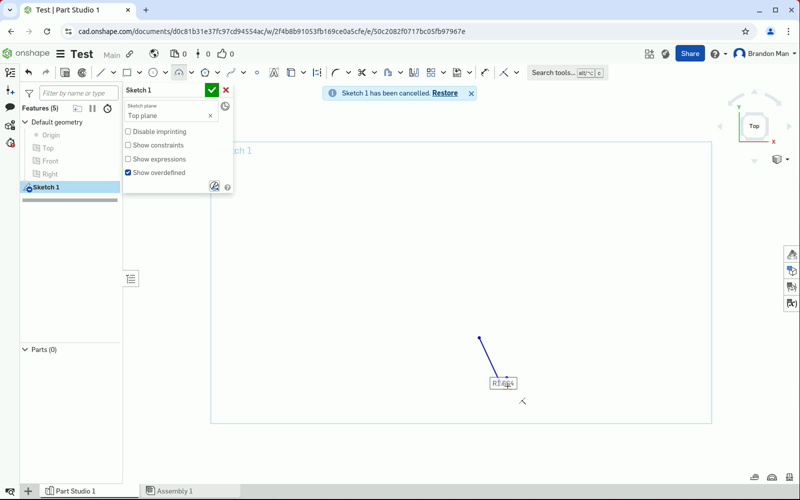
mouse_move(507, 181)
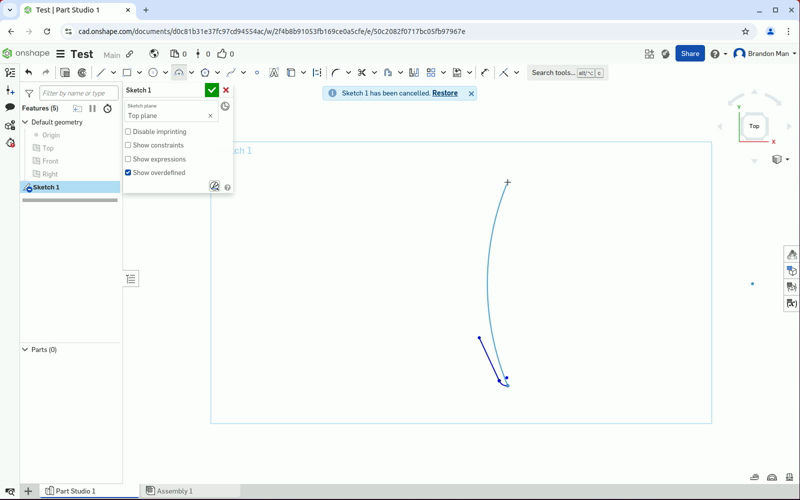
click(507, 181)
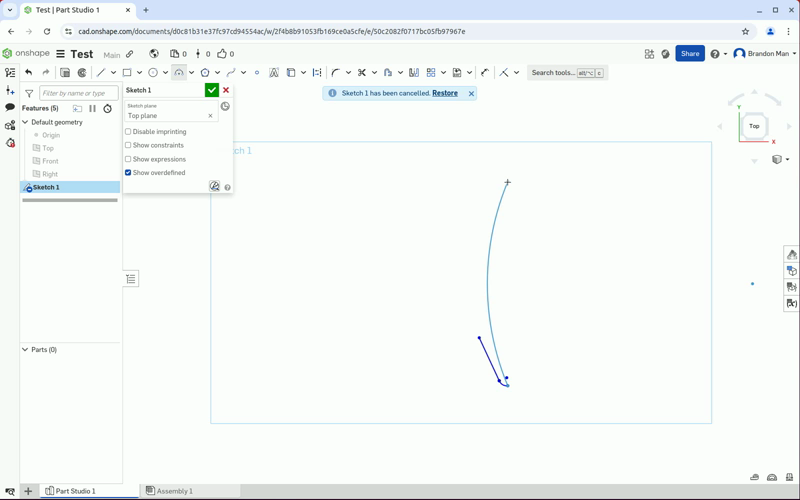
mouse_move(573, 283)
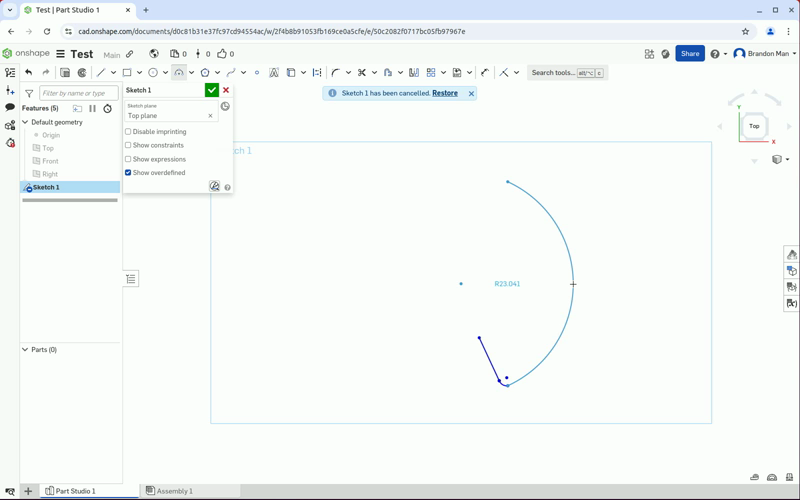
click(573, 283)
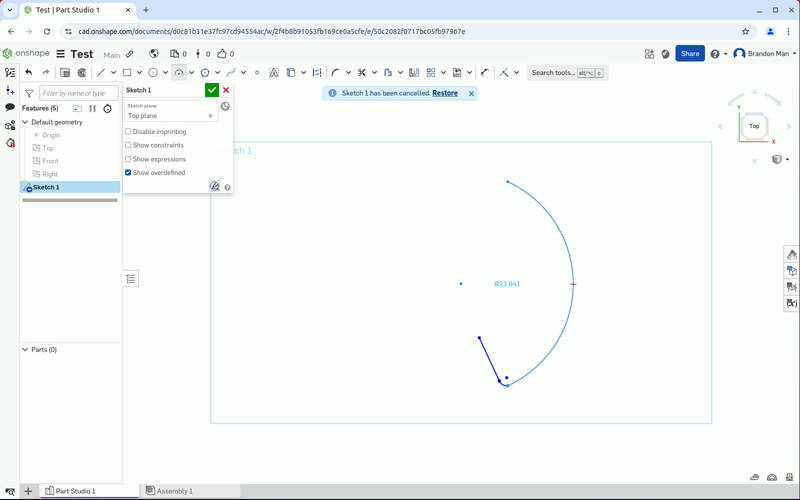
key_up(shift)
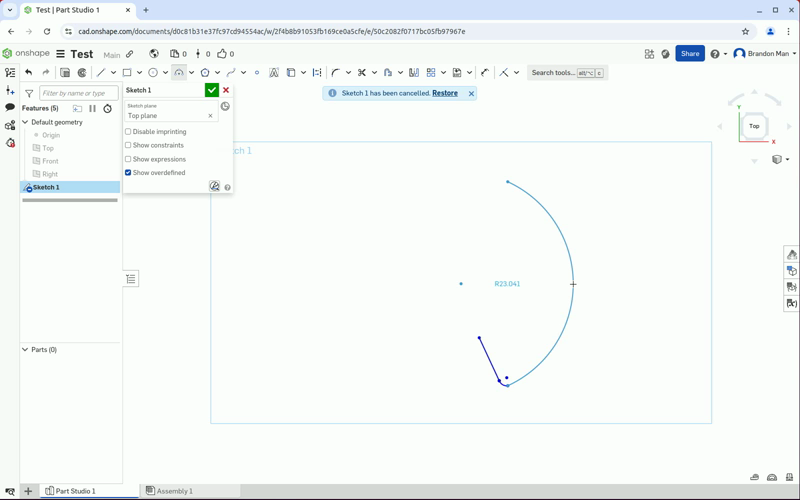
mouse_move(507, 181)
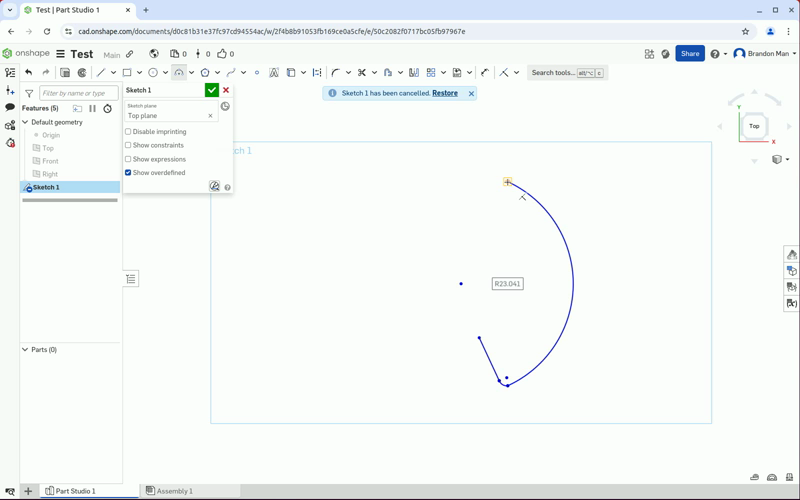
click(507, 181)
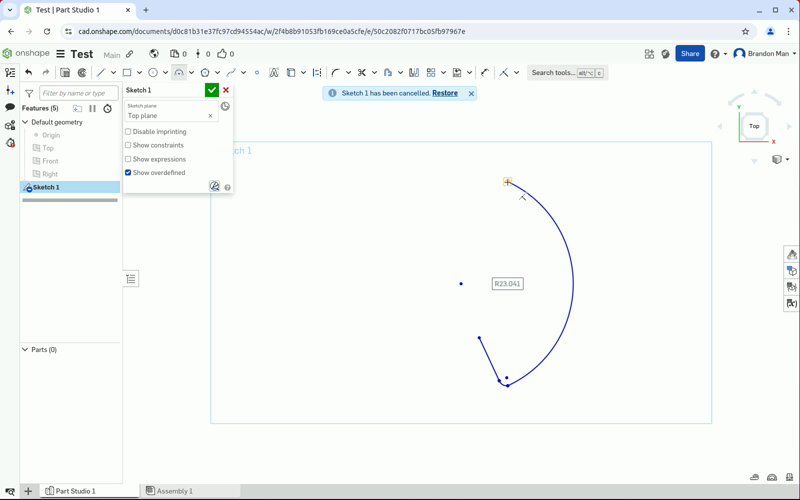
key_down(shift)
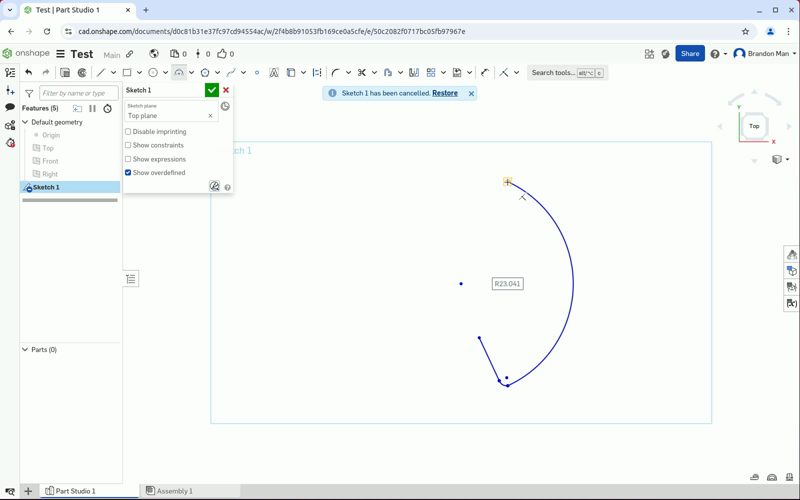
mouse_move(499, 186)
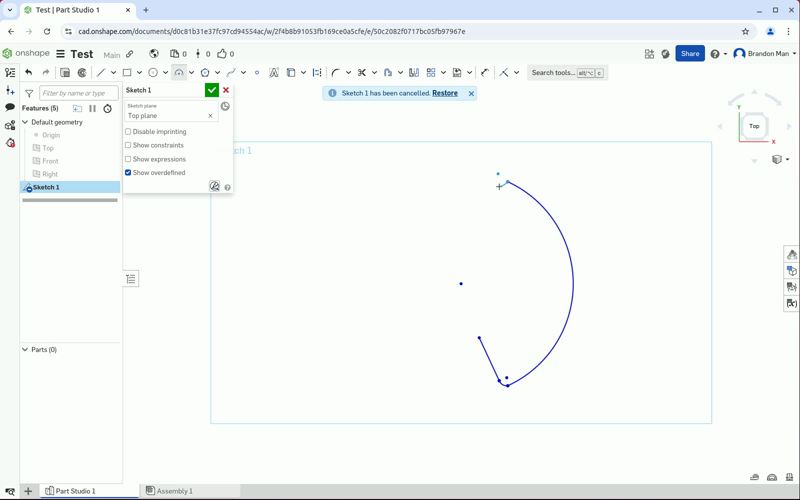
click(499, 186)
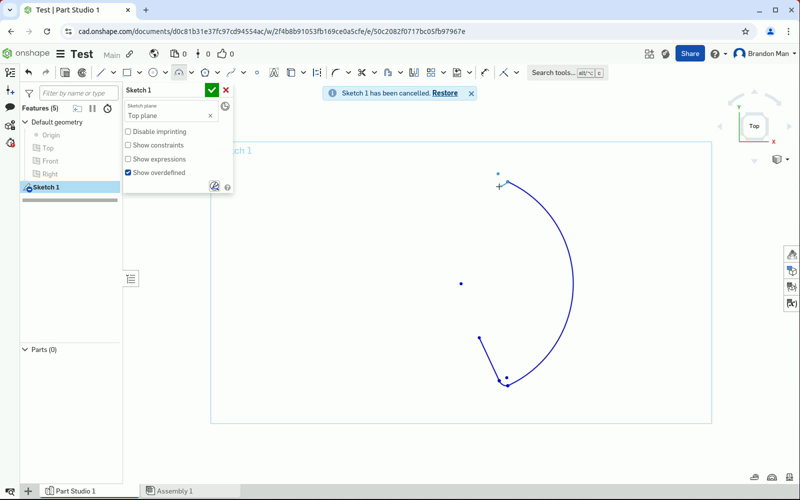
mouse_move(502, 182)
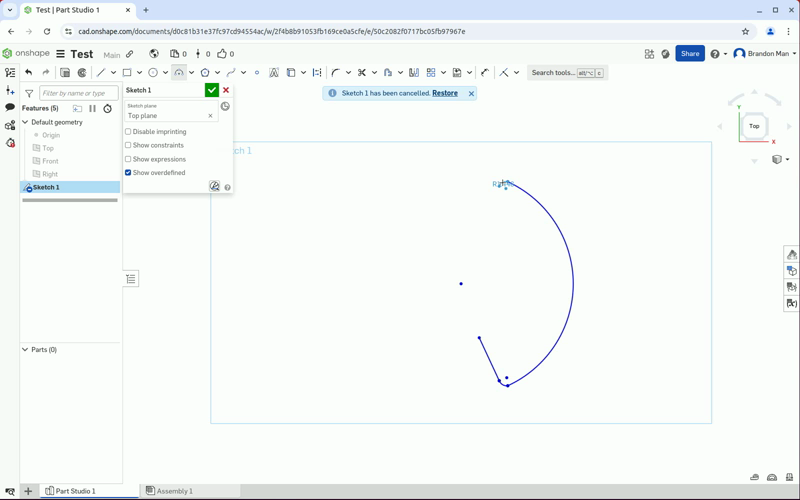
click(502, 182)
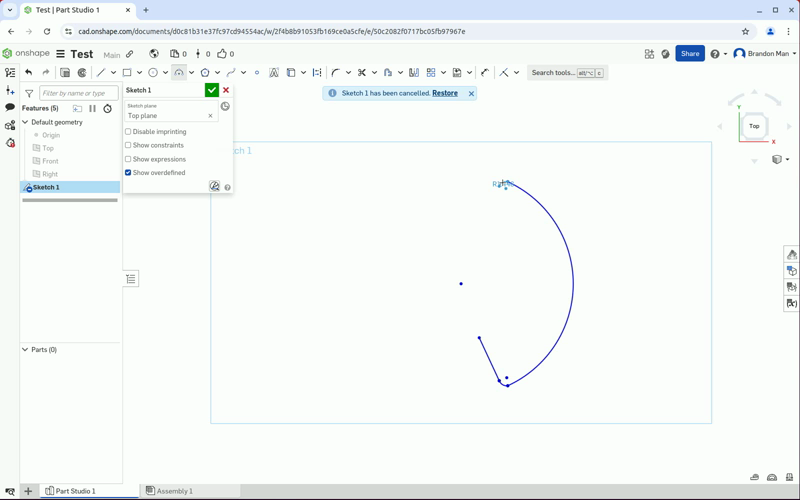
key_up(shift)
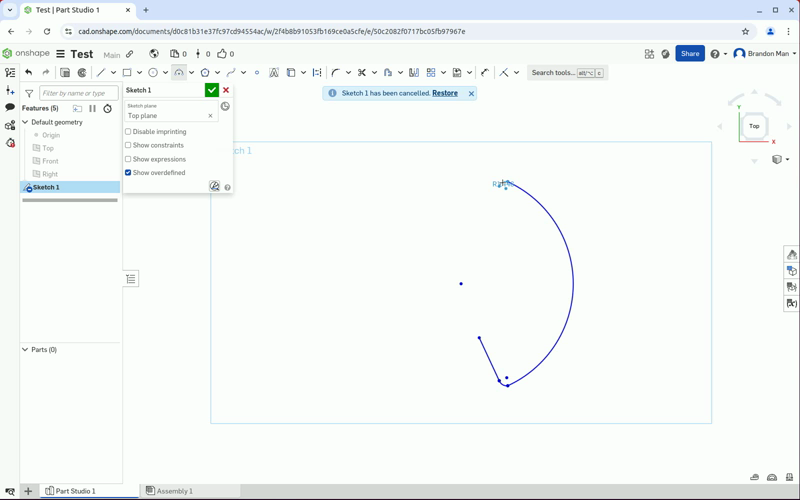
key(esc)
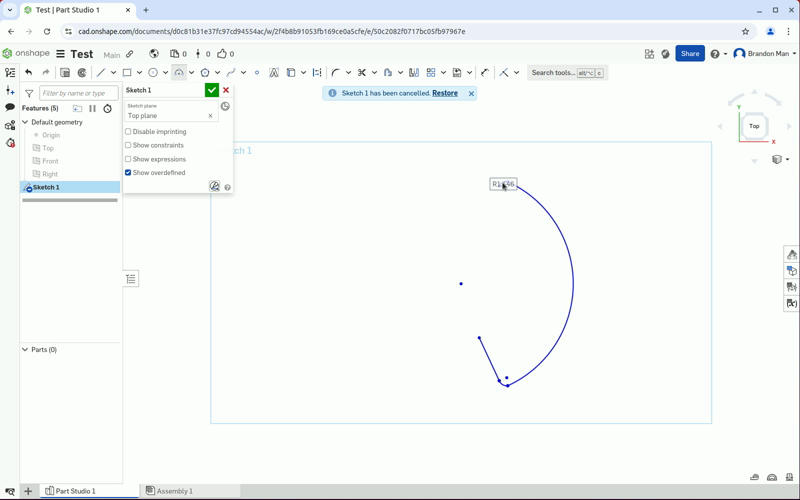
key(l)
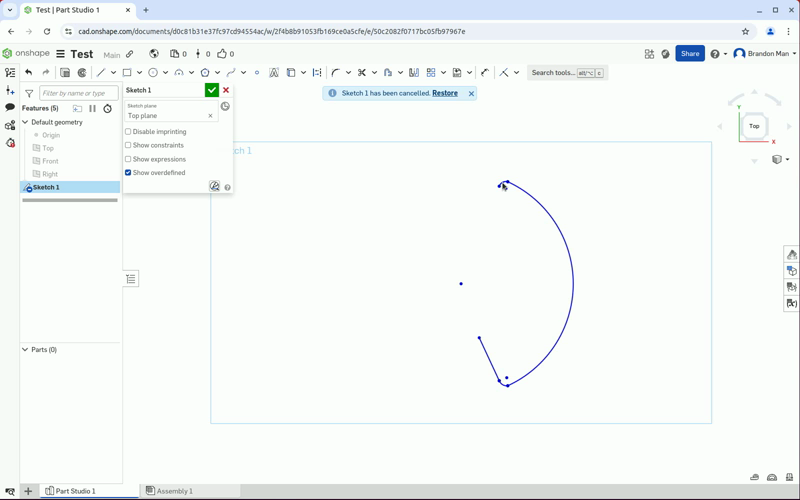
mouse_move(499, 186)
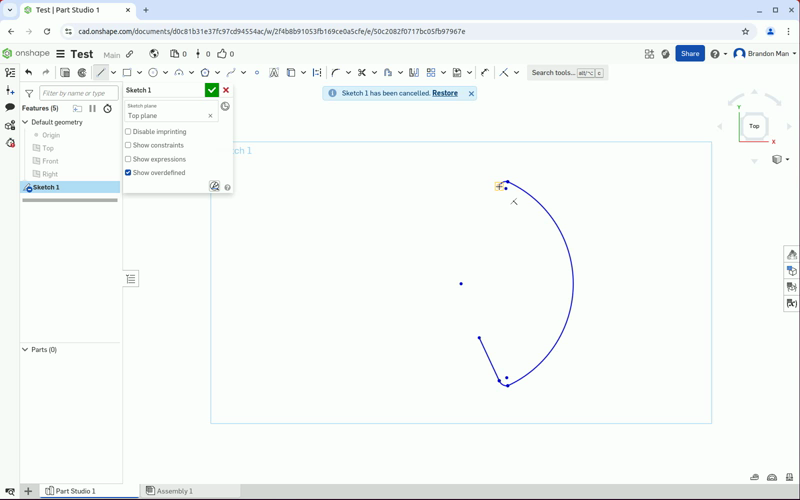
click(499, 186)
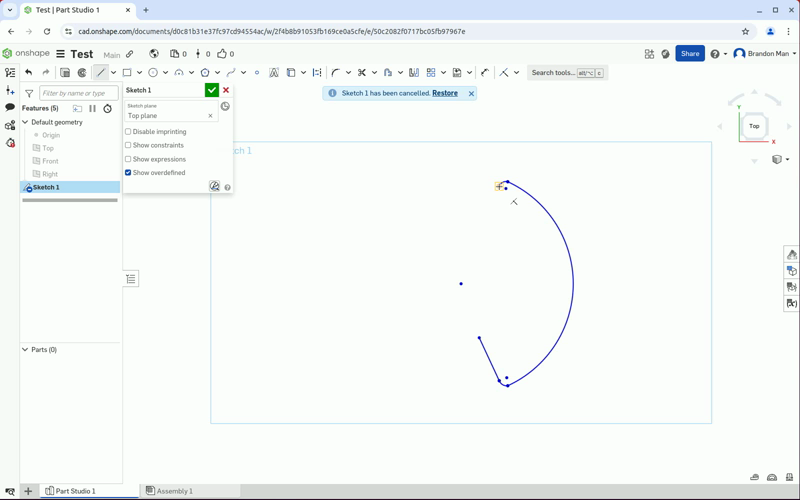
key_down(shift)
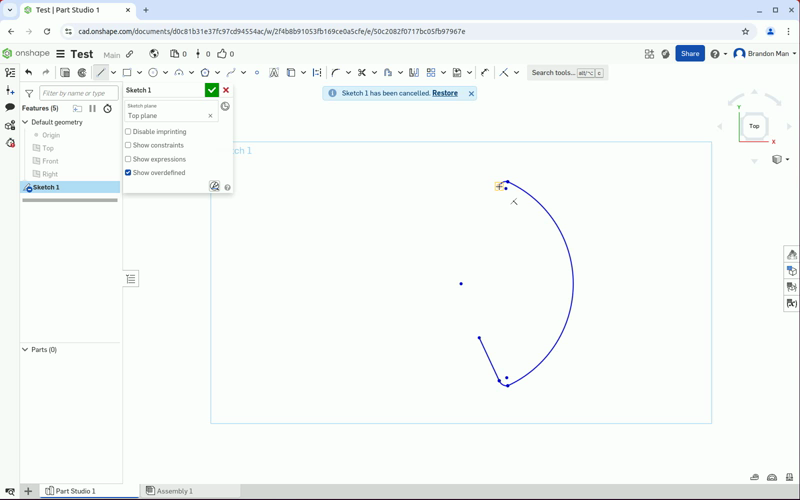
mouse_move(529, 186)
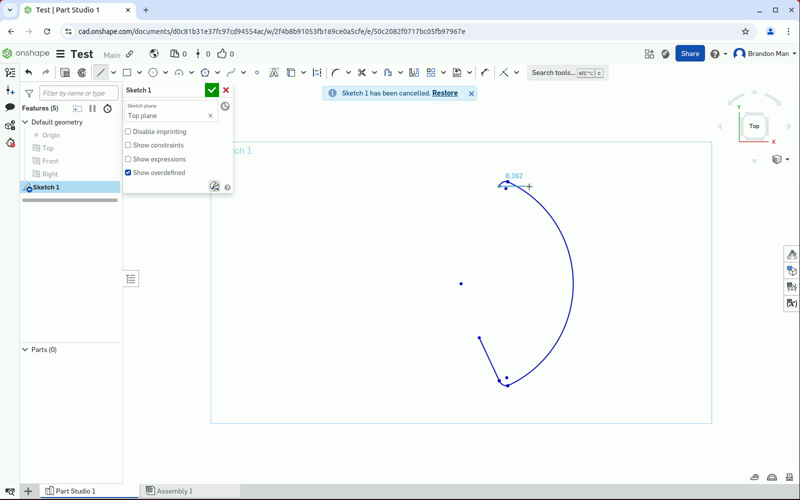
mouse_move(479, 229)
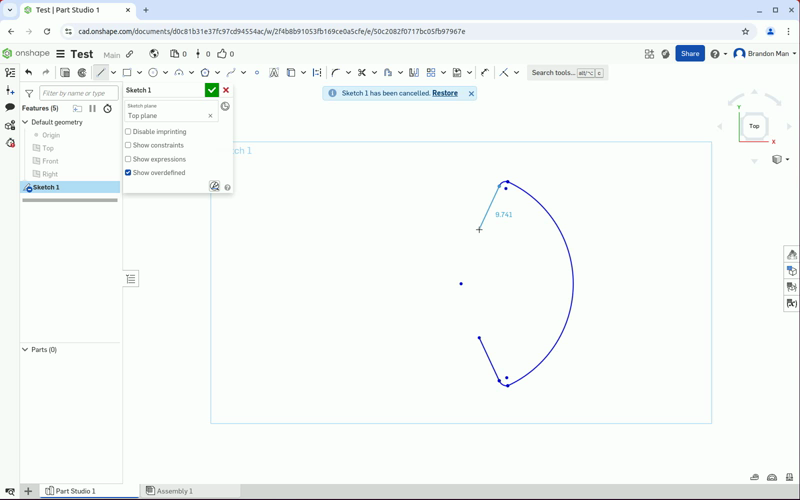
click(479, 229)
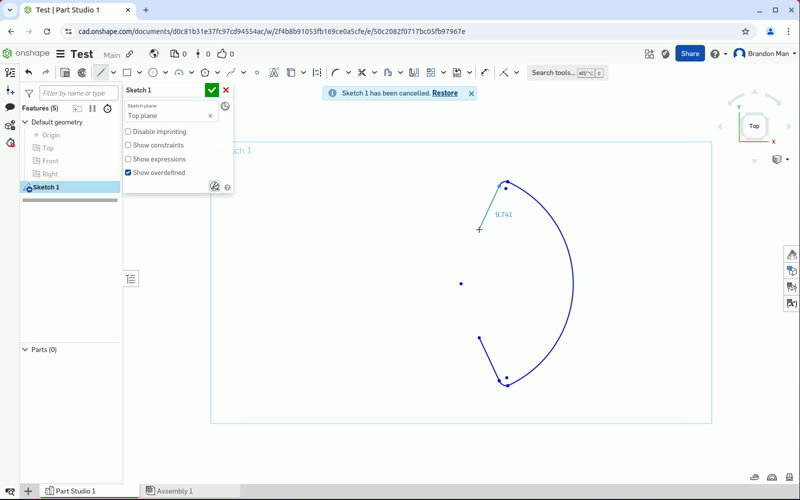
key_up(shift)
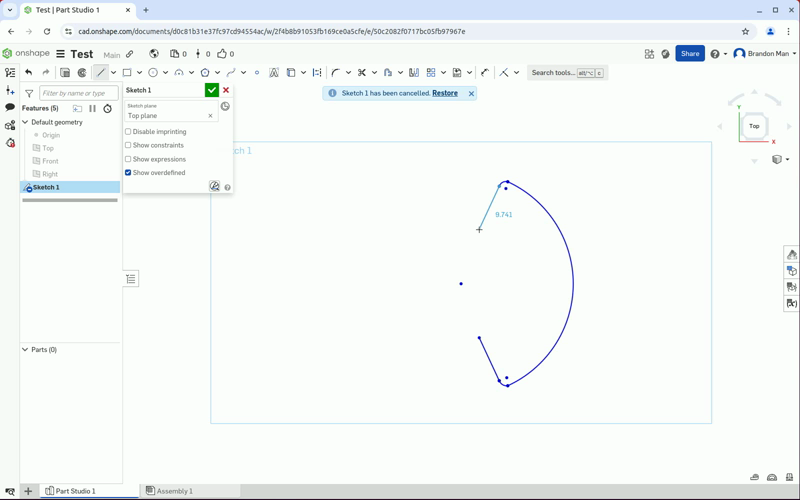
key(esc)
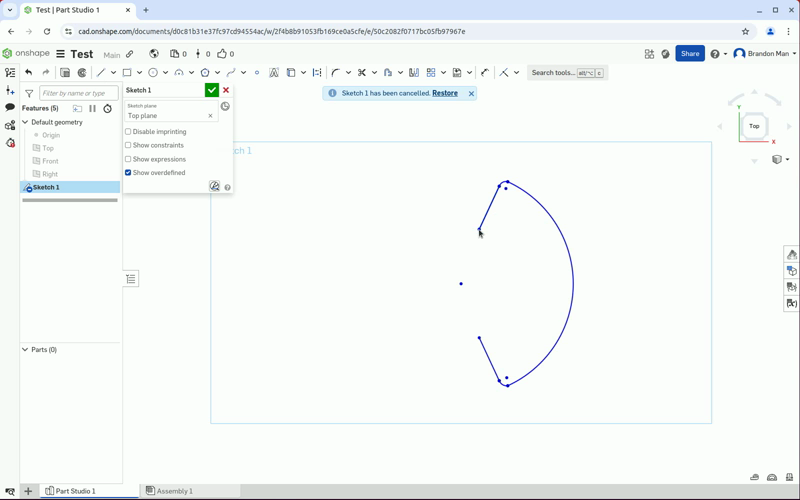
key(a)
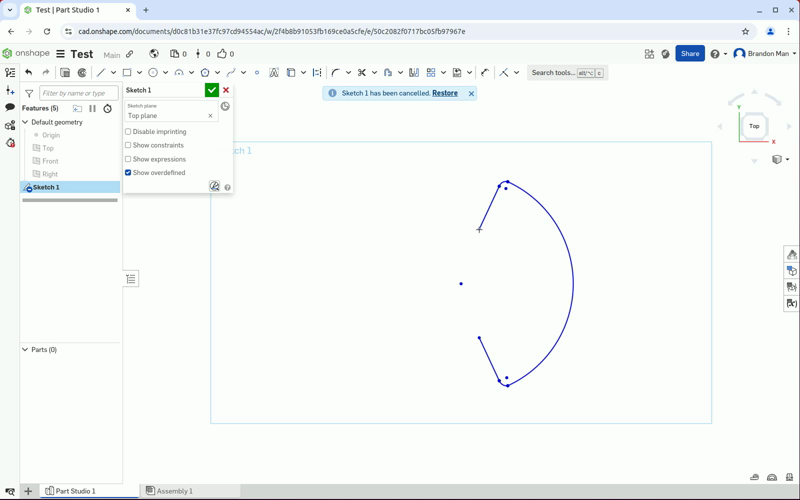
mouse_move(479, 229)
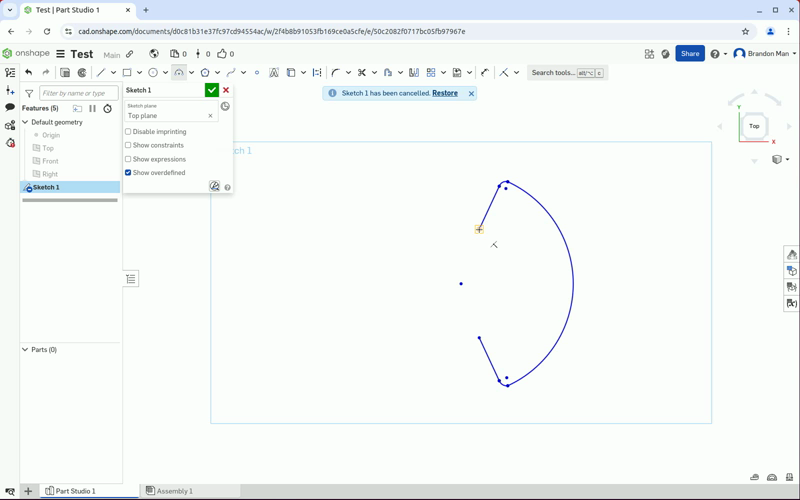
click(479, 229)
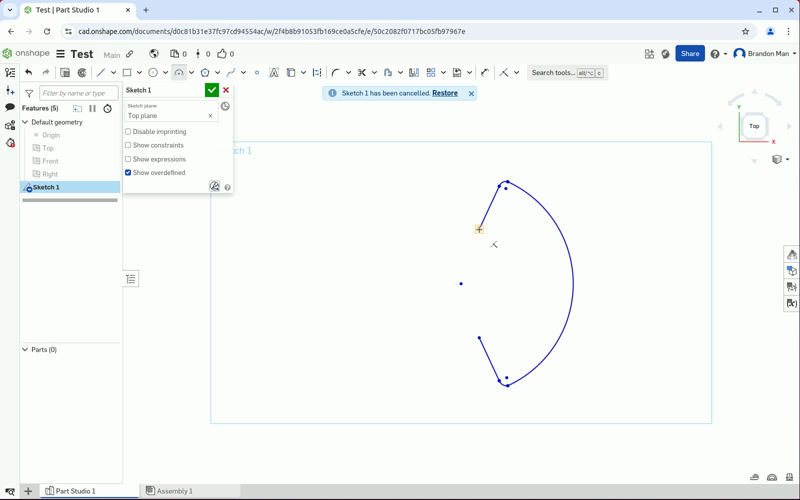
key_down(shift)
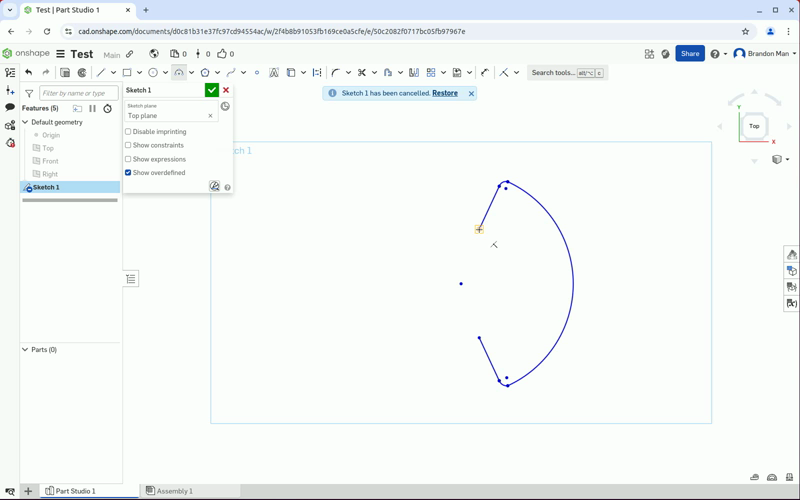
mouse_move(481, 239)
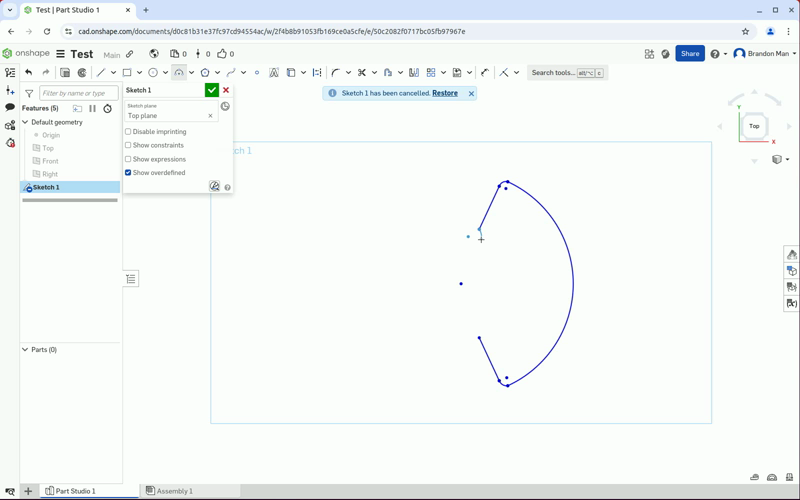
click(481, 239)
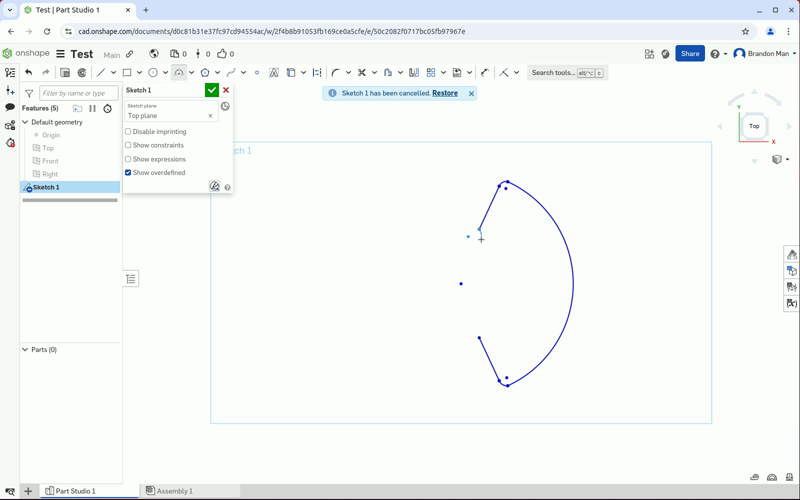
mouse_move(478, 234)
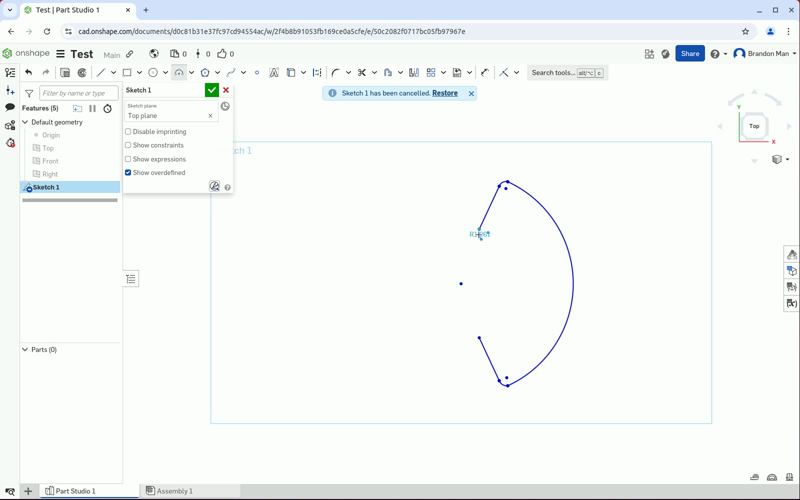
click(478, 234)
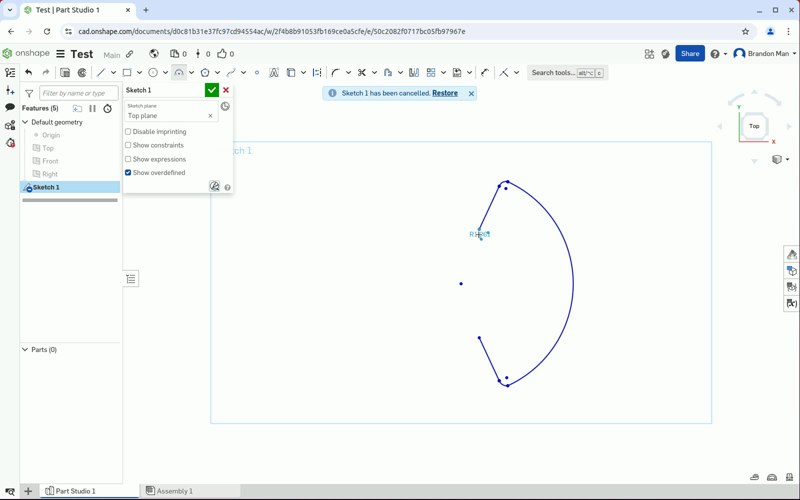
key_up(shift)
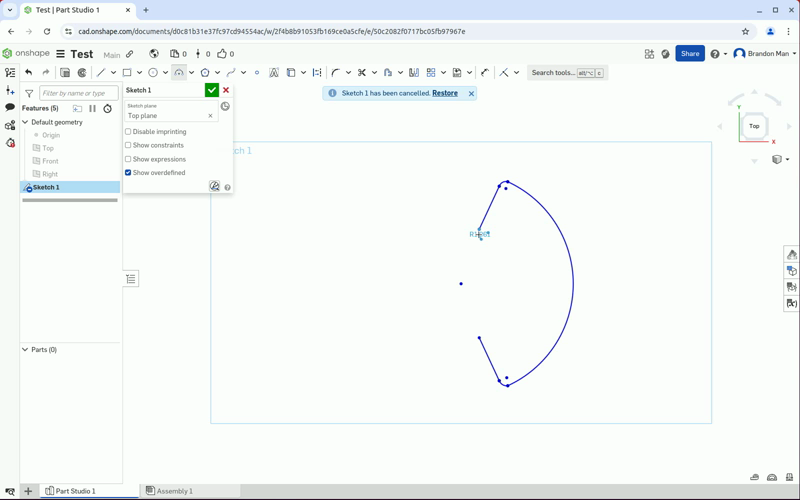
mouse_move(481, 239)
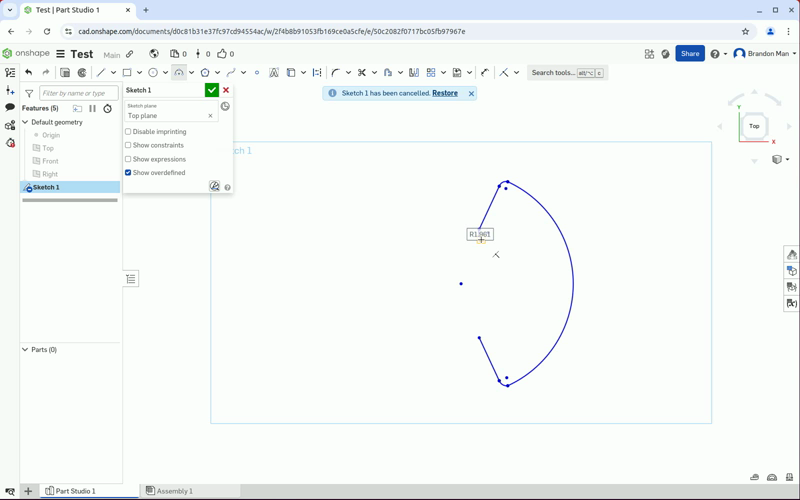
click(481, 239)
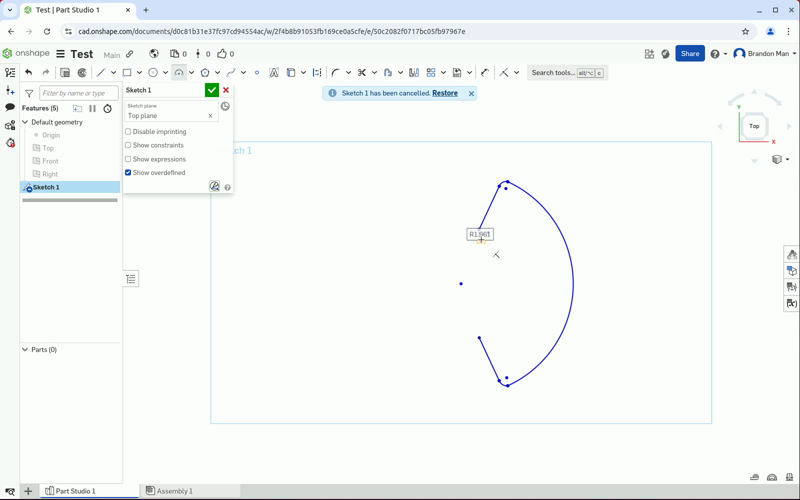
key_down(shift)
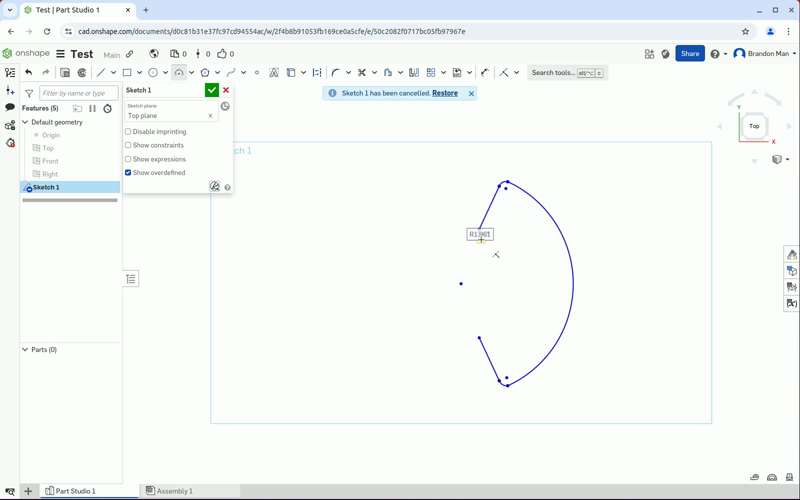
mouse_move(481, 329)
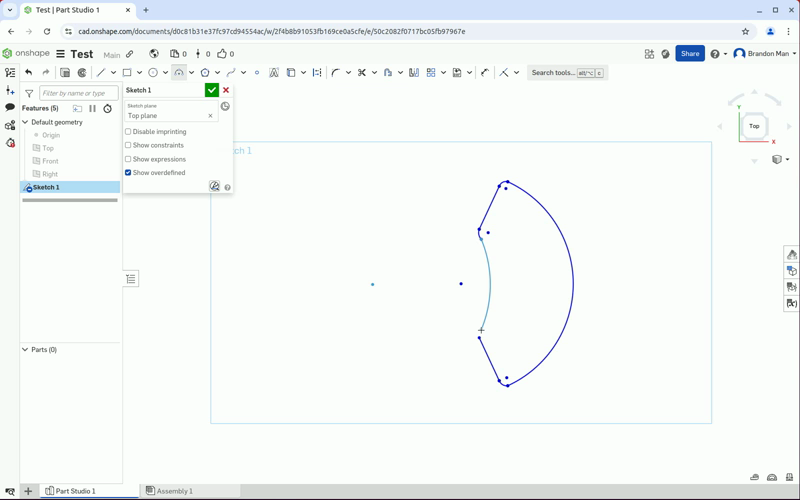
click(481, 329)
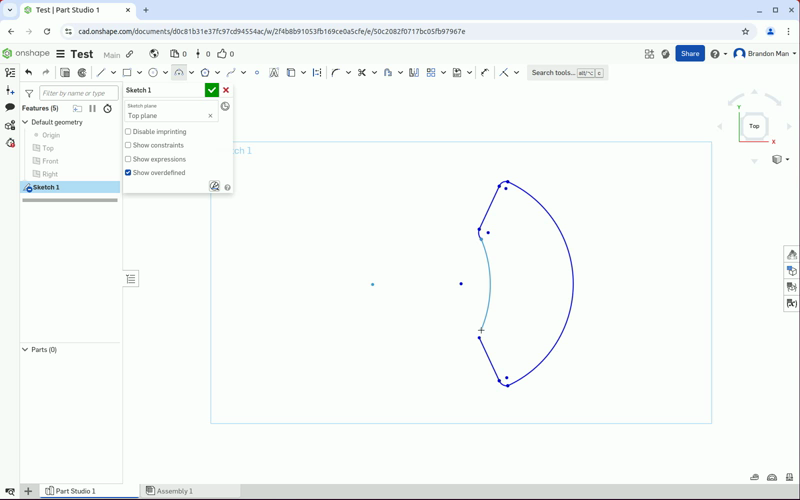
mouse_move(510, 284)
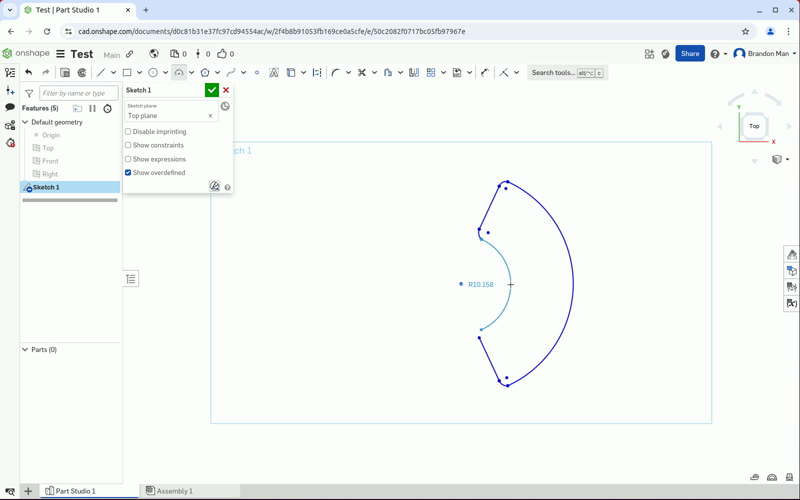
click(510, 284)
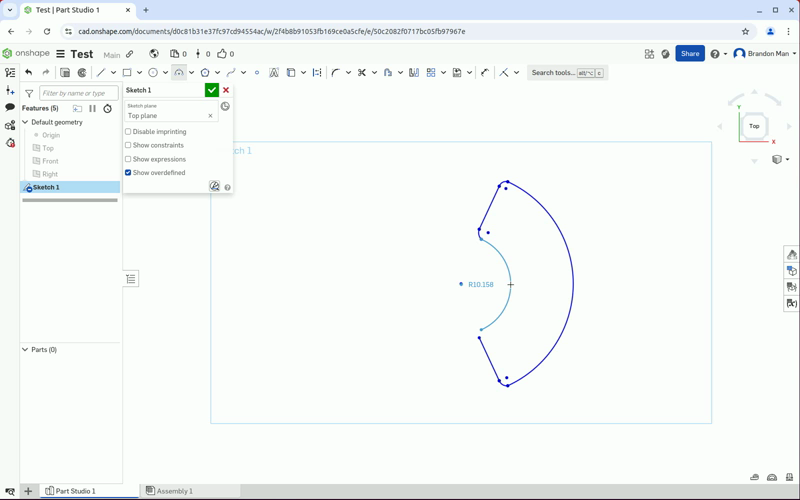
key_up(shift)
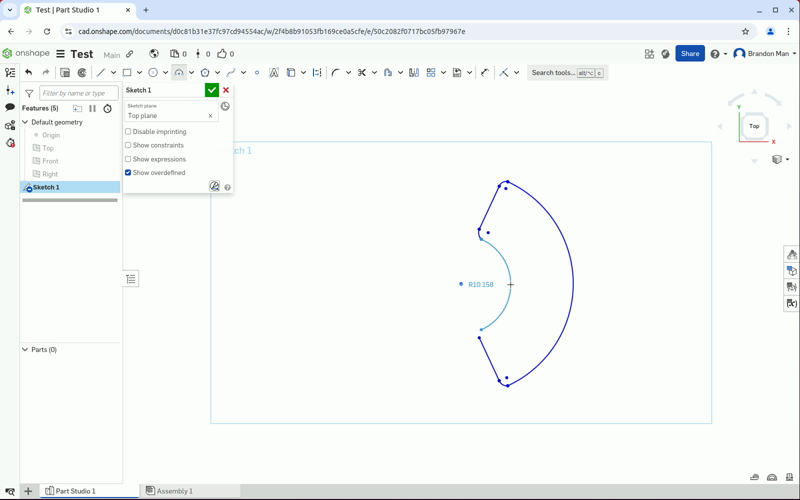
mouse_move(481, 329)
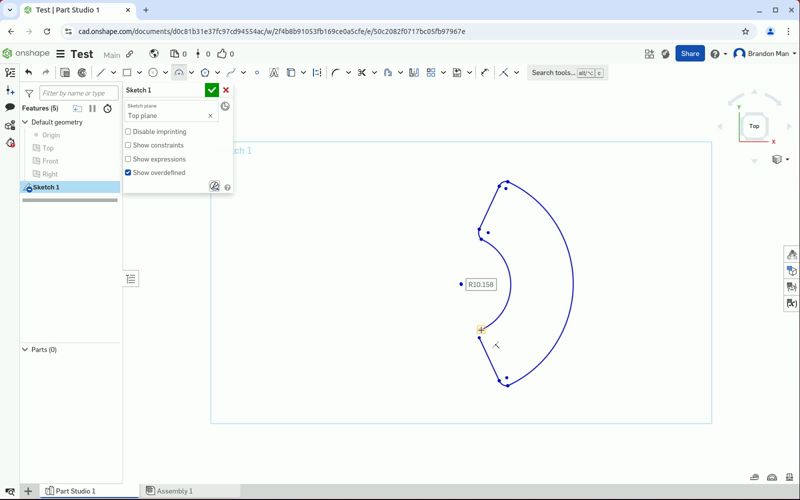
click(481, 329)
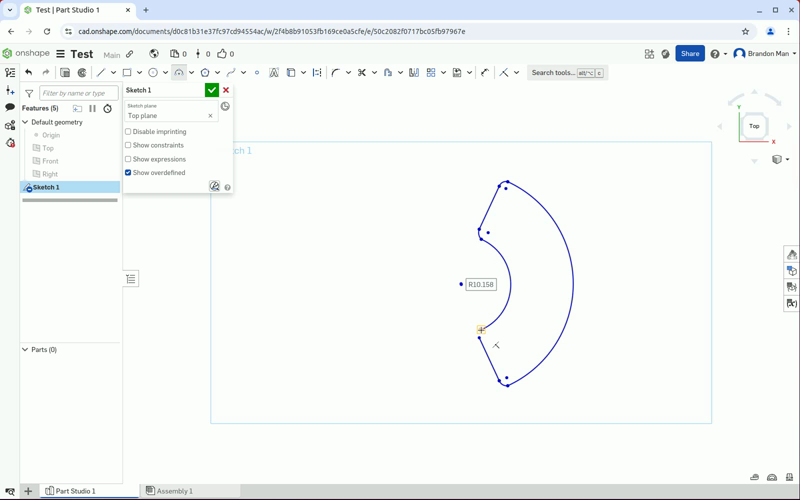
mouse_move(479, 337)
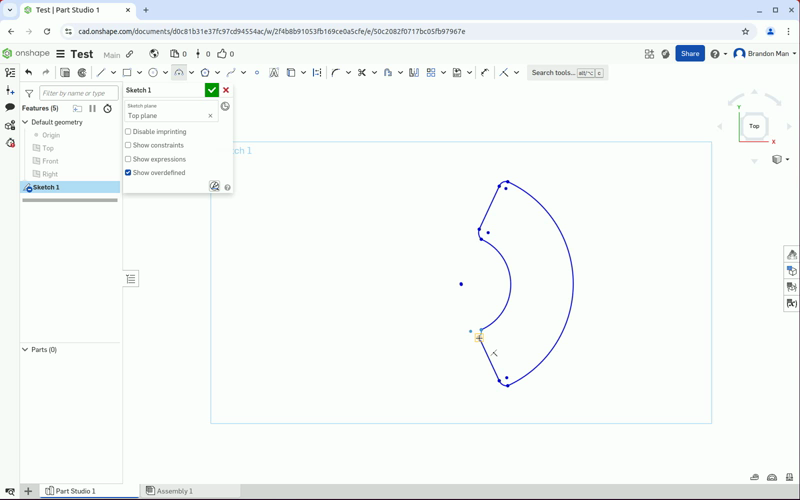
click(479, 337)
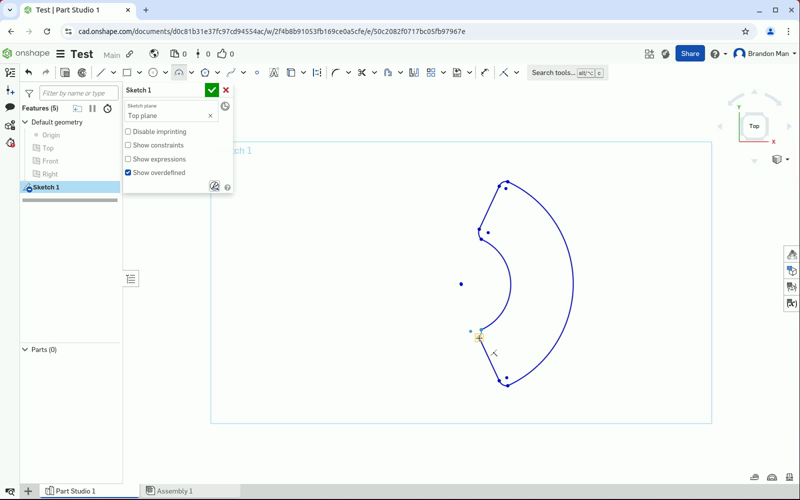
key_down(shift)
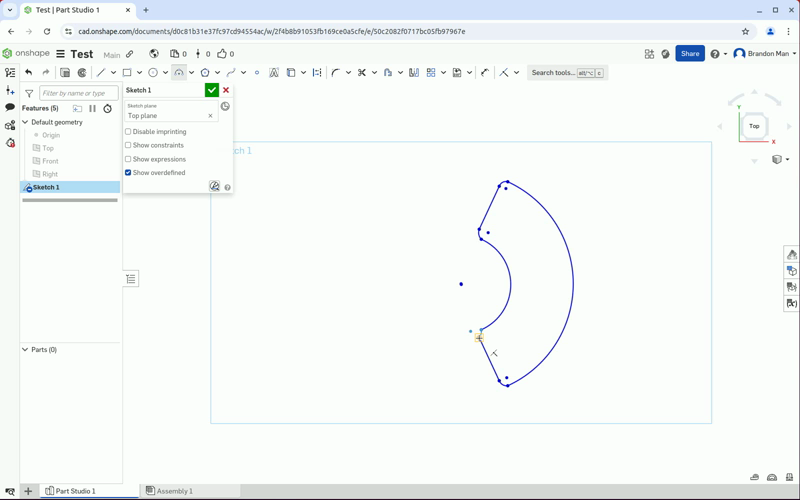
mouse_move(478, 333)
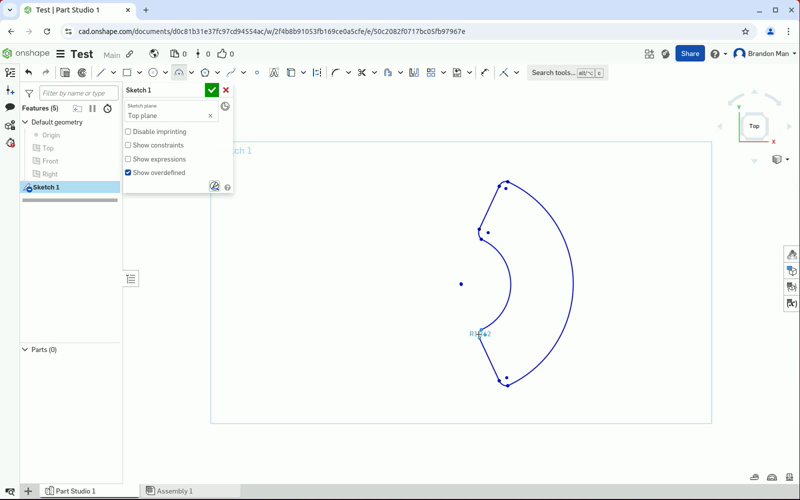
scroll(6)
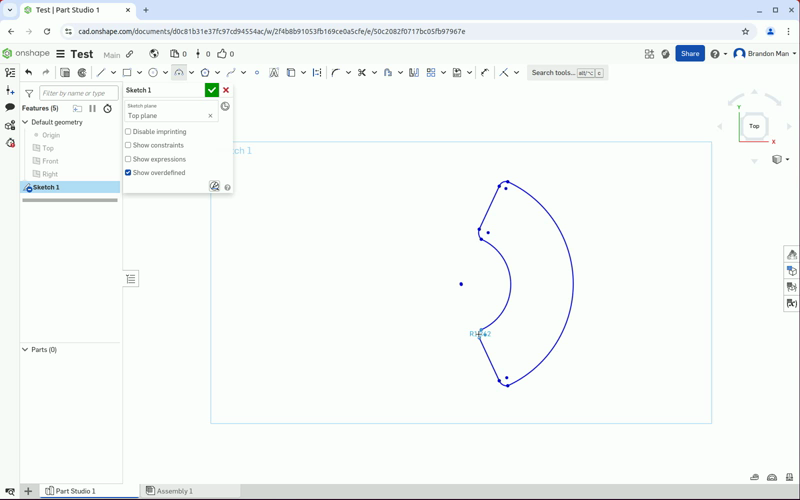
scroll(6)
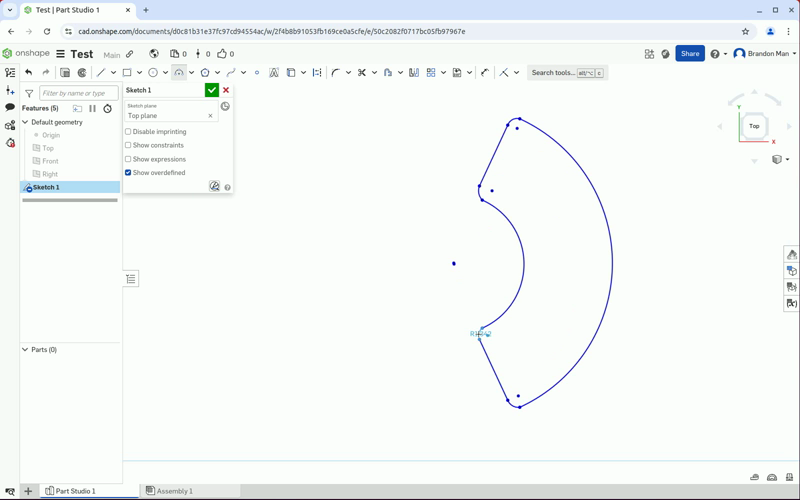
scroll(6)
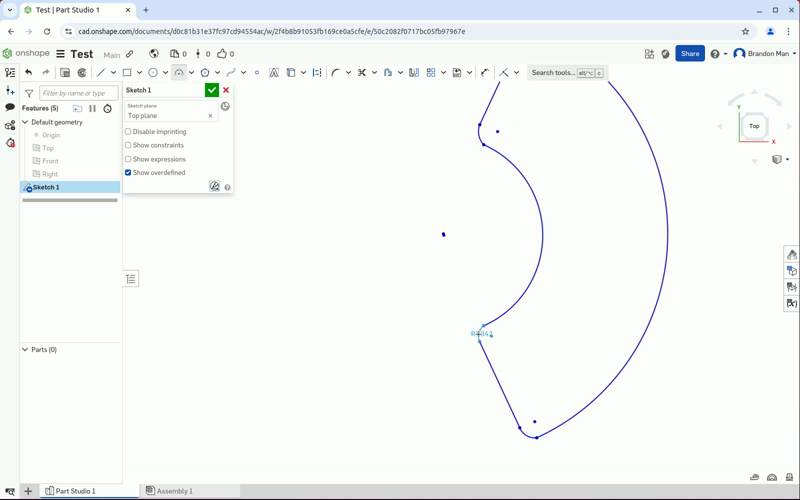
scroll(6)
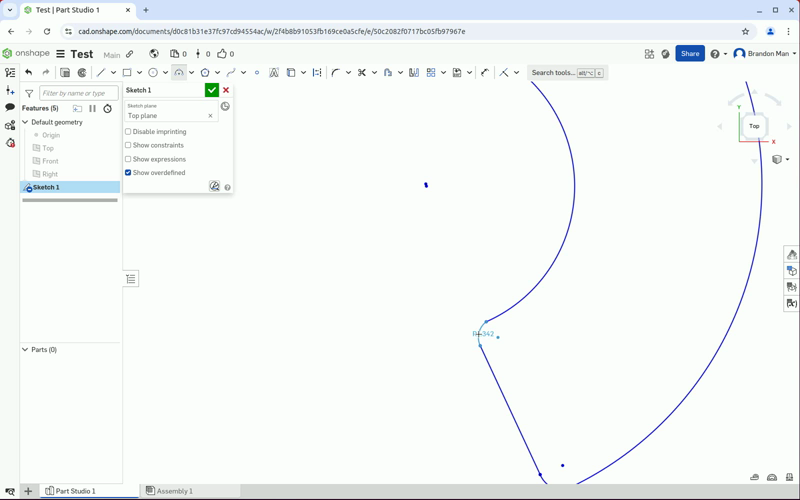
scroll(6)
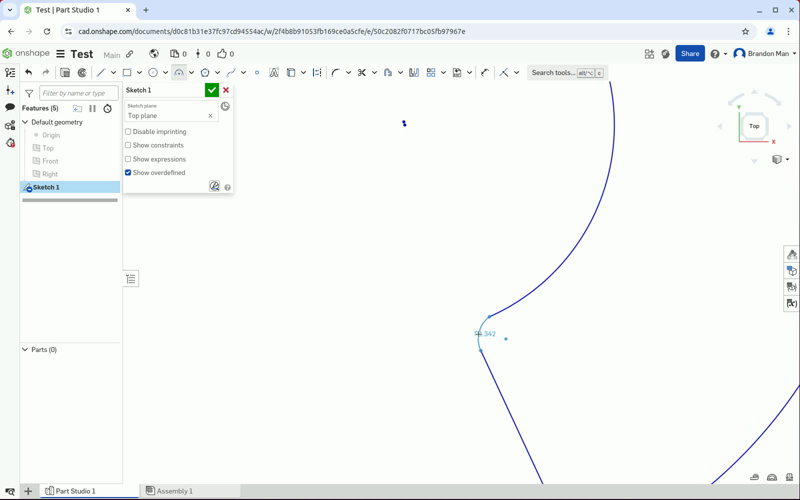
scroll(6)
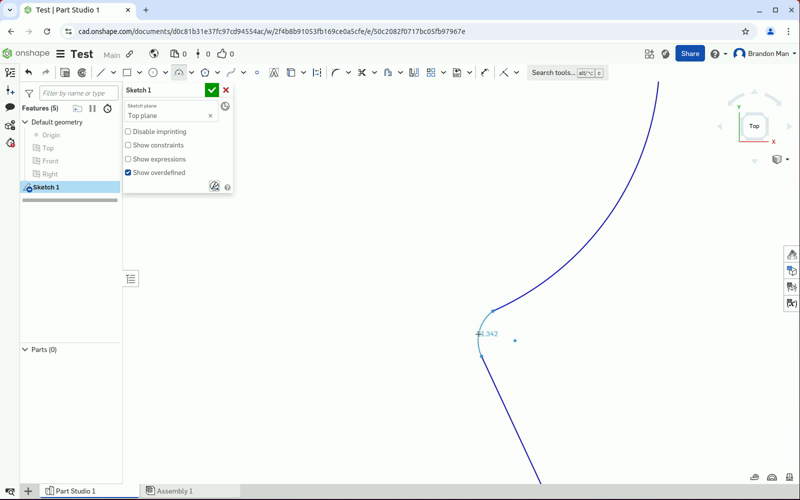
scroll(6)
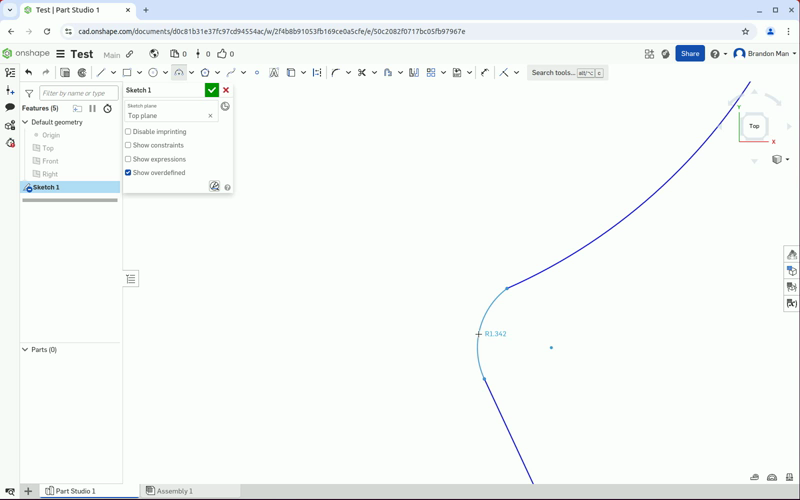
click(478, 333)
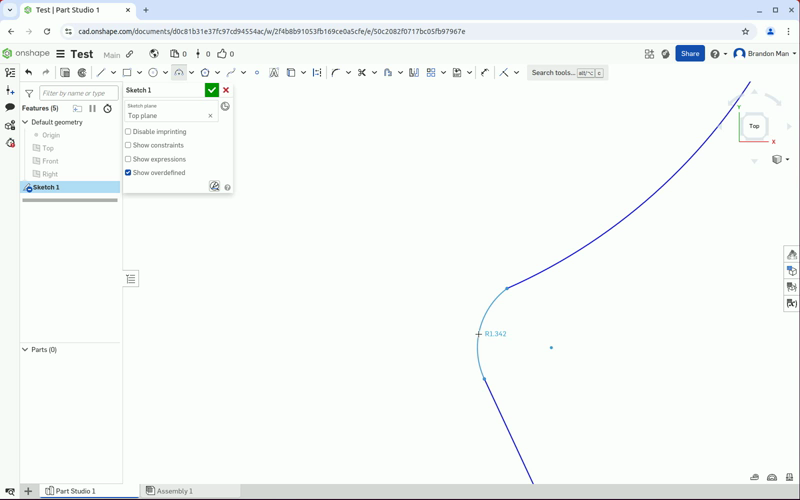
scroll(-6)
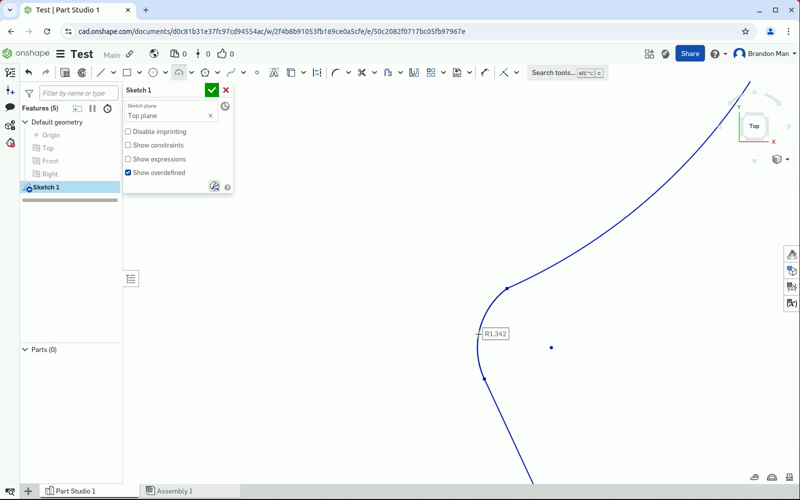
scroll(-6)
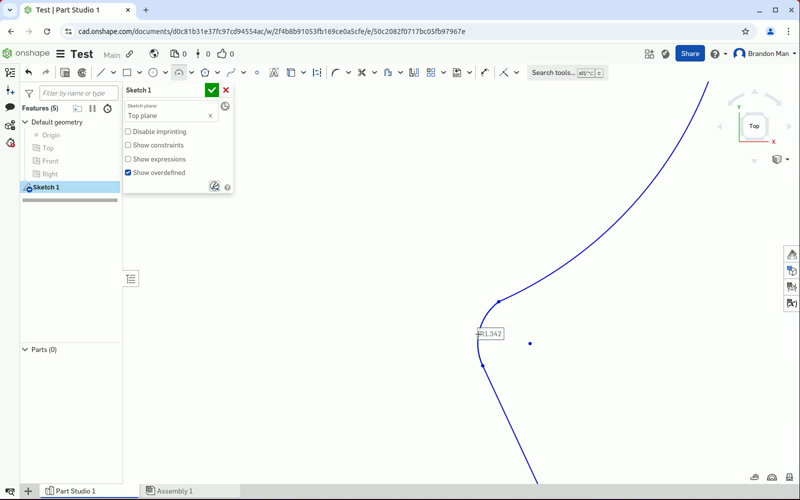
scroll(-6)
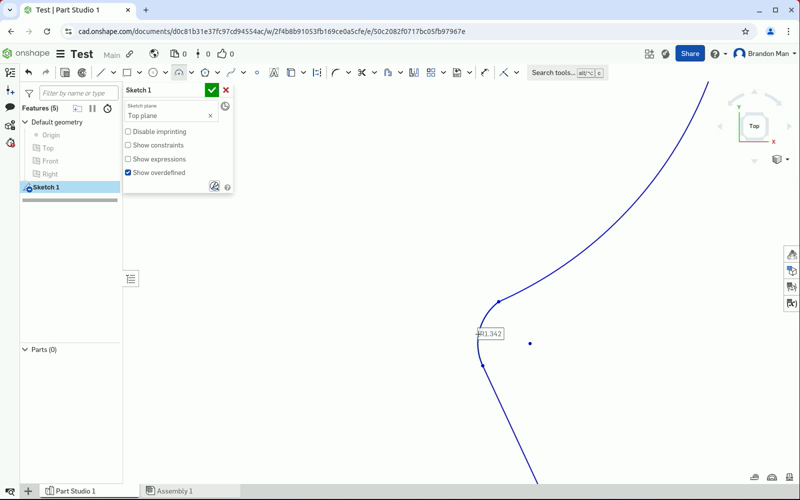
scroll(-6)
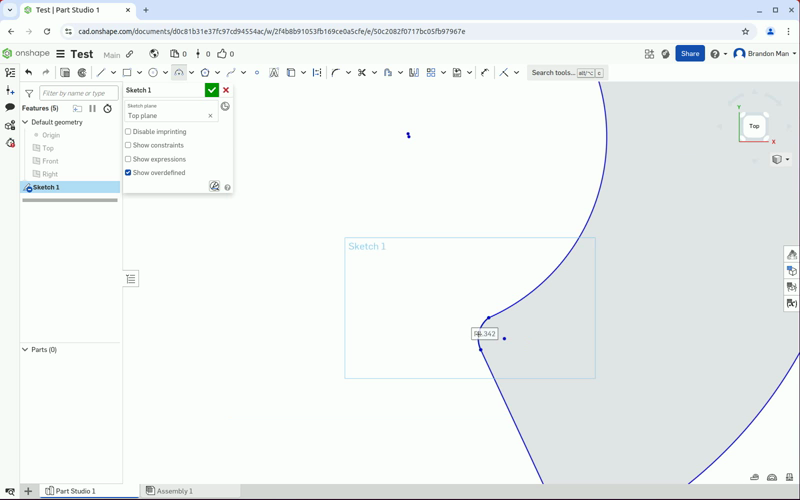
scroll(-6)
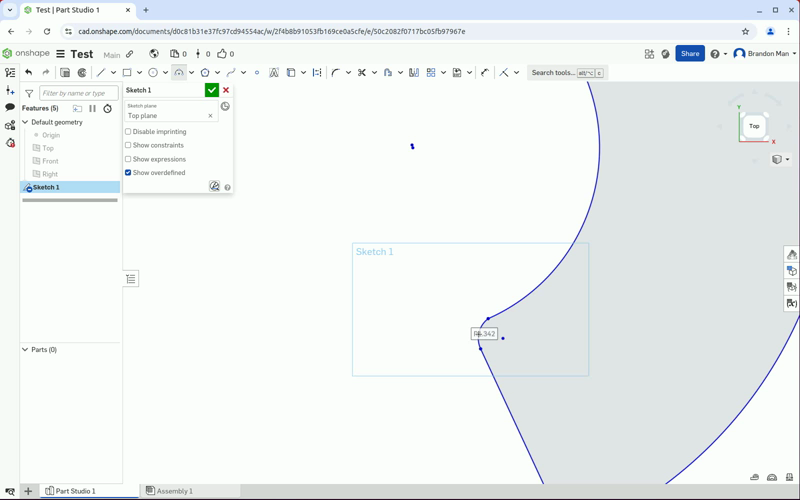
scroll(-6)
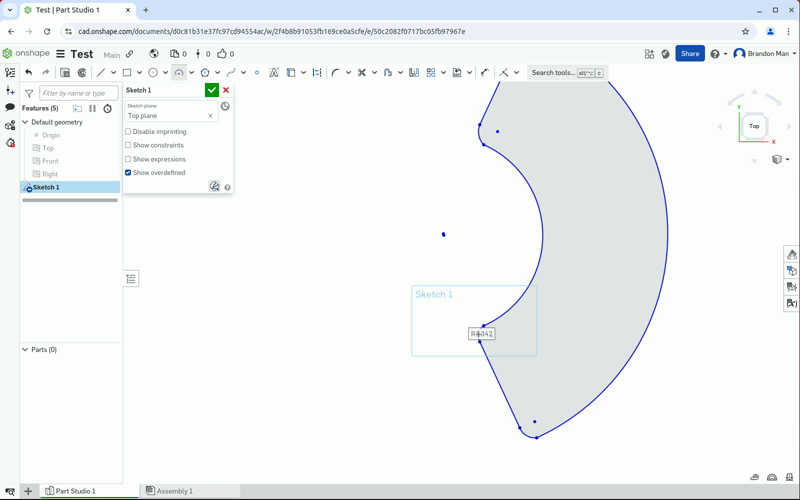
scroll(-6)
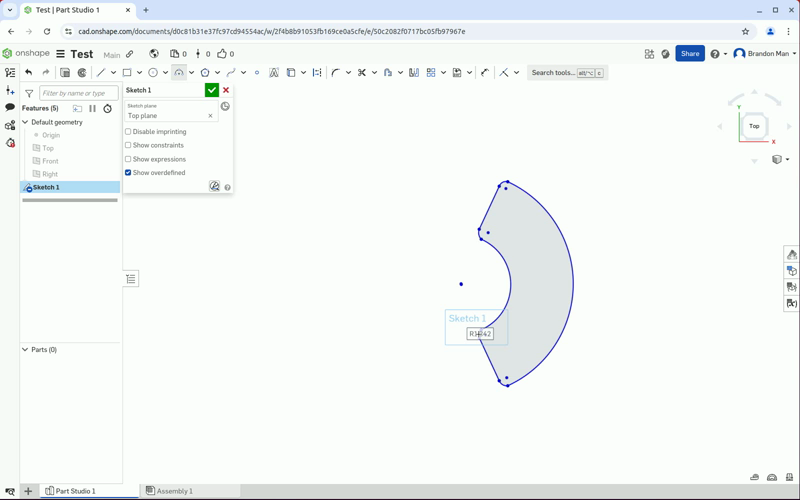
key_up(shift)
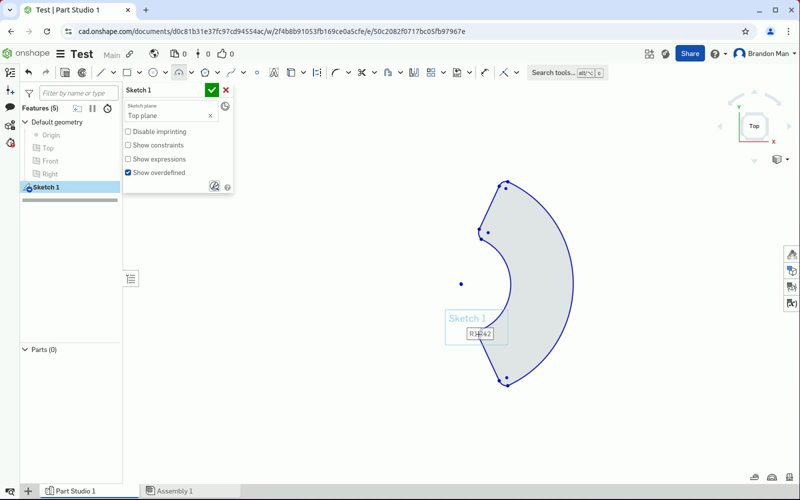
key(esc)
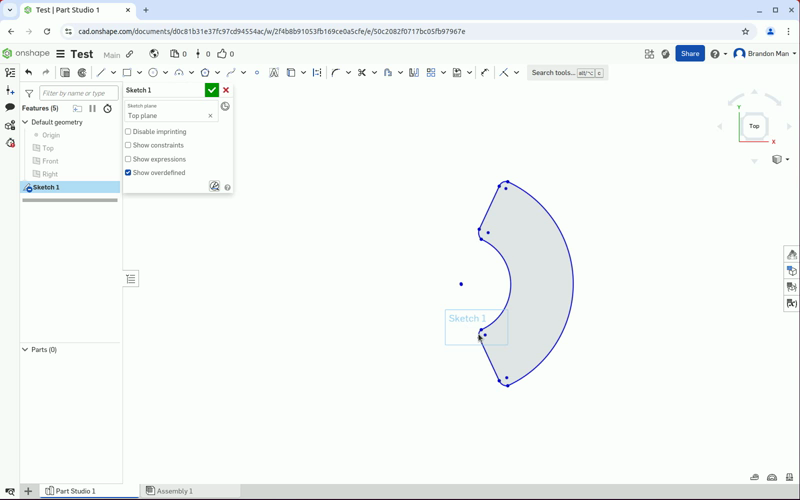
mouse_move(537, 228)
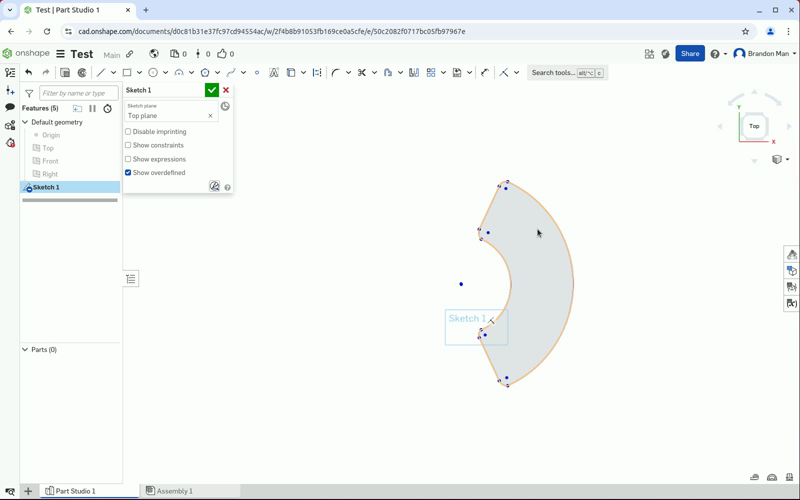
click(537, 228)
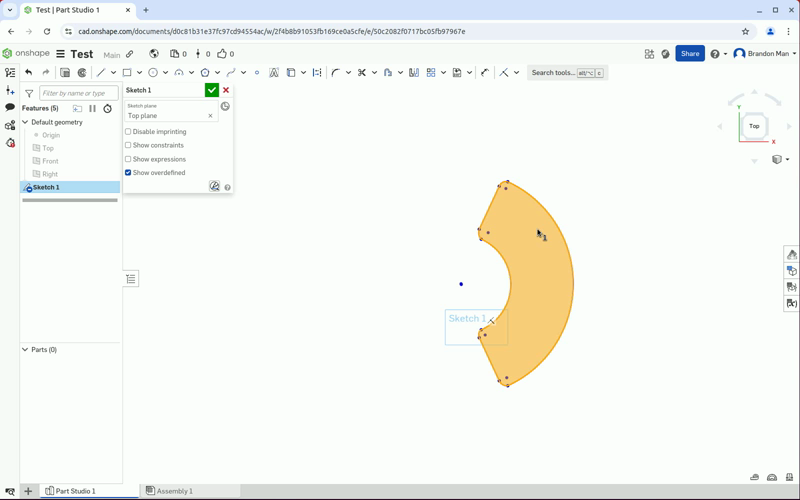
mouse_move(73, 352)
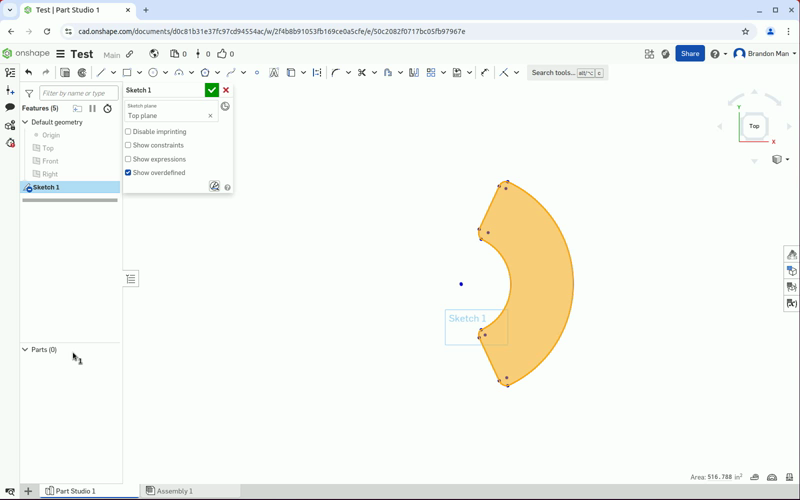
key(shift+y)
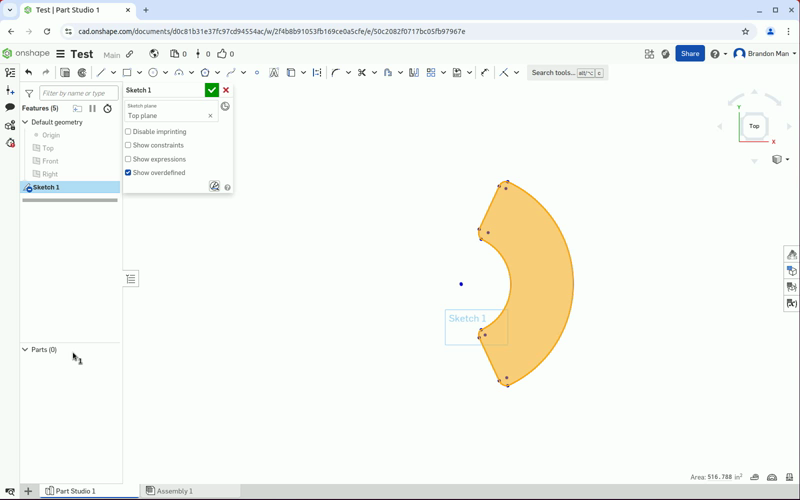
key(shift+e)
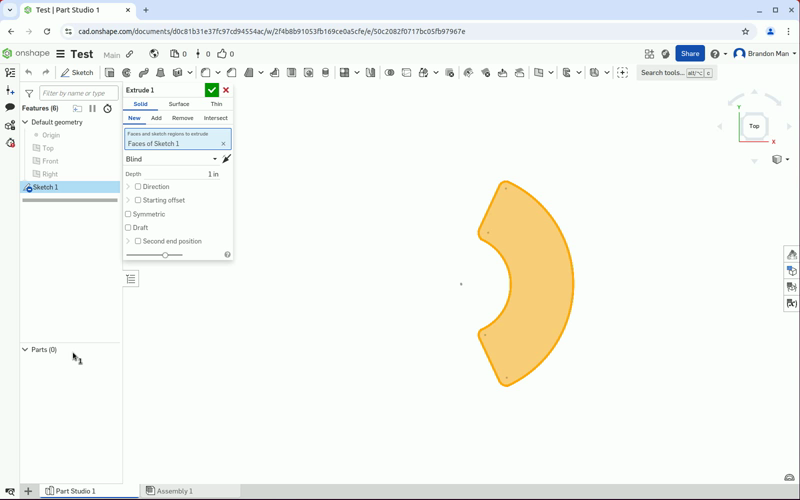
mouse_move(143, 106)
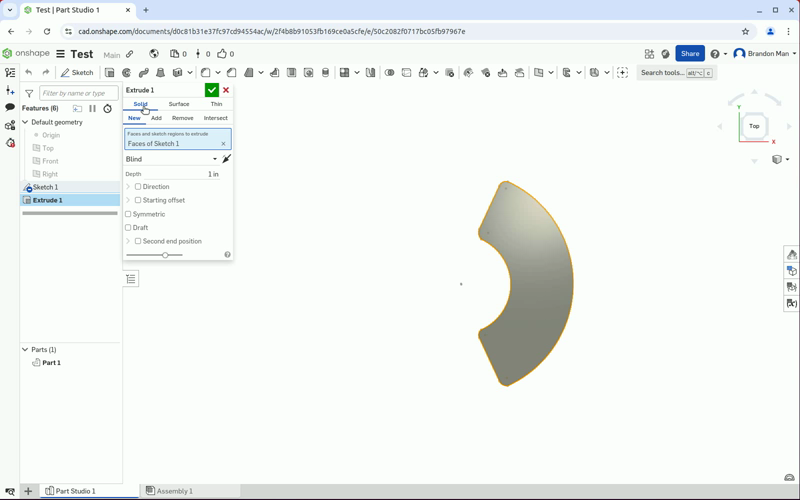
click(143, 106)
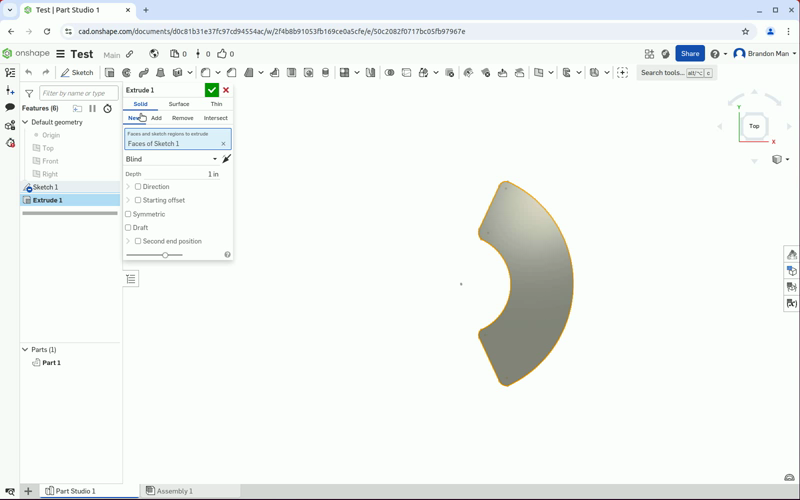
mouse_move(137, 120)
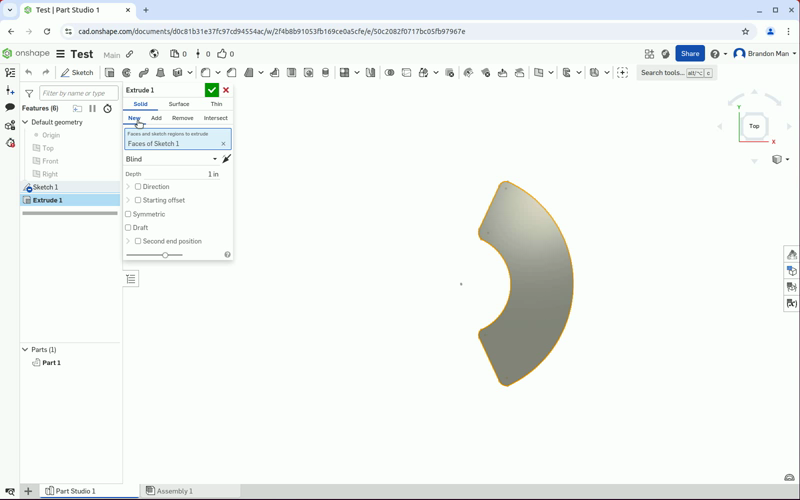
click(137, 120)
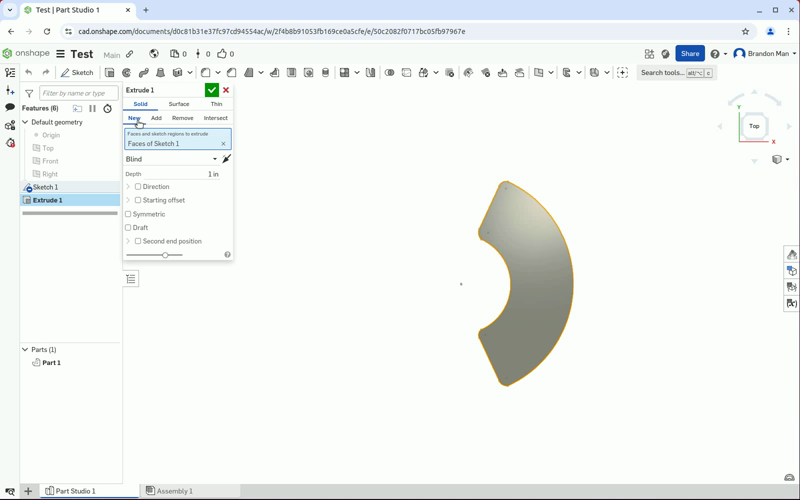
key(tab, 4)
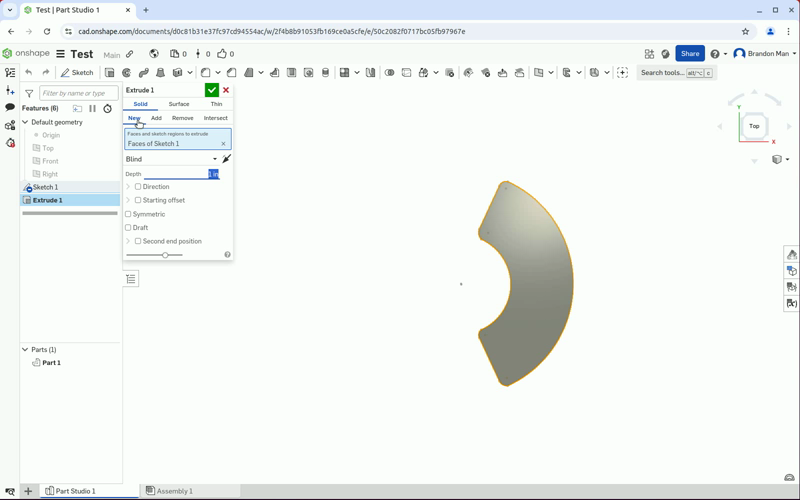
text(1.204)
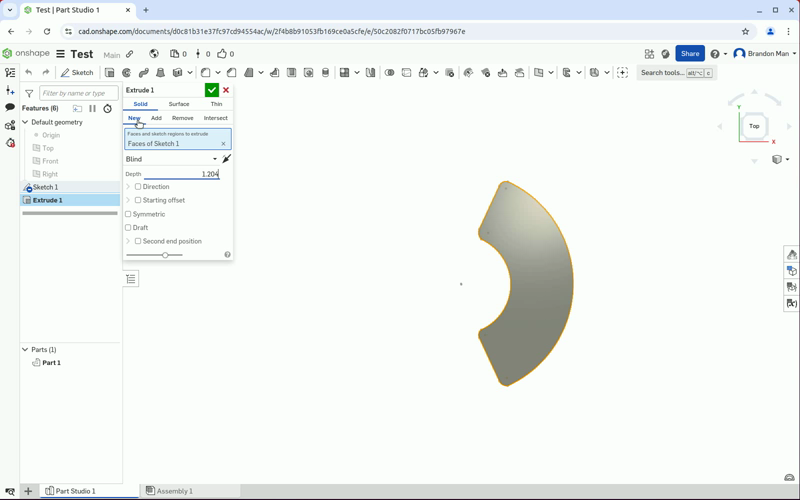
key(enter)
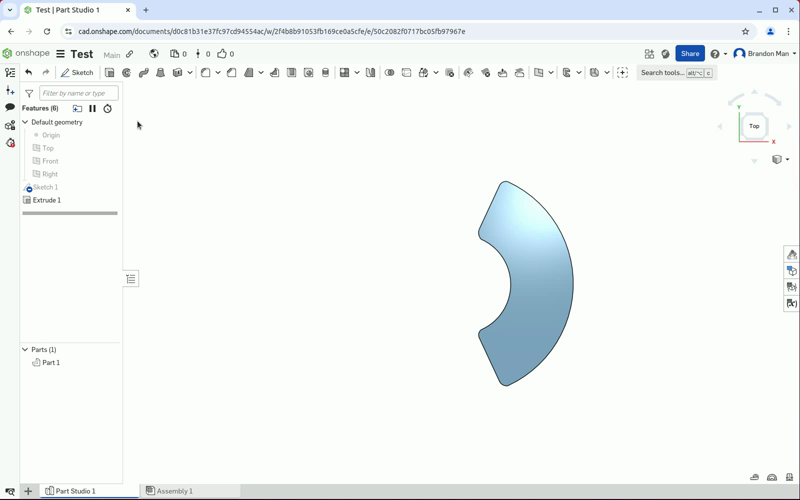
key(shift+h)
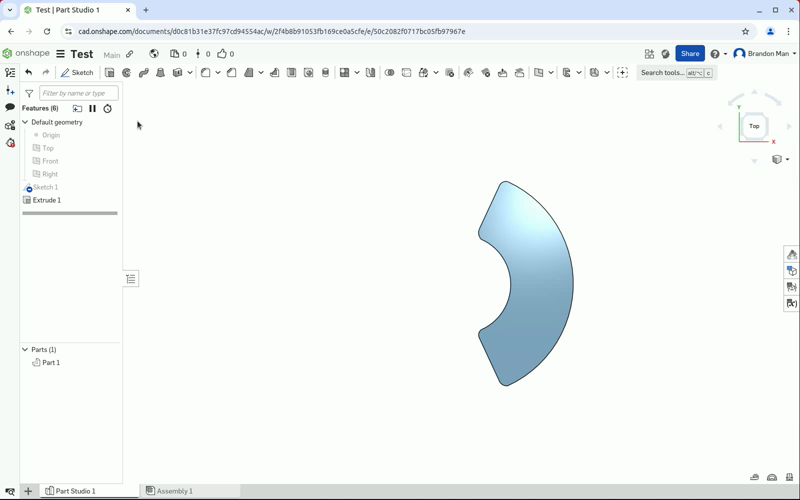
key(shift+h)
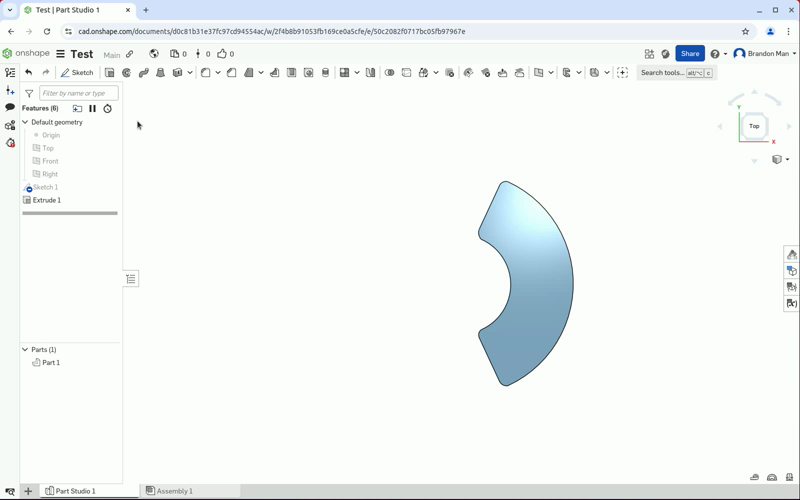
mouse_move(73, 189)
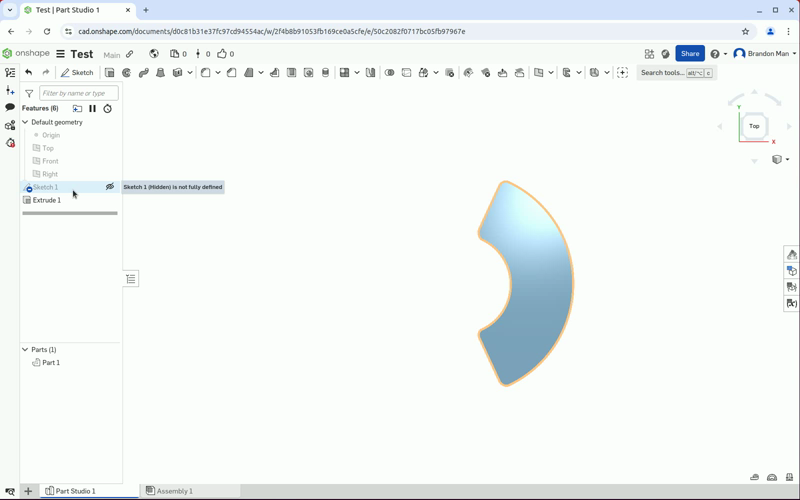
click(73, 189)
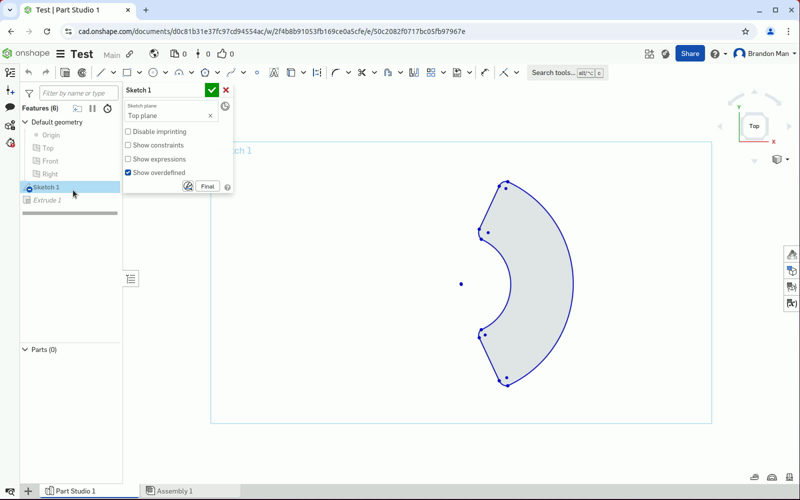
mouse_move(229, 92)
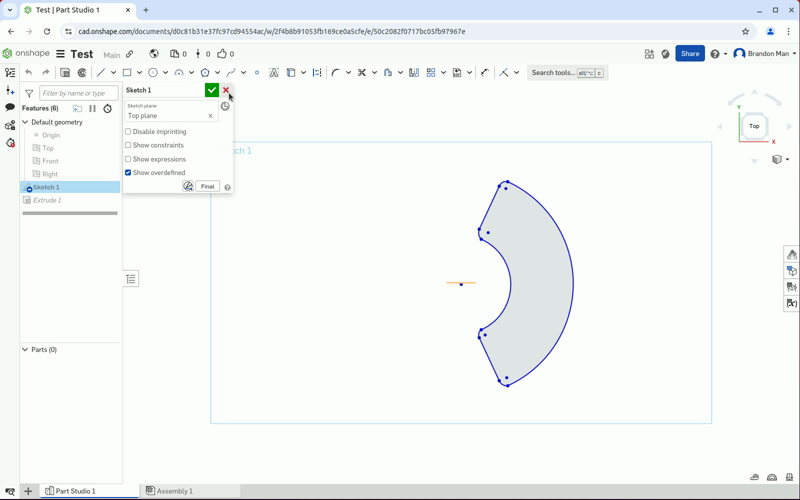
click(229, 92)
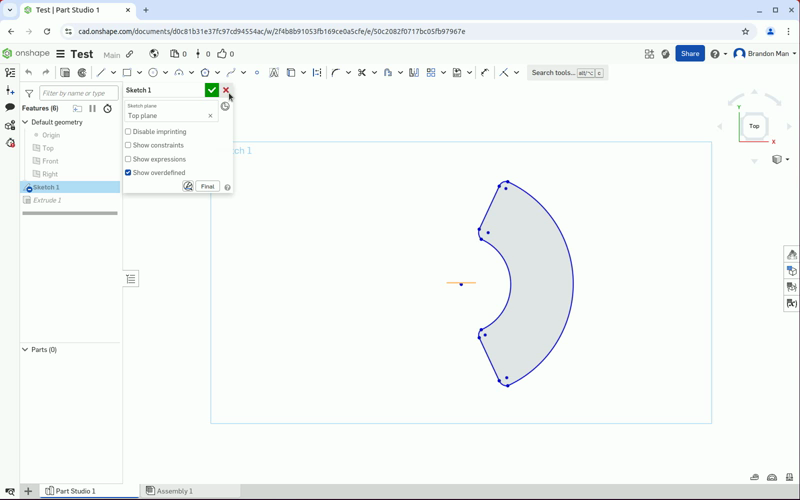
key(shift+s)
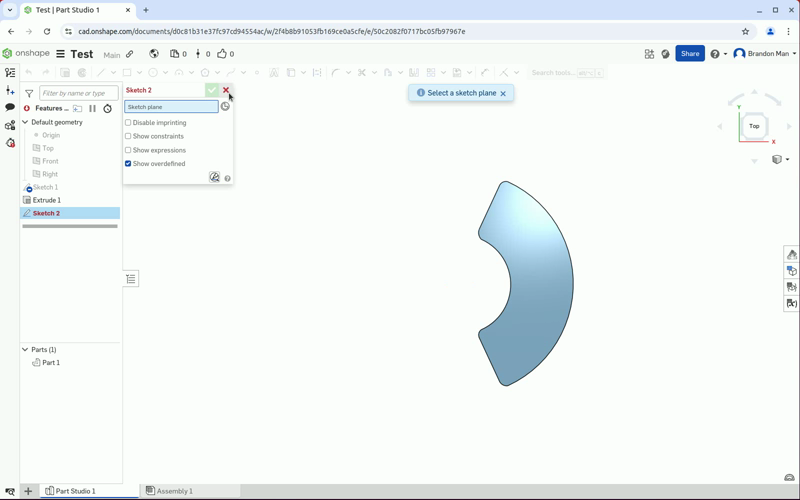
mouse_move(73, 150)
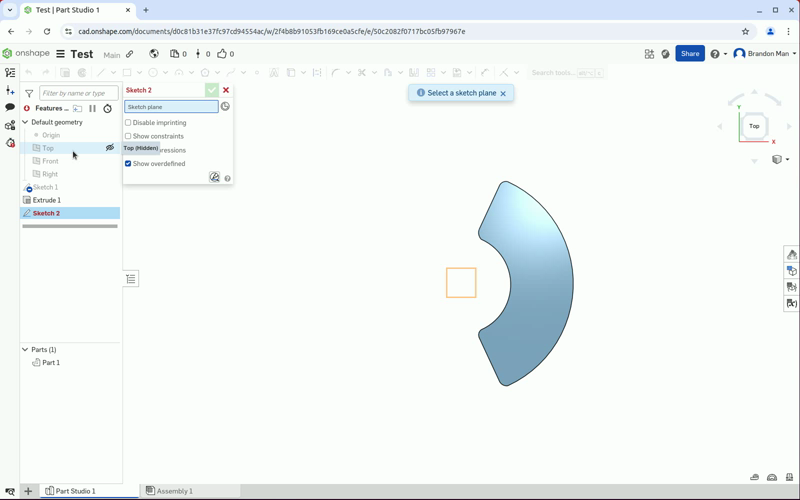
click(73, 150)
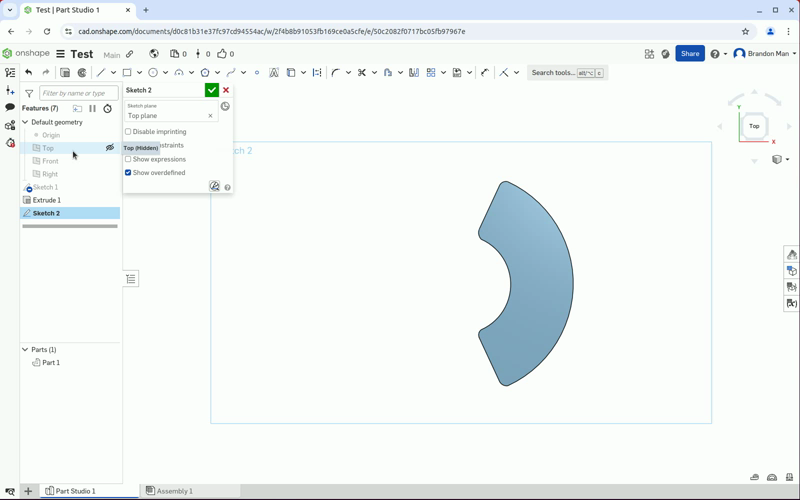
mouse_move(73, 352)
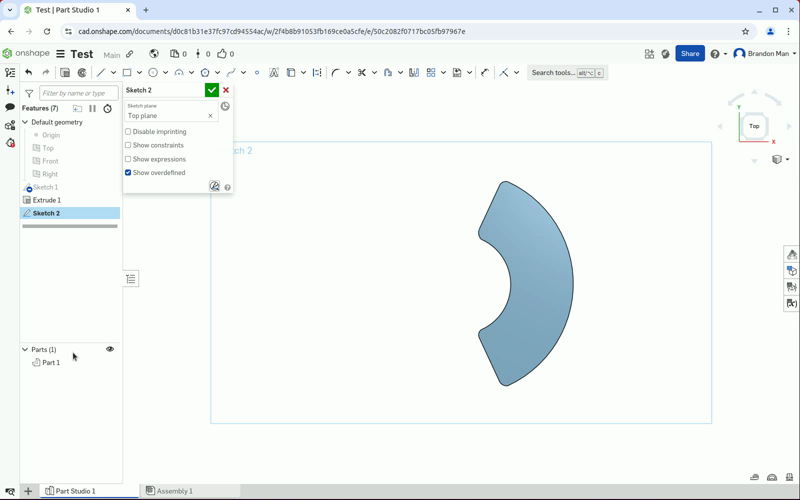
key(y)
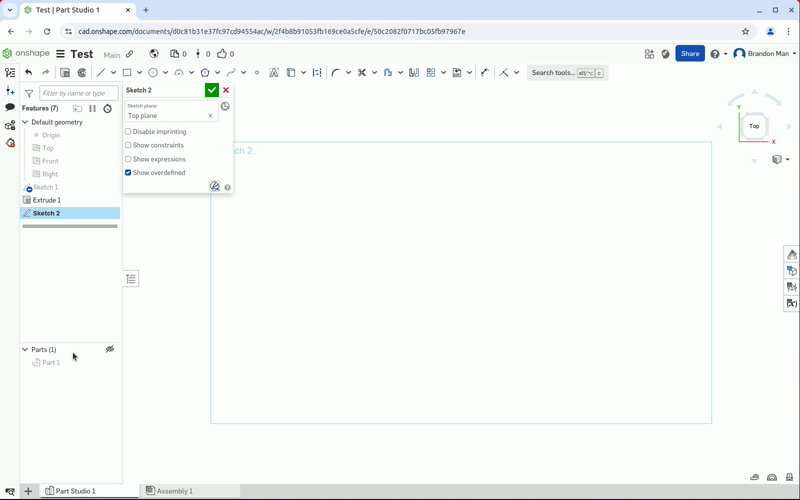
key(c)
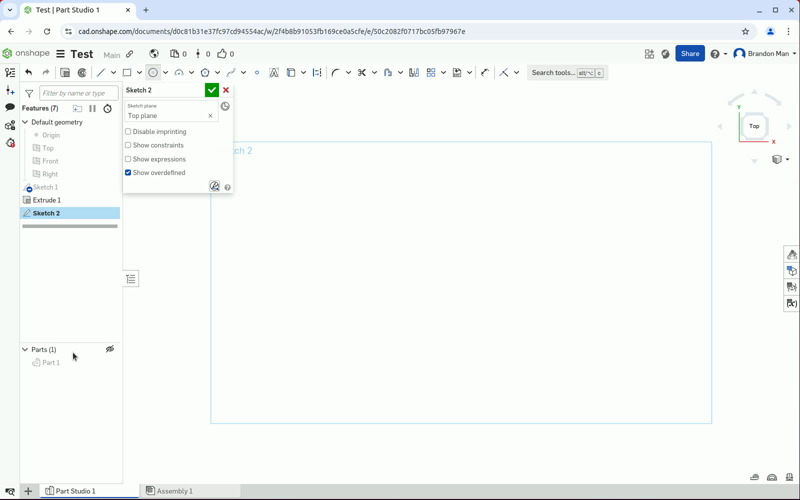
key_down(shift)
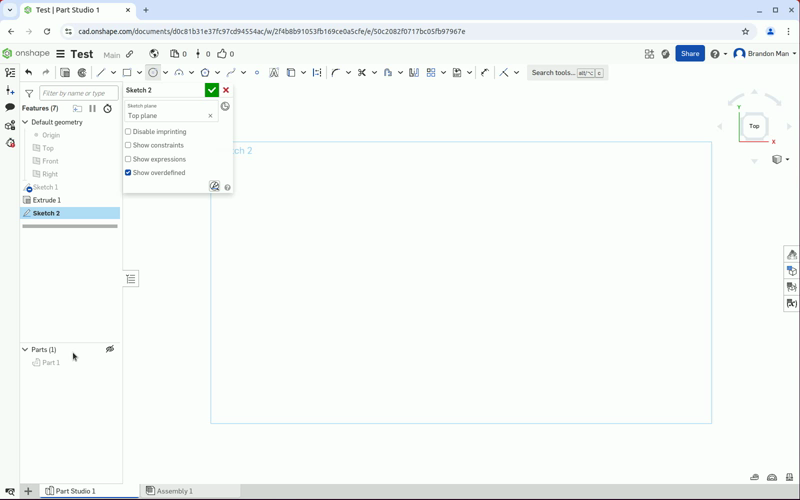
mouse_move(529, 213)
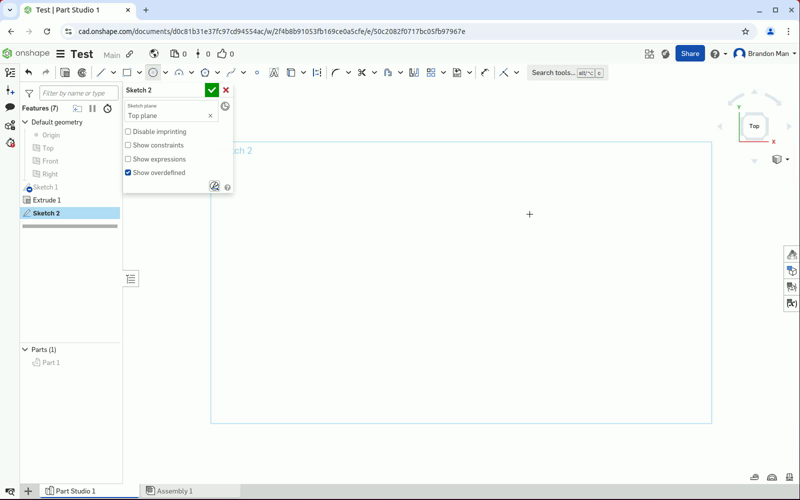
click(529, 213)
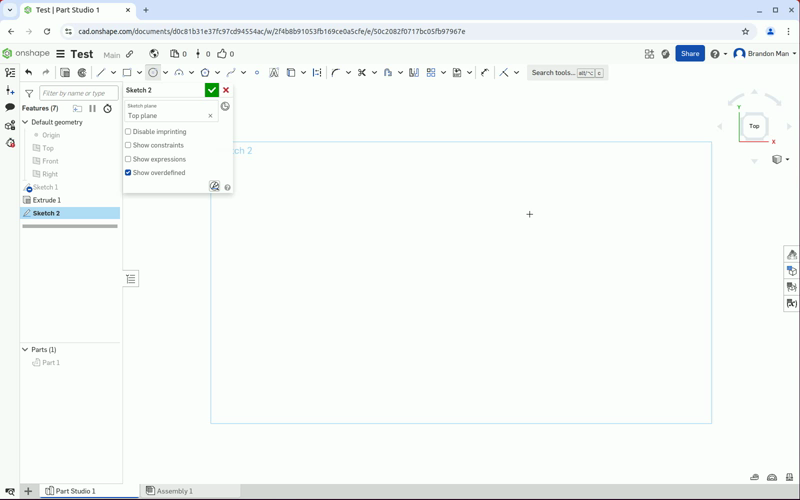
key_up(shift)
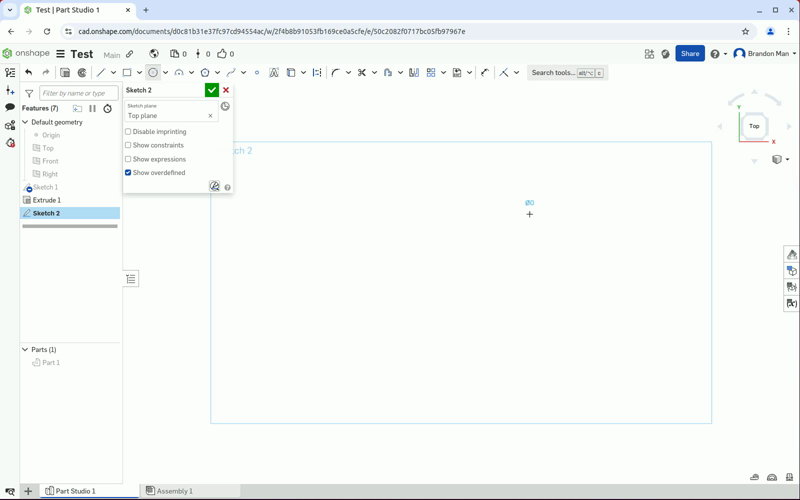
mouse_move(537, 213)
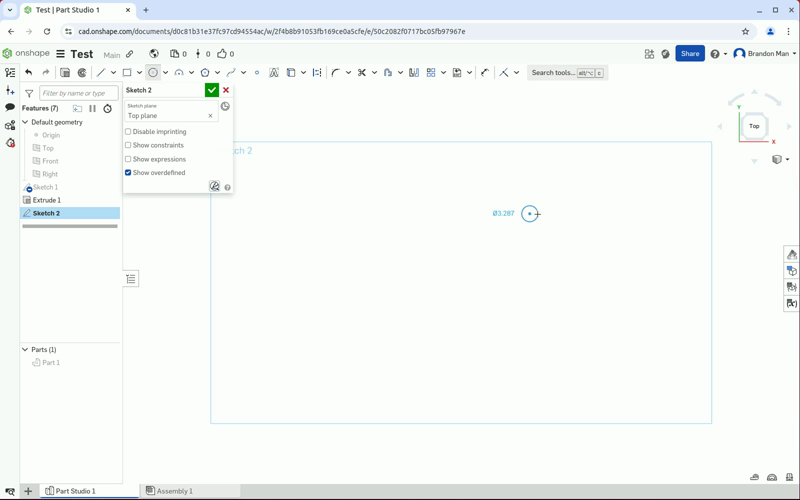
click(537, 213)
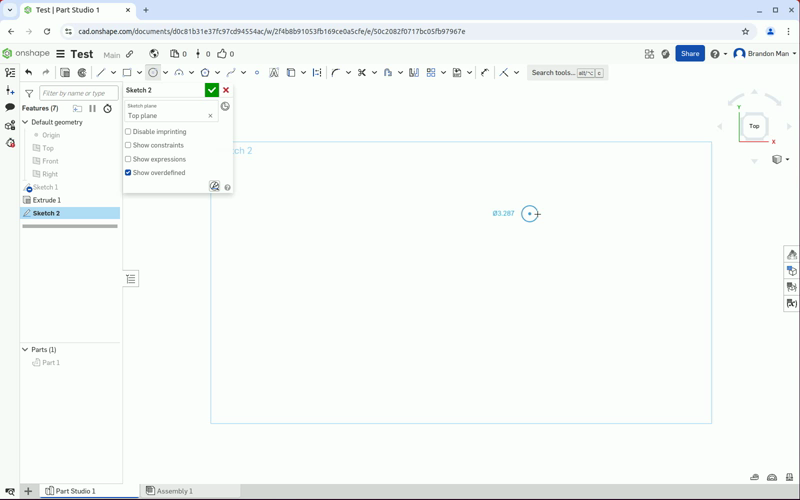
key(esc)
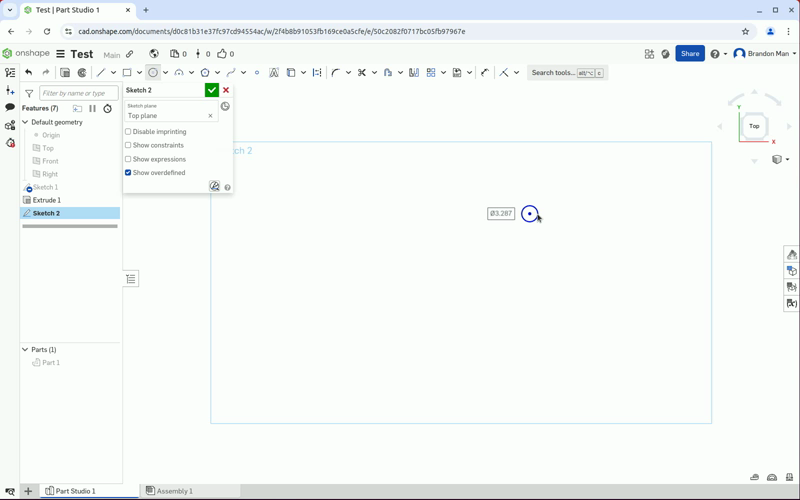
mouse_move(532, 211)
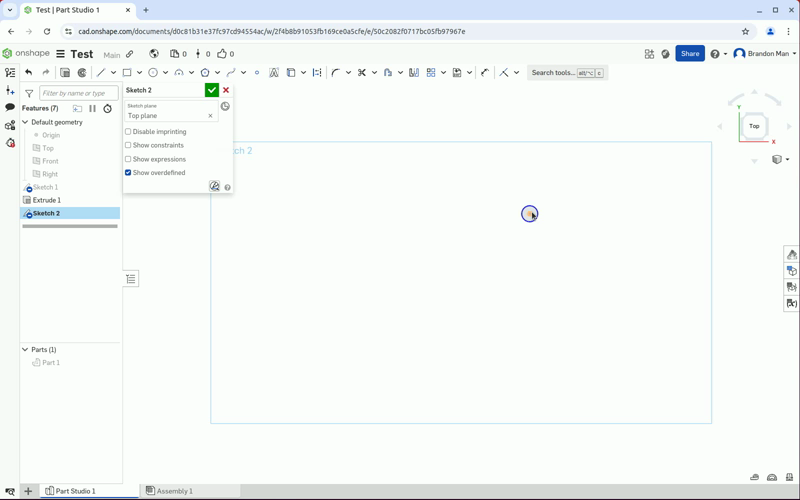
scroll(6)
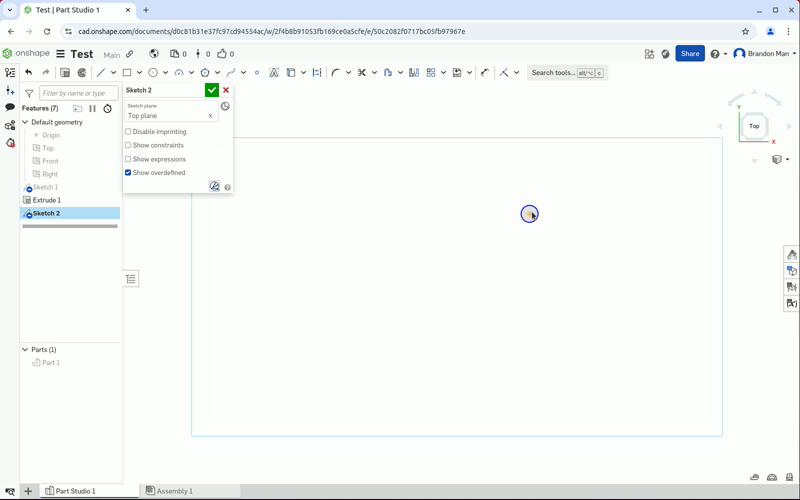
scroll(6)
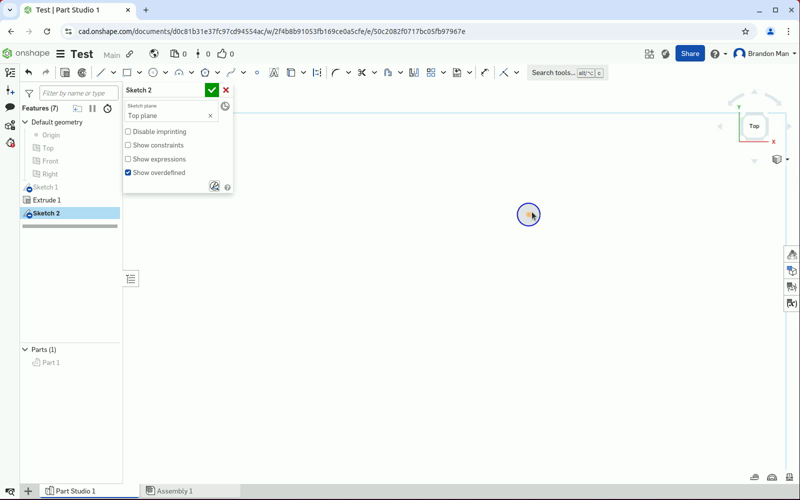
scroll(6)
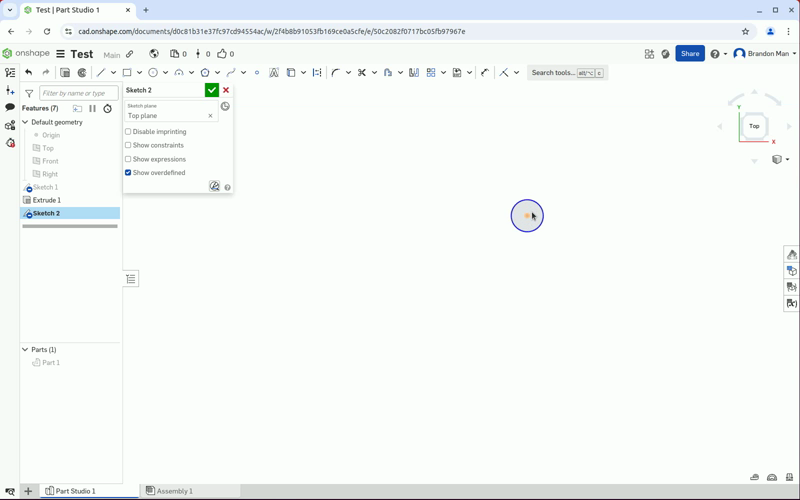
scroll(6)
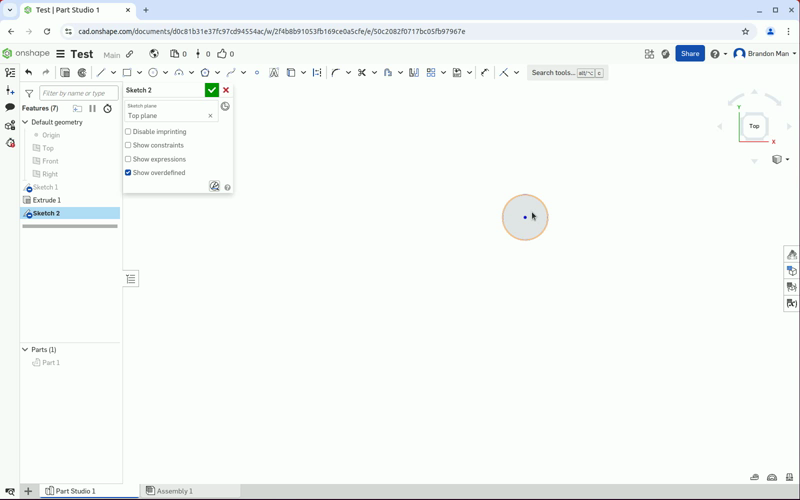
scroll(6)
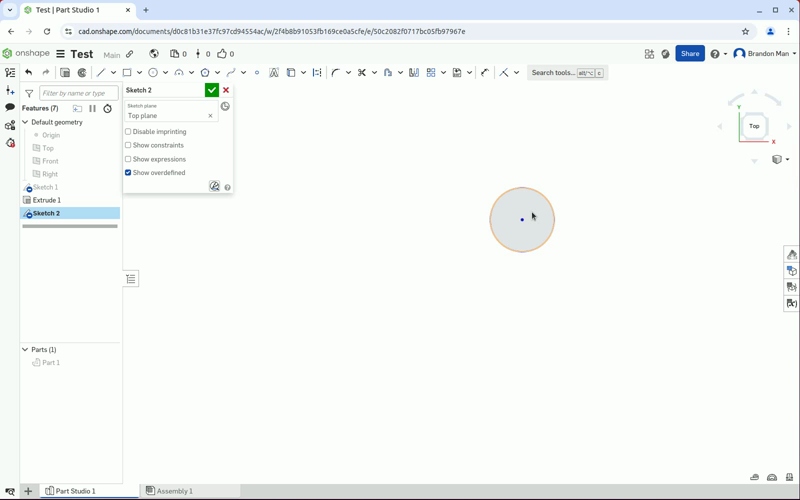
scroll(6)
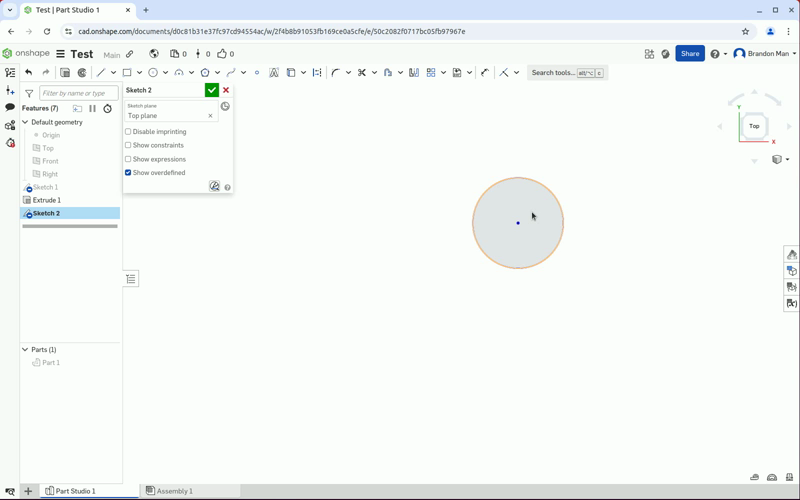
scroll(6)
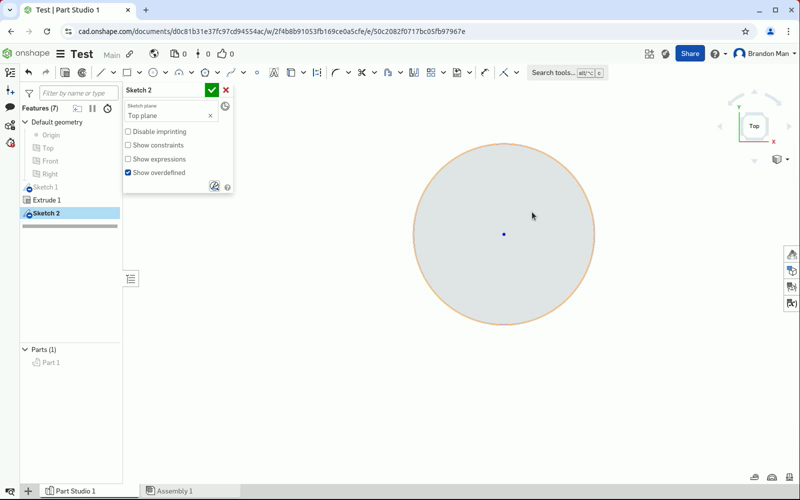
click(532, 211)
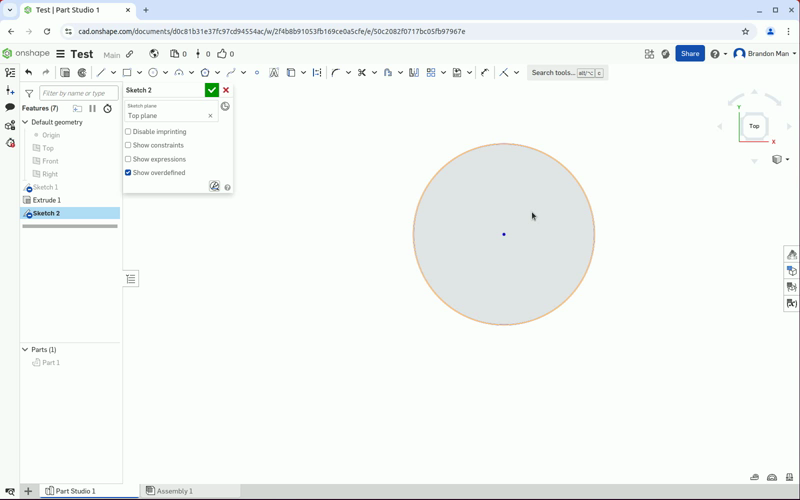
scroll(-6)
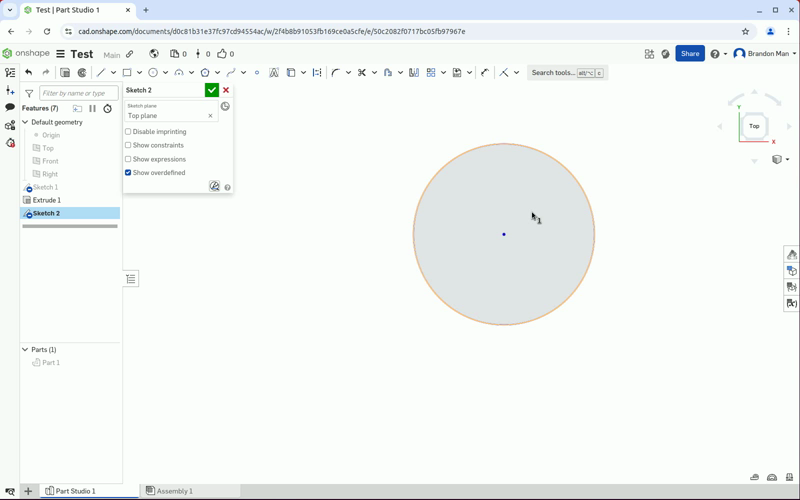
scroll(-6)
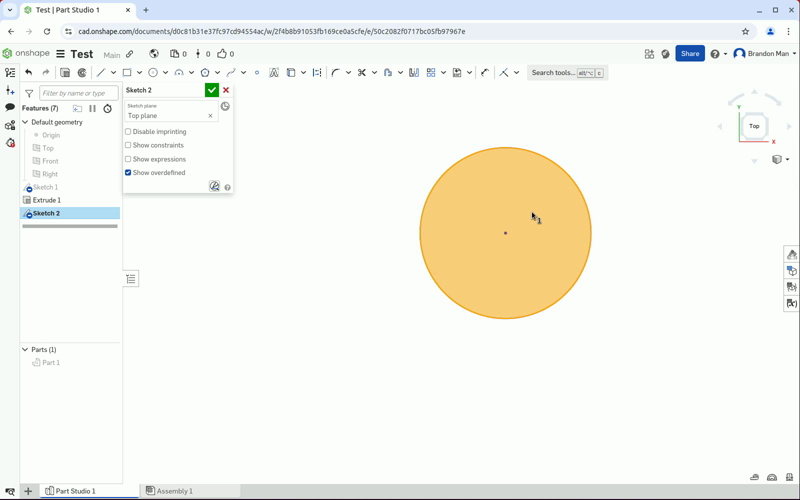
scroll(-6)
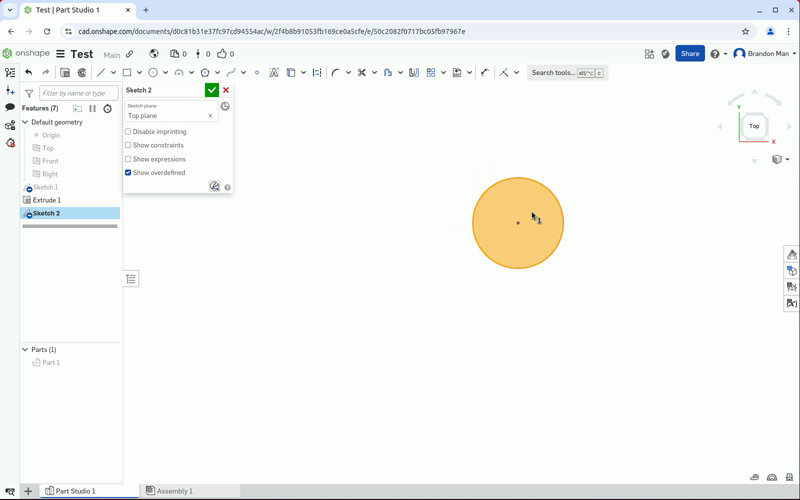
scroll(-6)
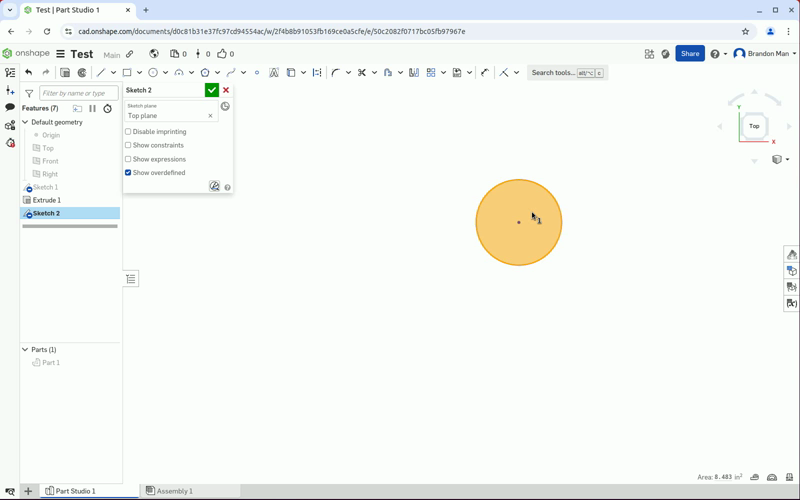
scroll(-6)
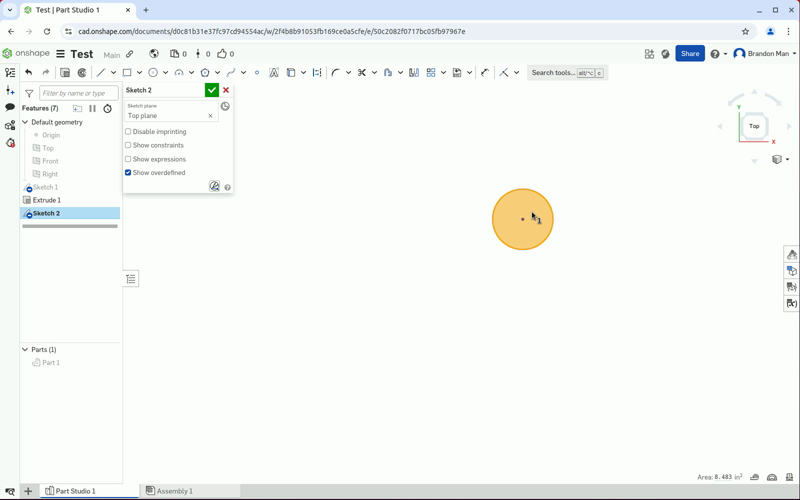
scroll(-6)
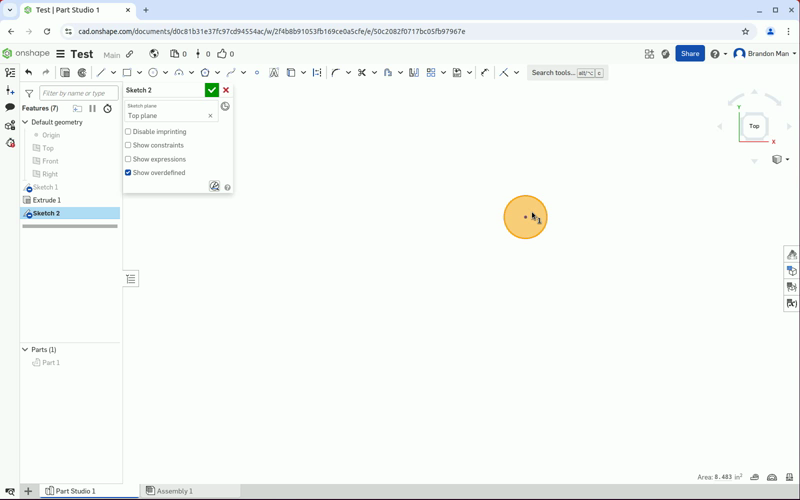
scroll(-6)
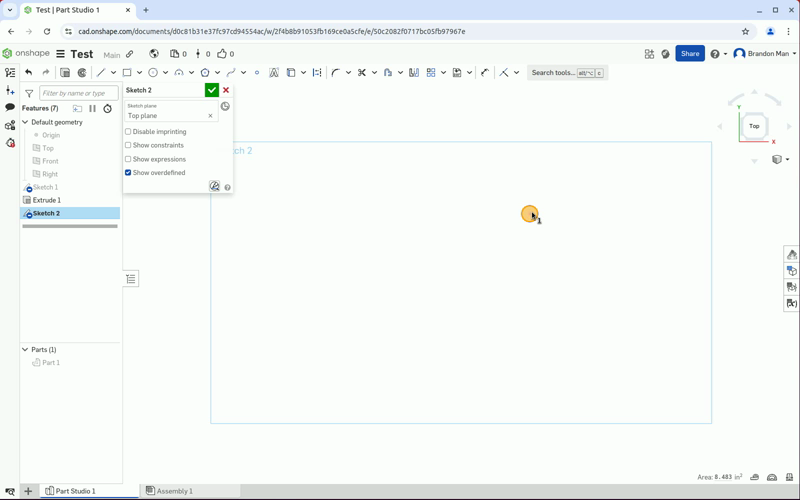
mouse_move(73, 352)
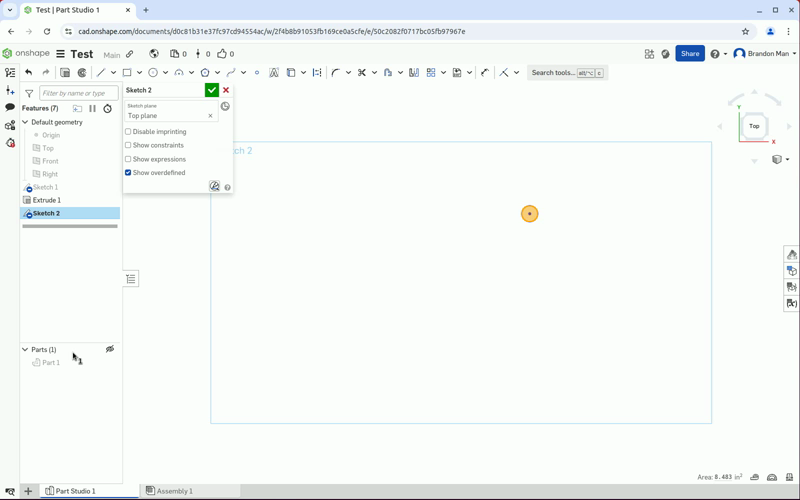
key(shift+y)
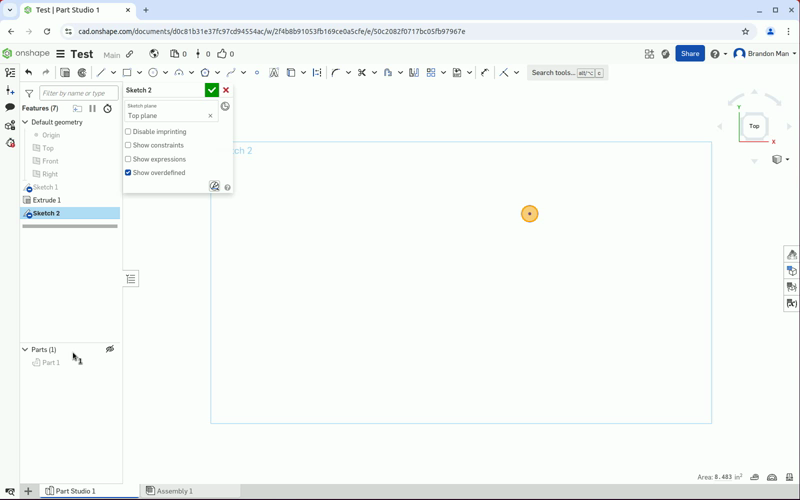
key(shift+e)
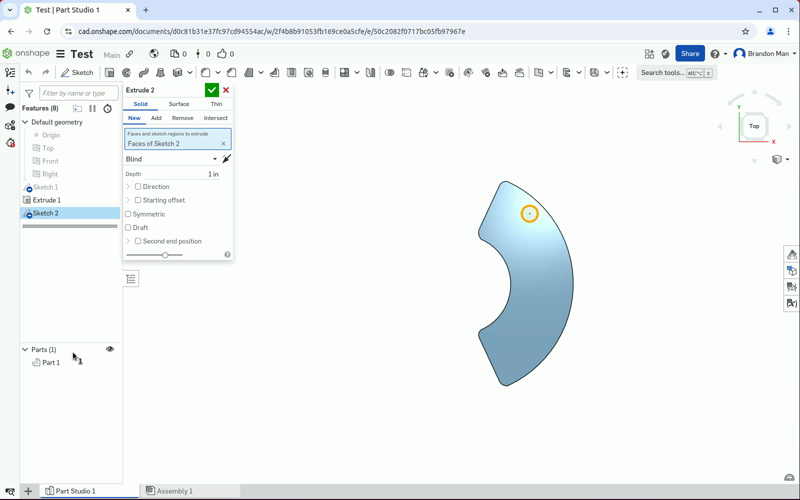
mouse_move(143, 106)
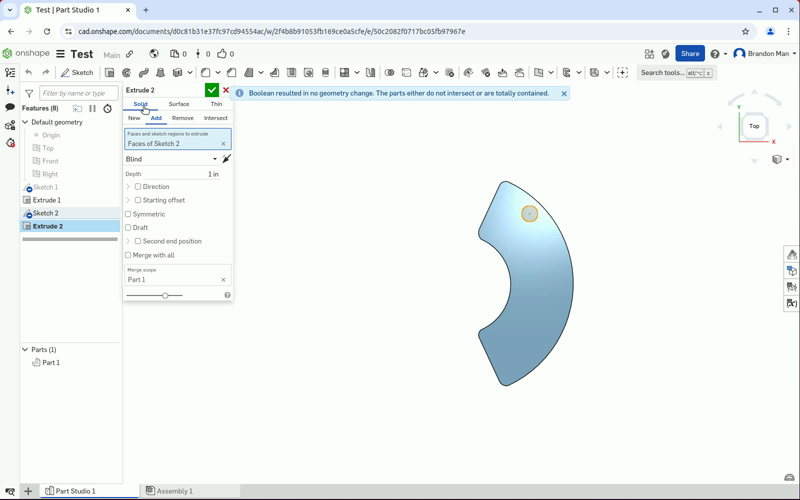
click(143, 106)
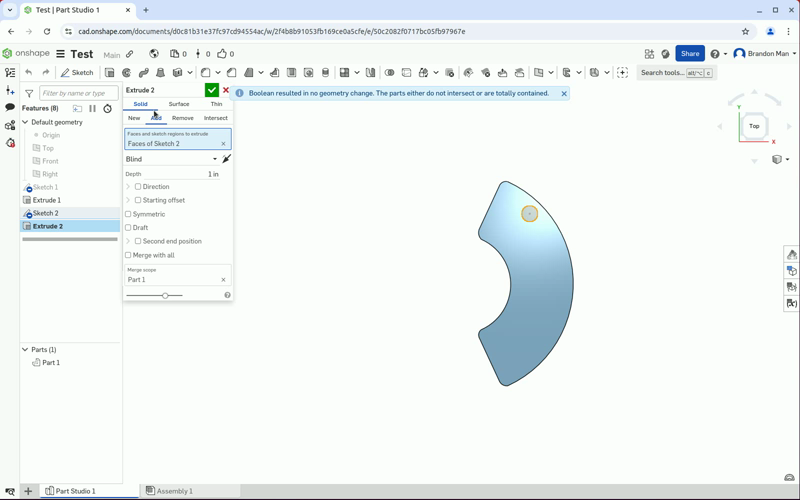
mouse_move(186, 120)
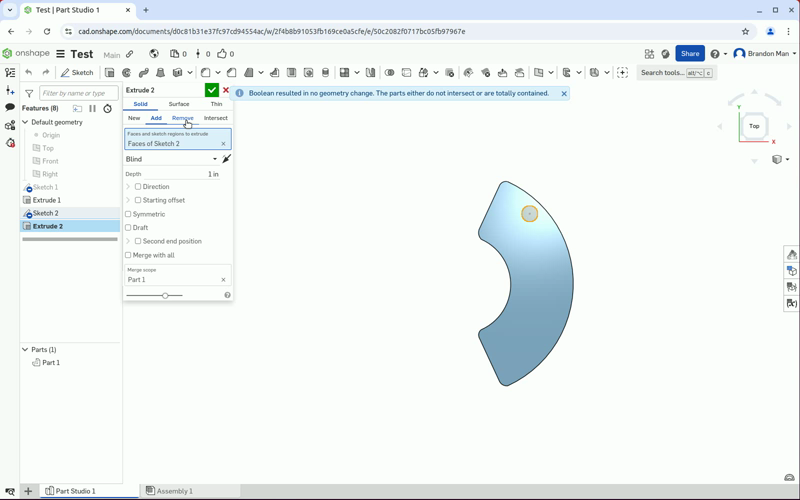
click(186, 120)
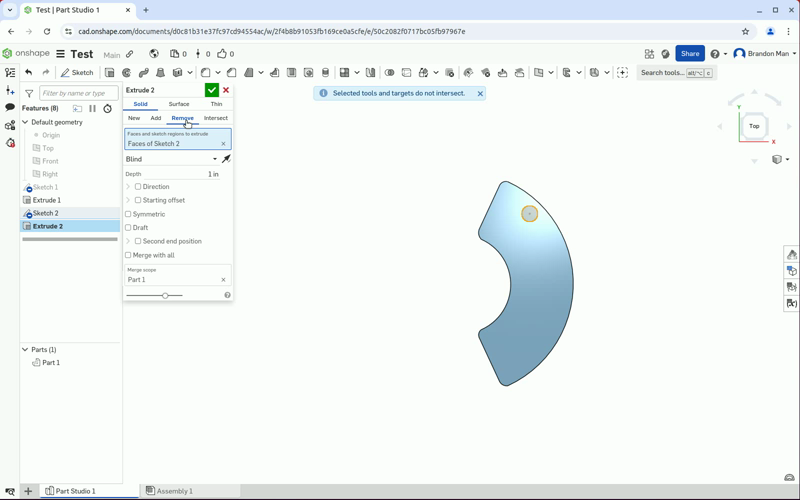
key(tab, 4)
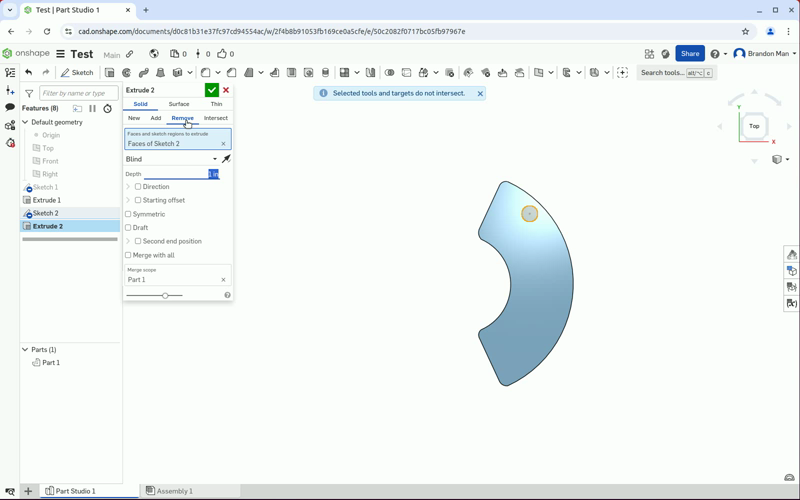
text(-10.832)
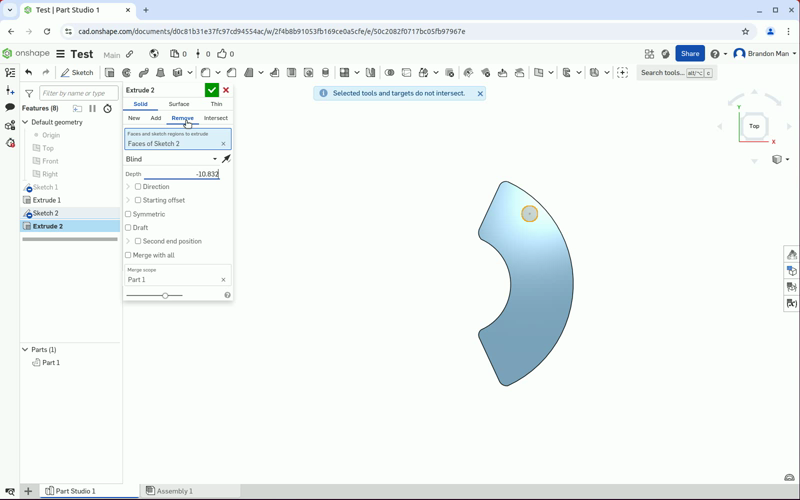
key(tab, 6)
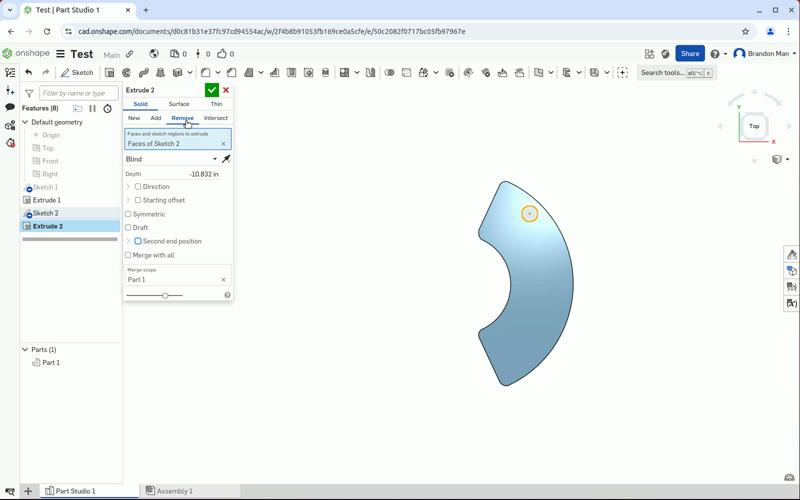
key(space)
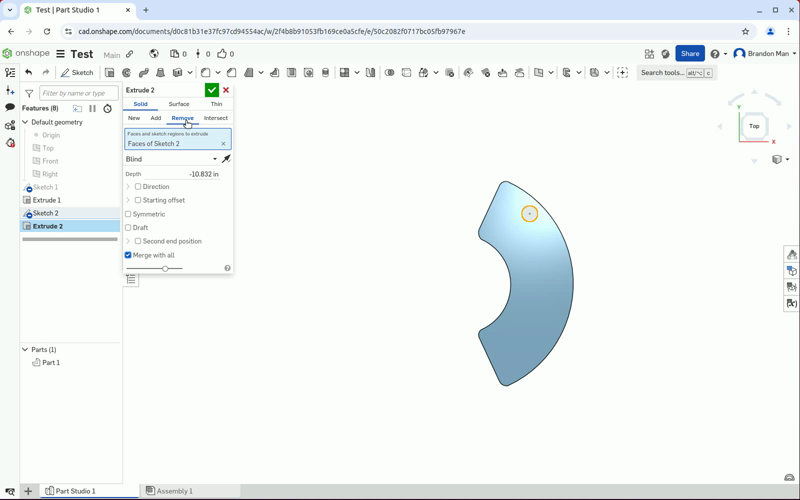
key(enter)
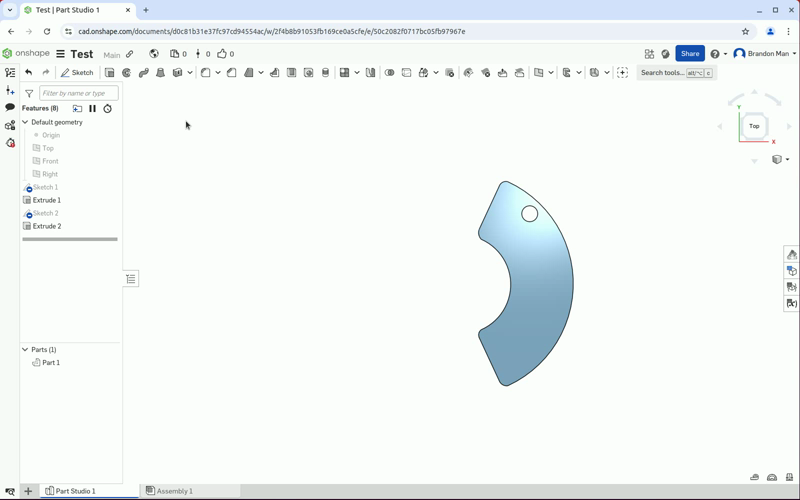
key(shift+h)
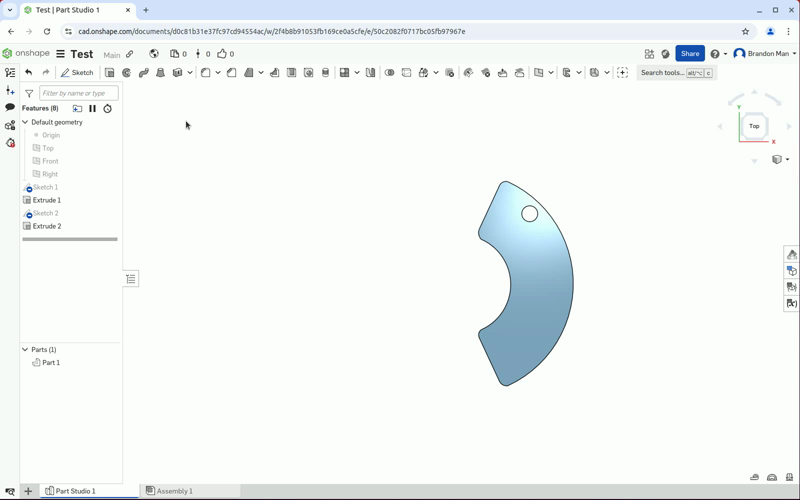
key(shift+h)
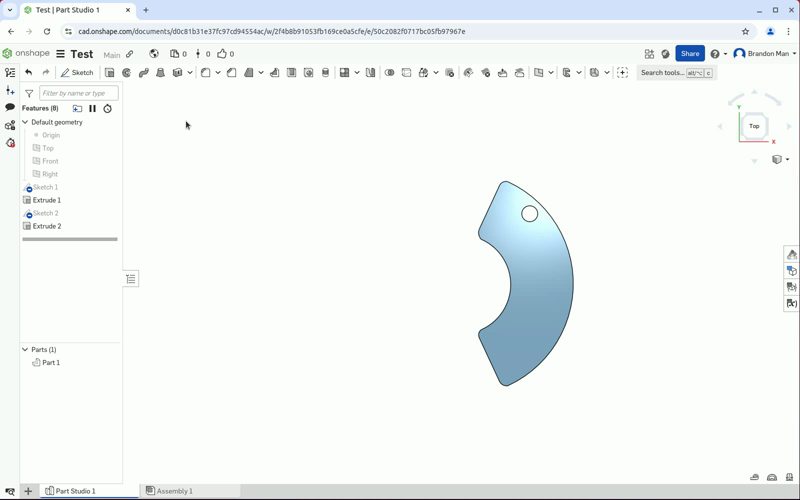
mouse_move(73, 189)
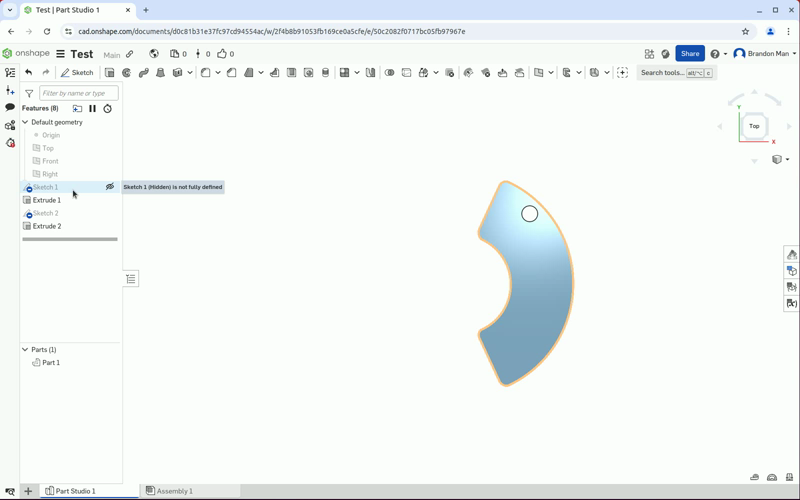
click(73, 189)
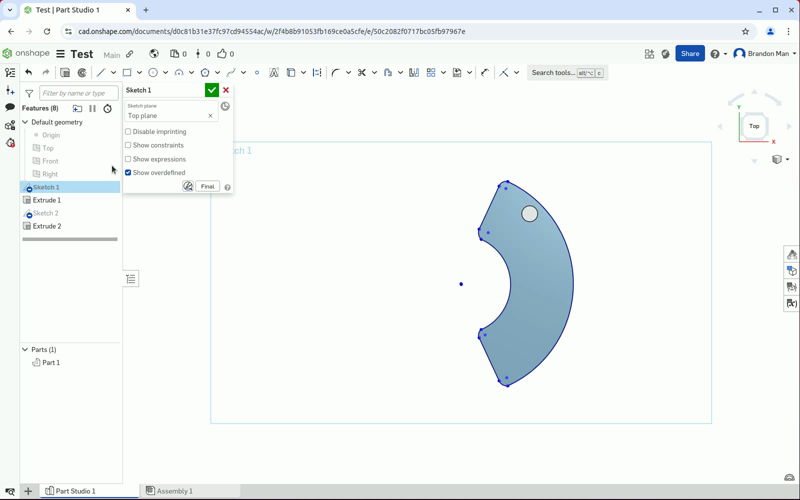
mouse_move(229, 92)
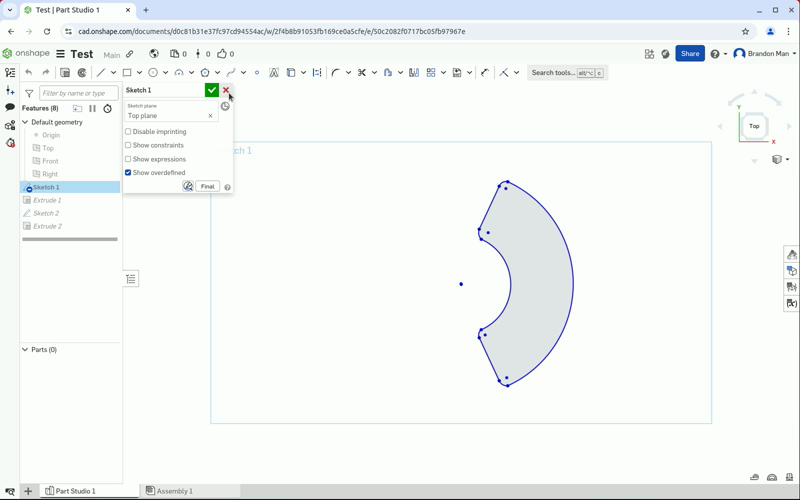
click(229, 92)
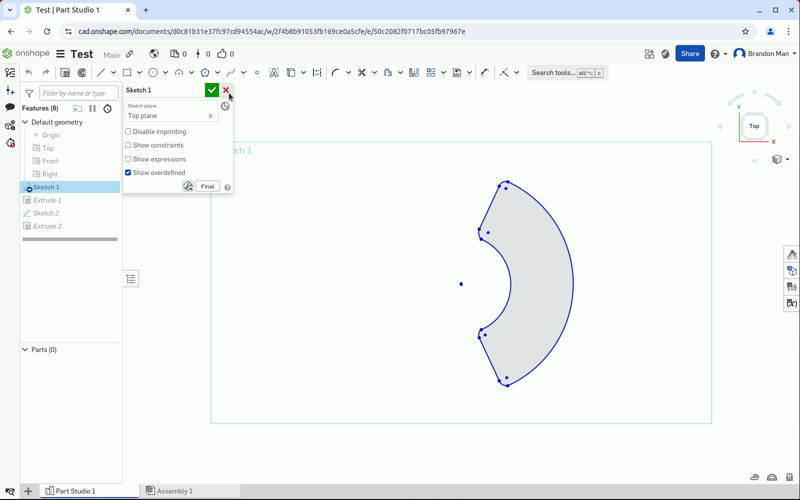
key(shift+s)
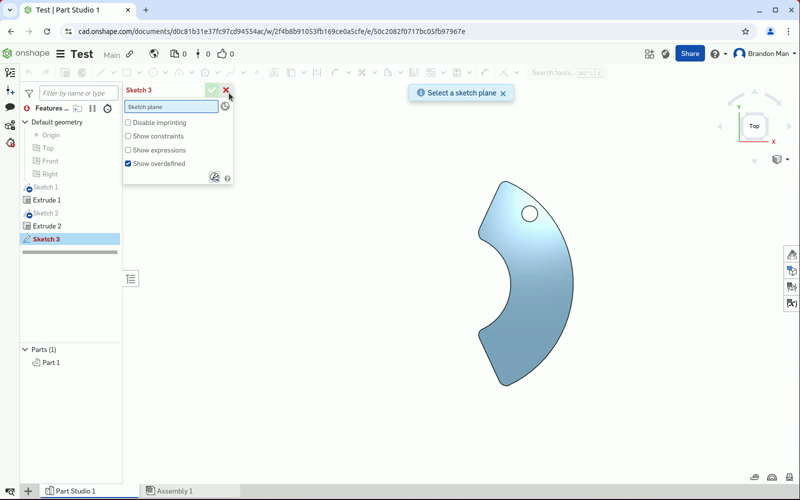
mouse_move(73, 150)
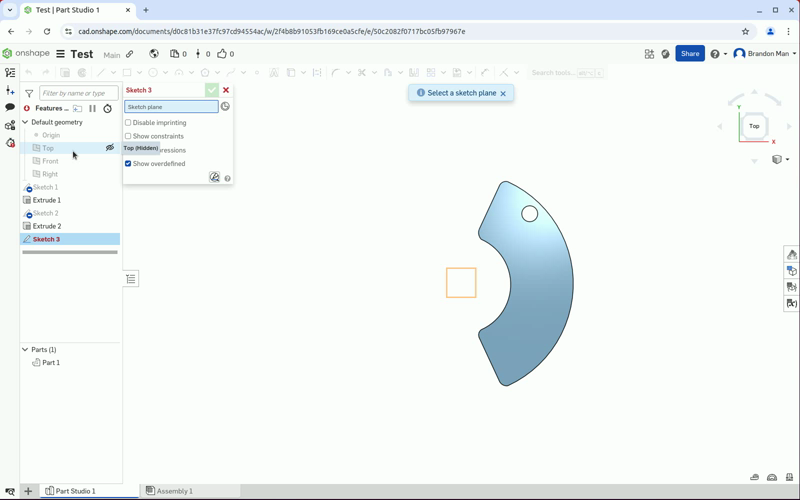
click(73, 150)
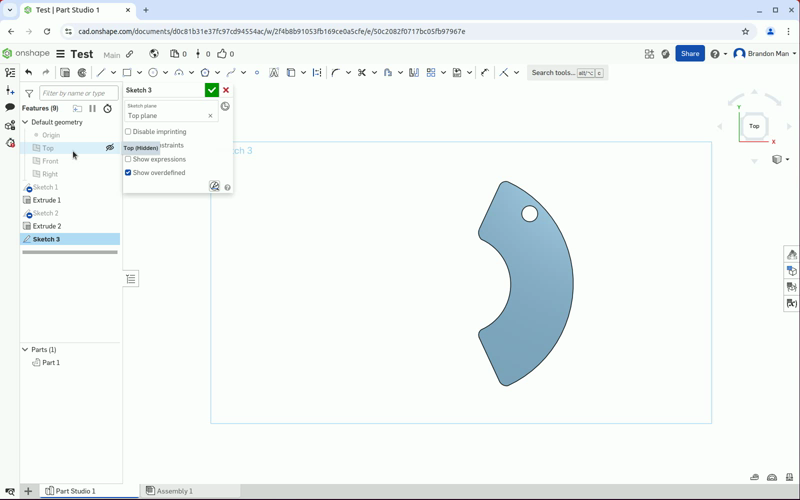
mouse_move(73, 352)
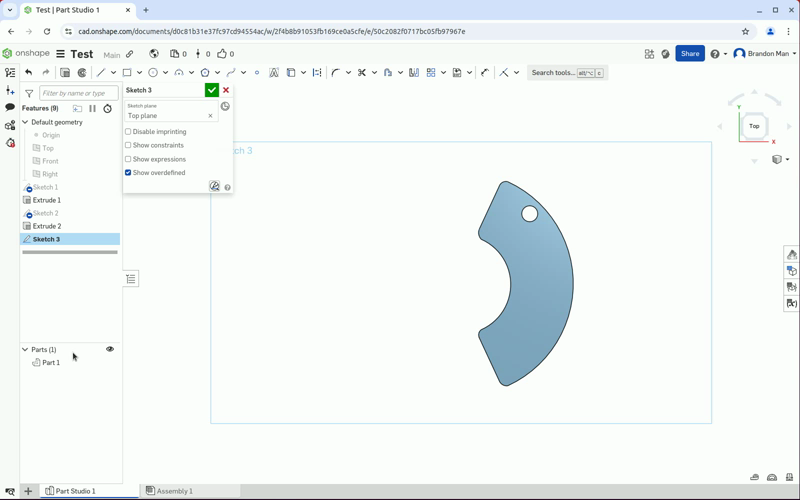
key(y)
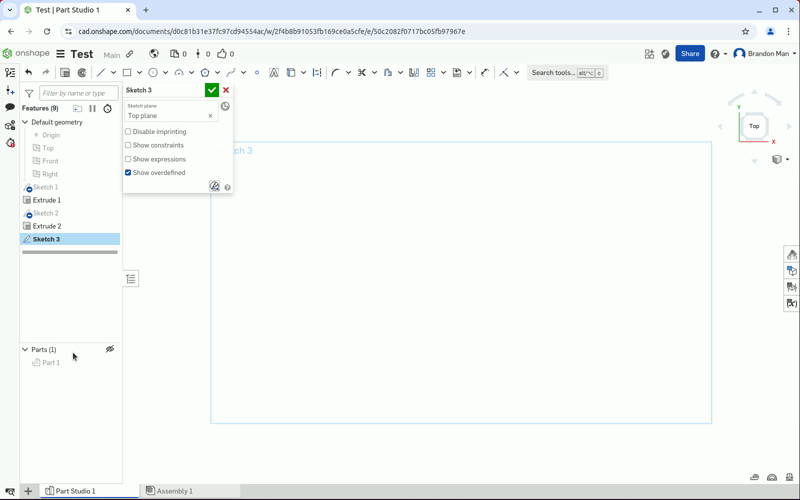
key(c)
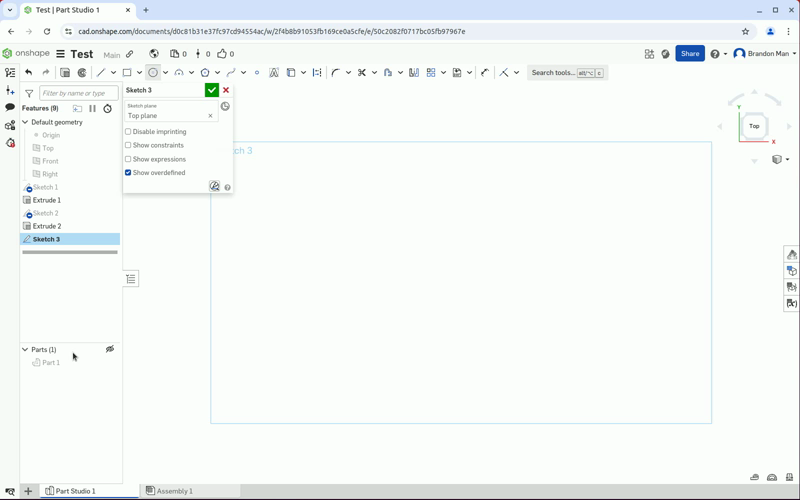
key_down(shift)
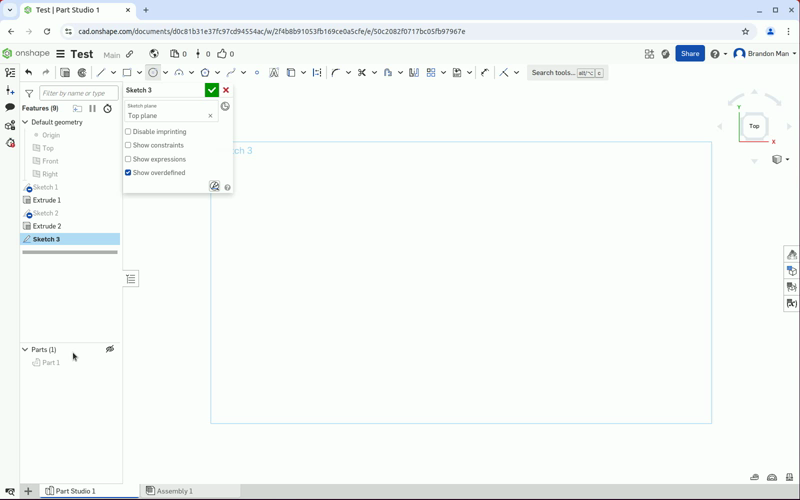
mouse_move(529, 352)
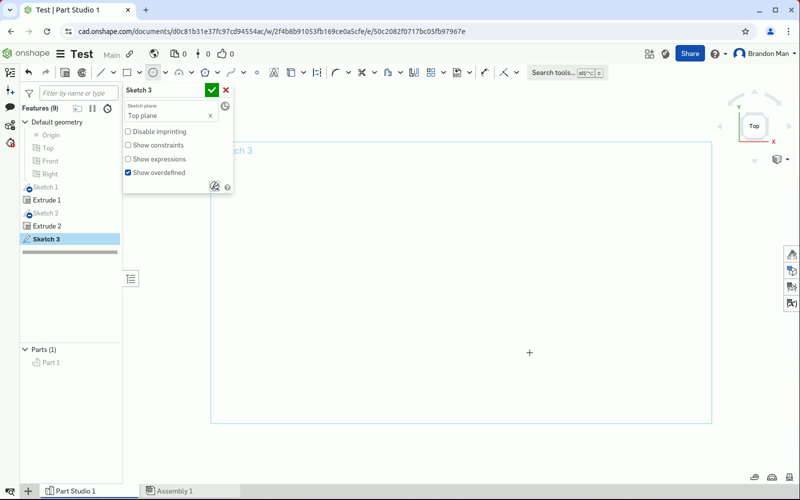
click(529, 352)
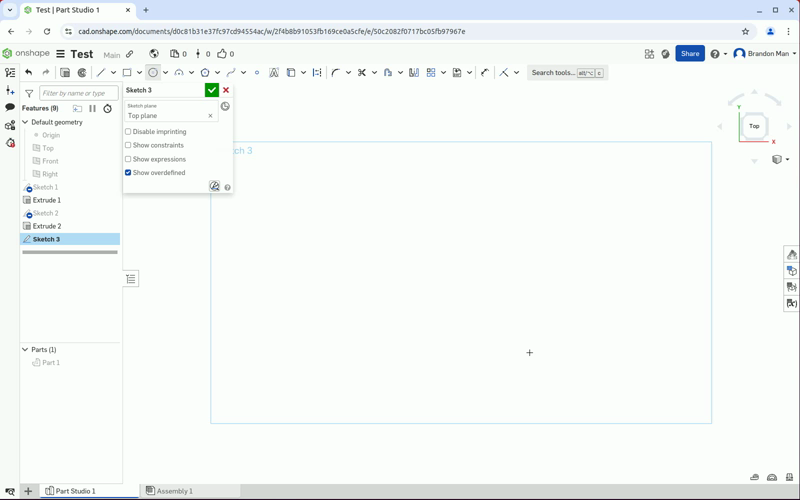
key_up(shift)
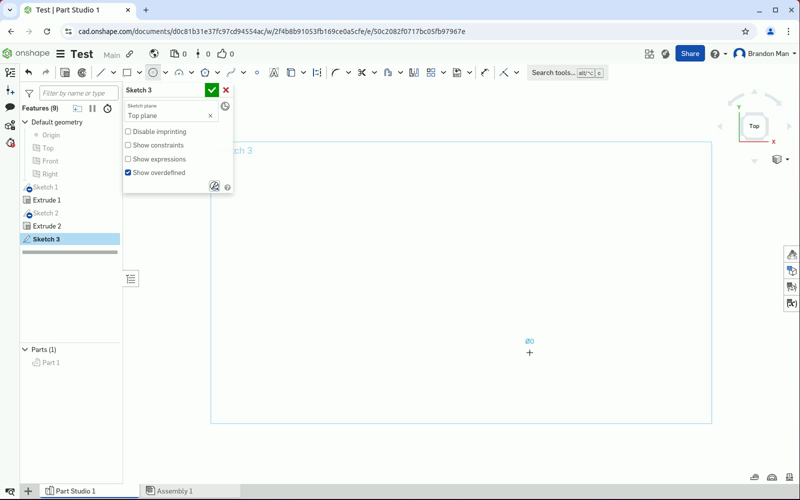
mouse_move(537, 352)
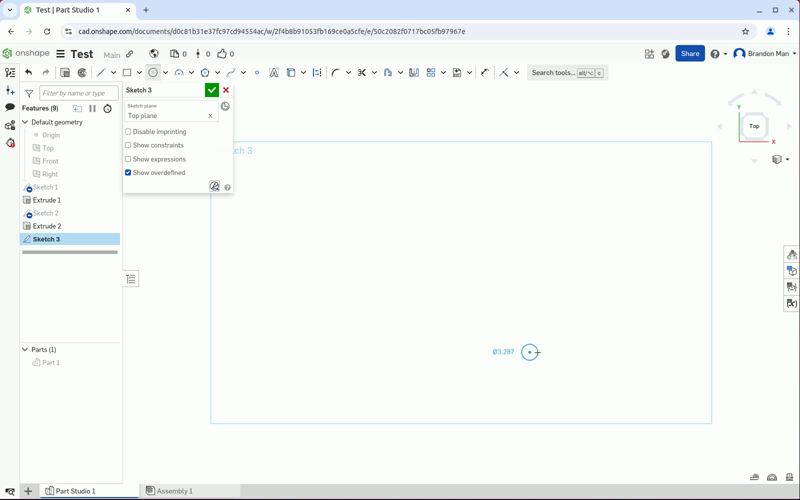
click(537, 352)
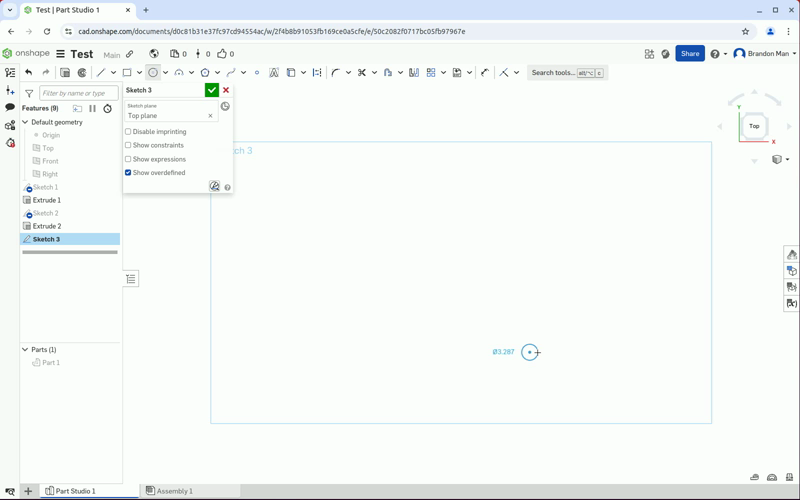
key(esc)
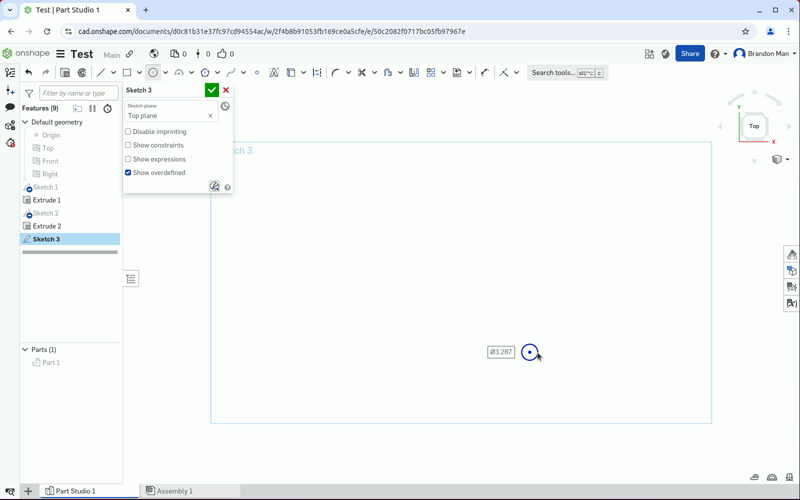
mouse_move(523, 347)
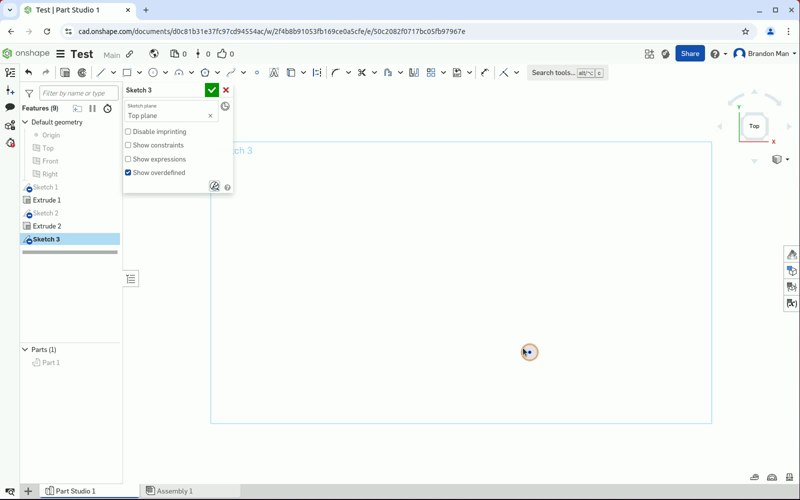
scroll(6)
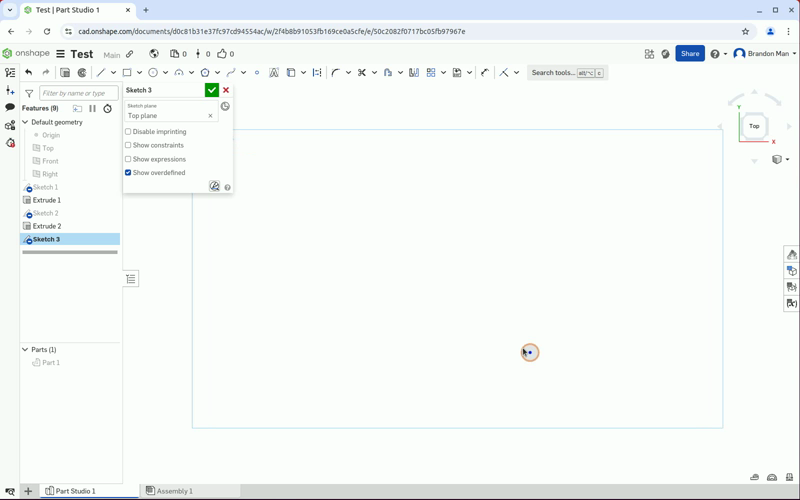
scroll(6)
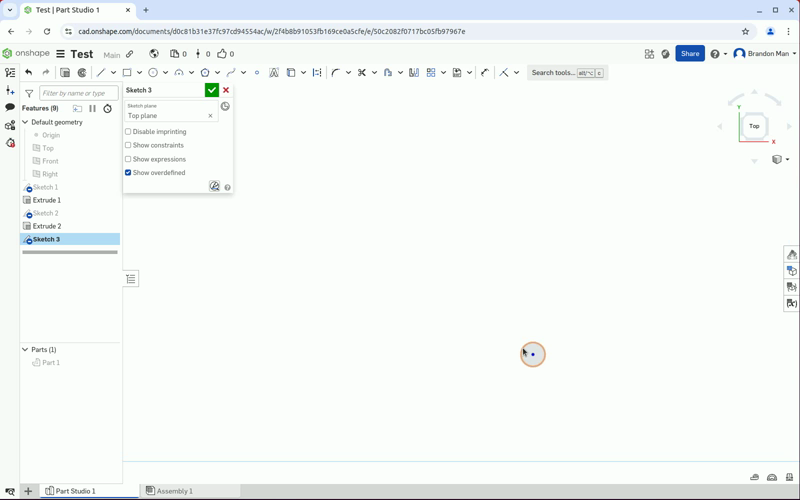
scroll(6)
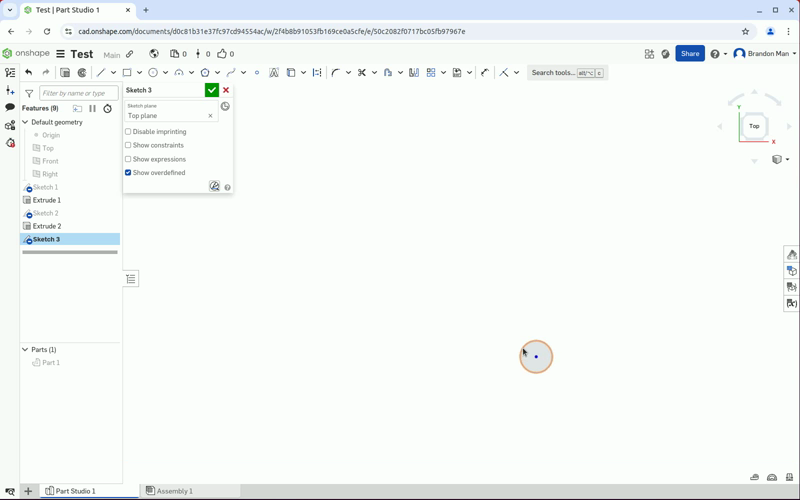
scroll(6)
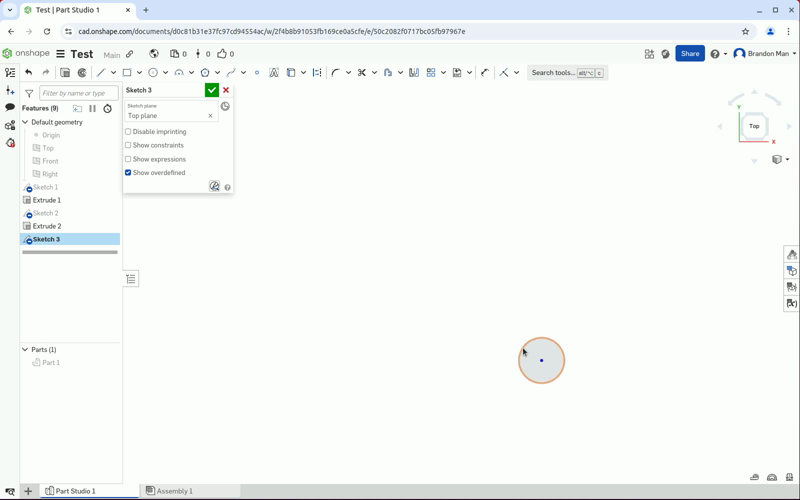
scroll(6)
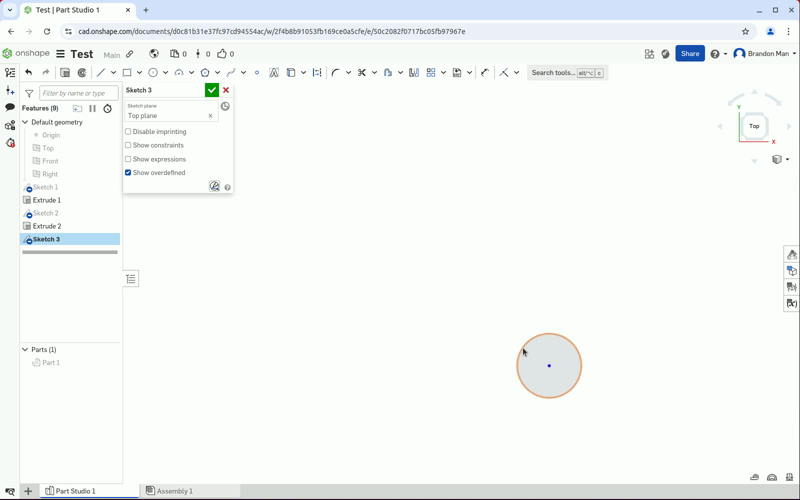
scroll(6)
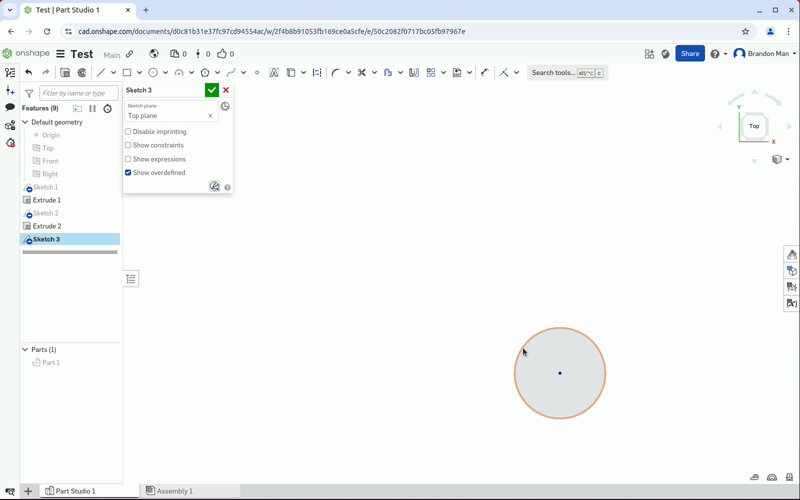
scroll(6)
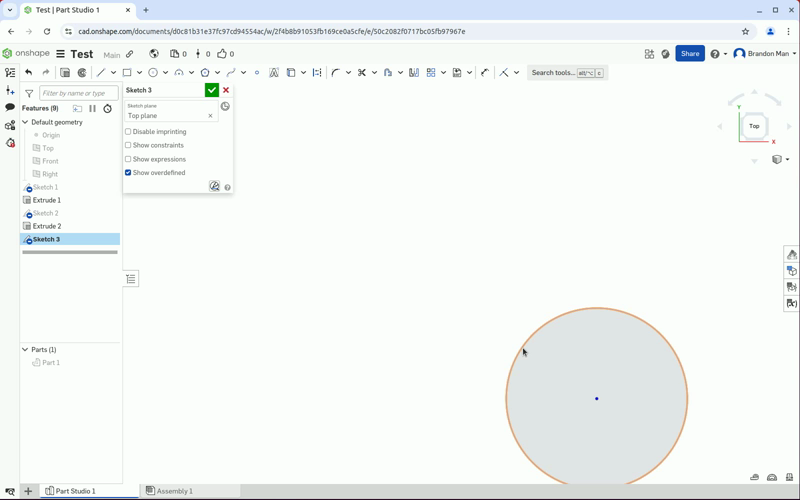
click(523, 347)
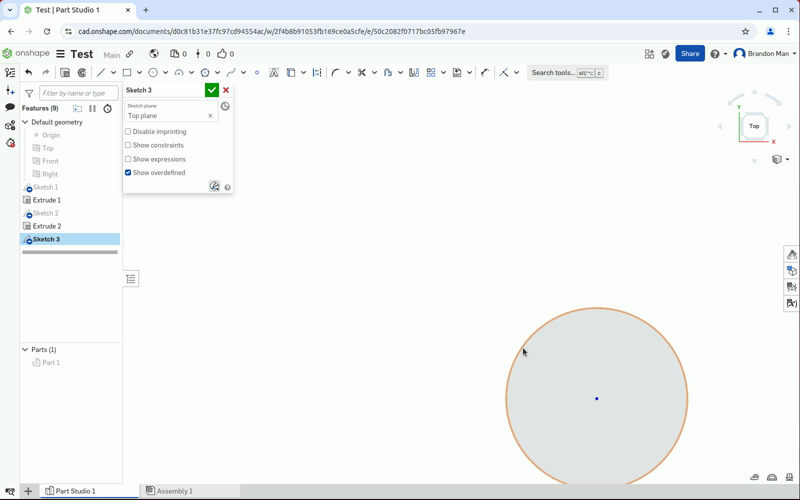
scroll(-6)
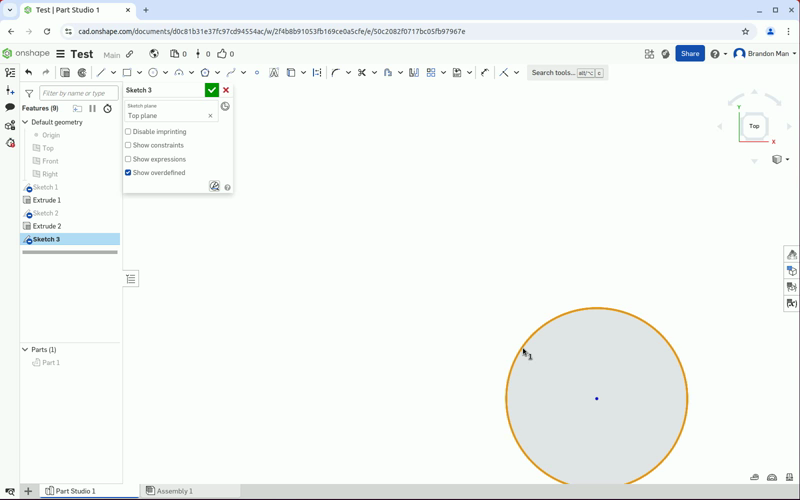
scroll(-6)
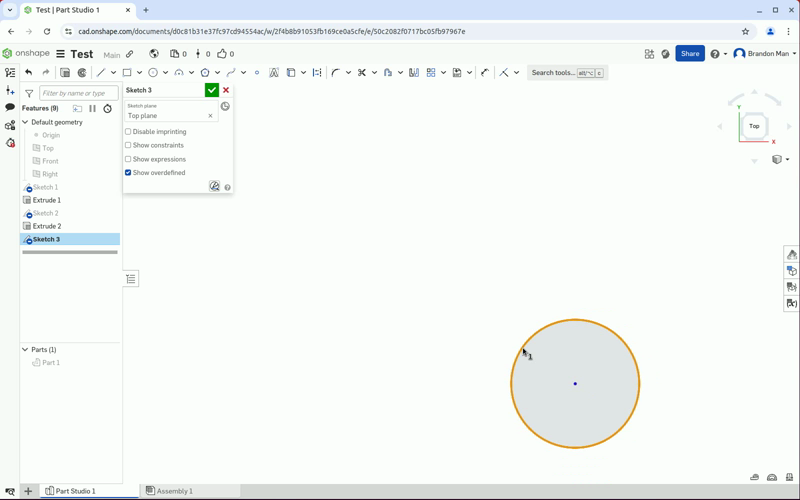
scroll(-6)
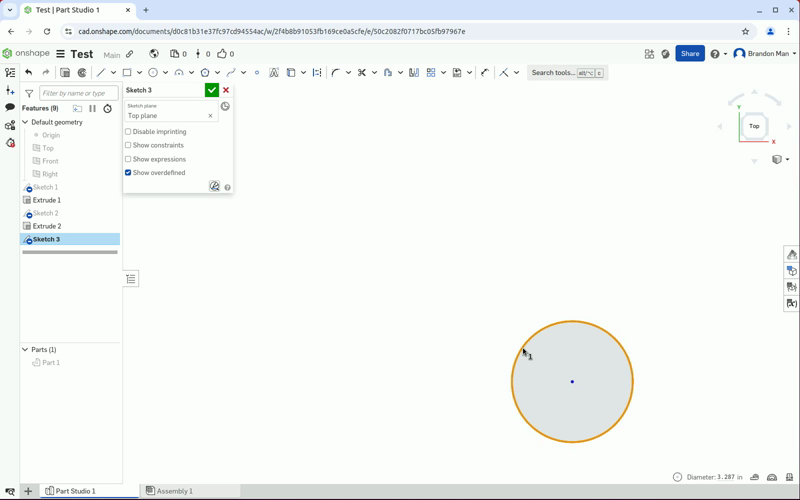
scroll(-6)
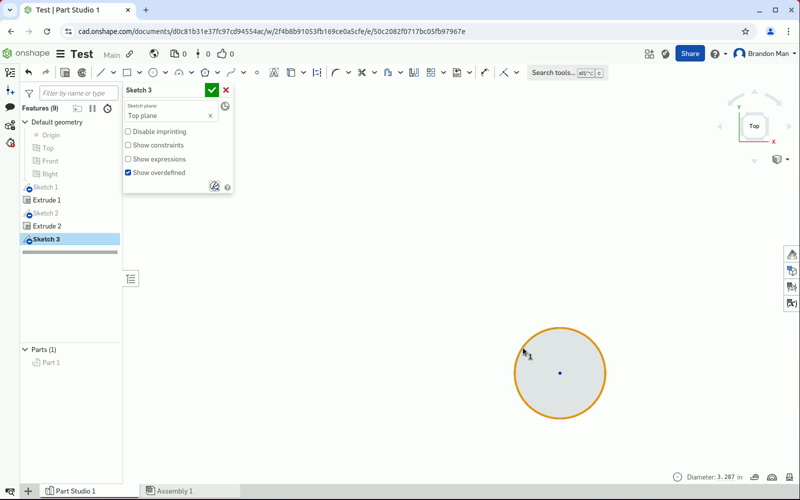
scroll(-6)
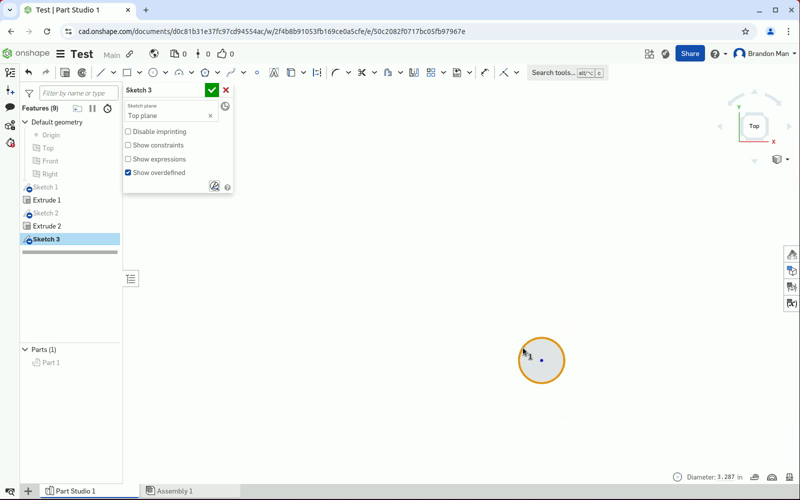
scroll(-6)
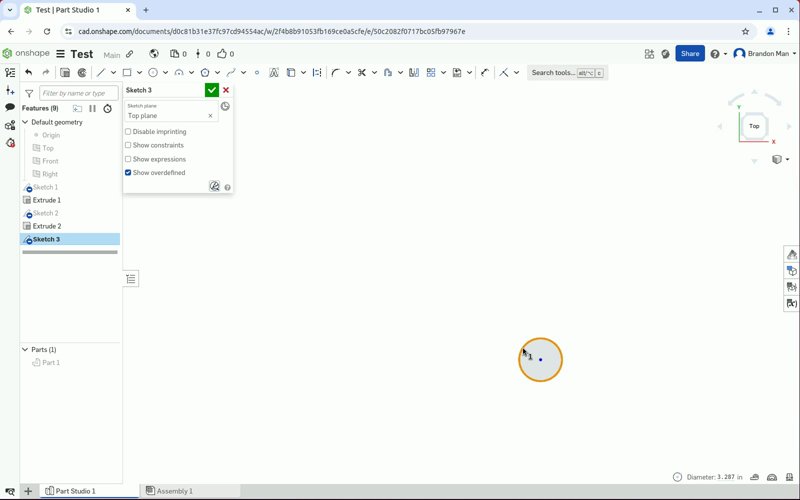
scroll(-6)
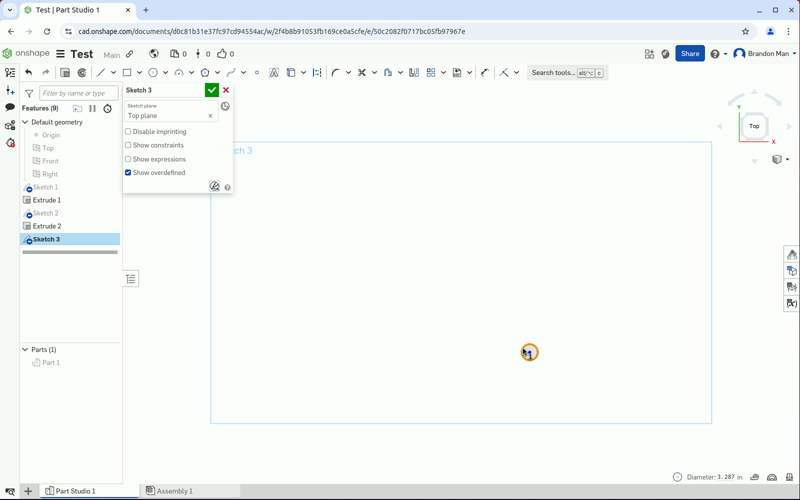
mouse_move(73, 352)
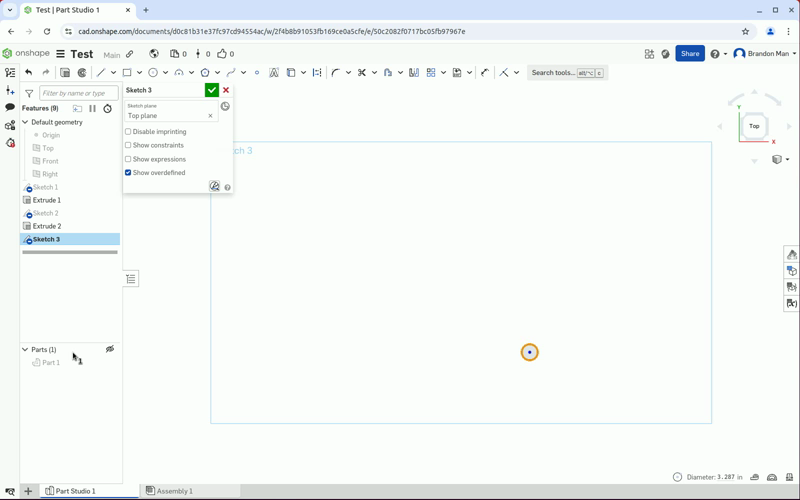
key(shift+y)
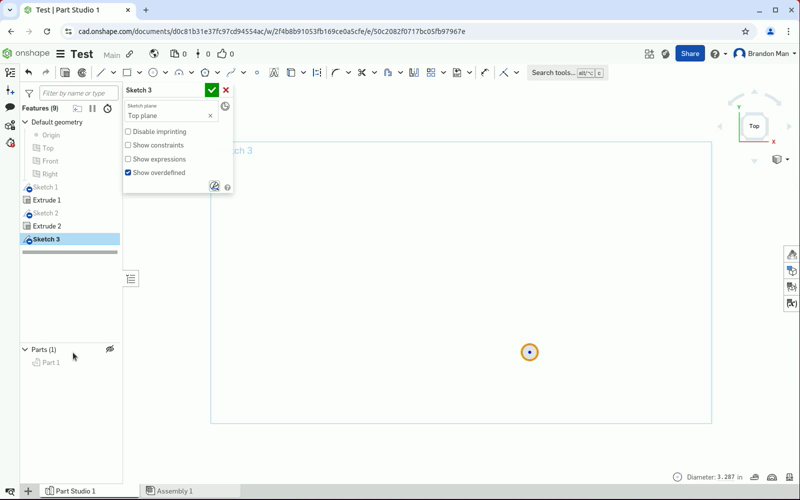
key(shift+e)
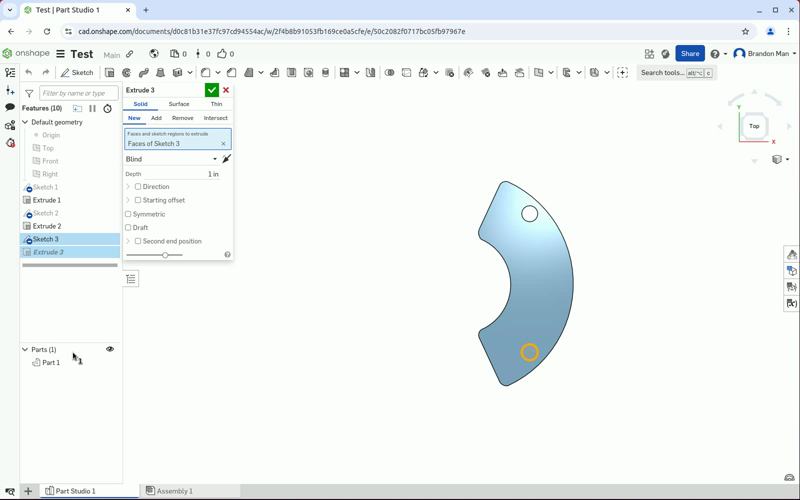
mouse_move(143, 106)
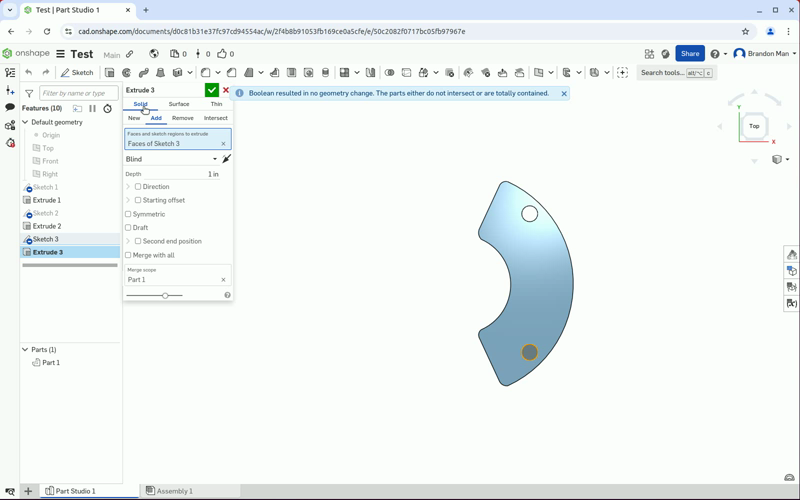
click(143, 106)
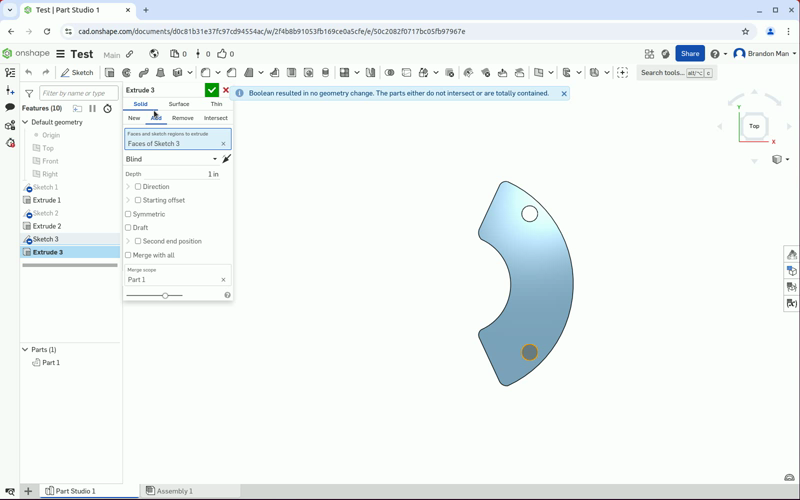
mouse_move(186, 120)
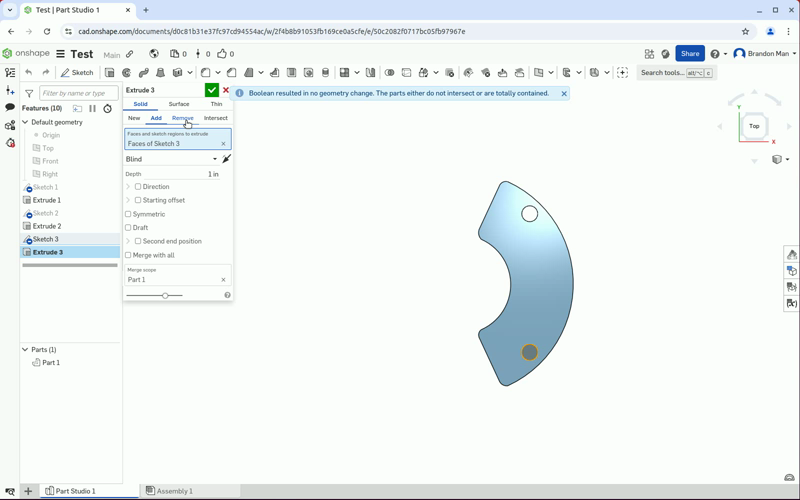
click(186, 120)
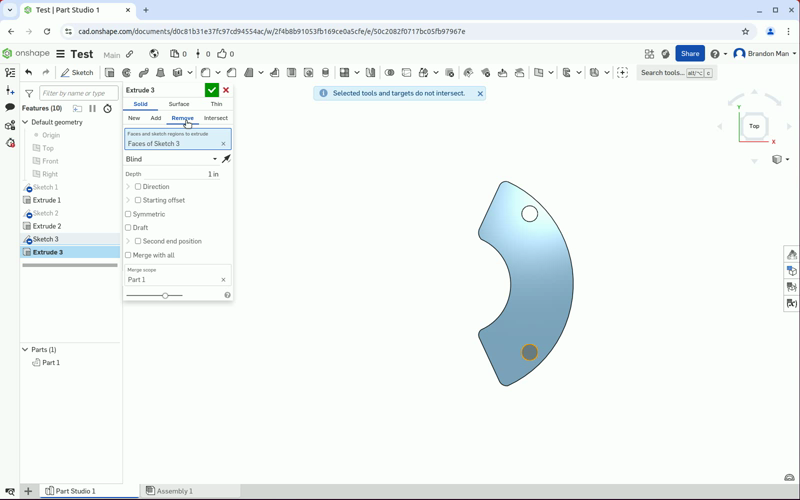
key(tab, 4)
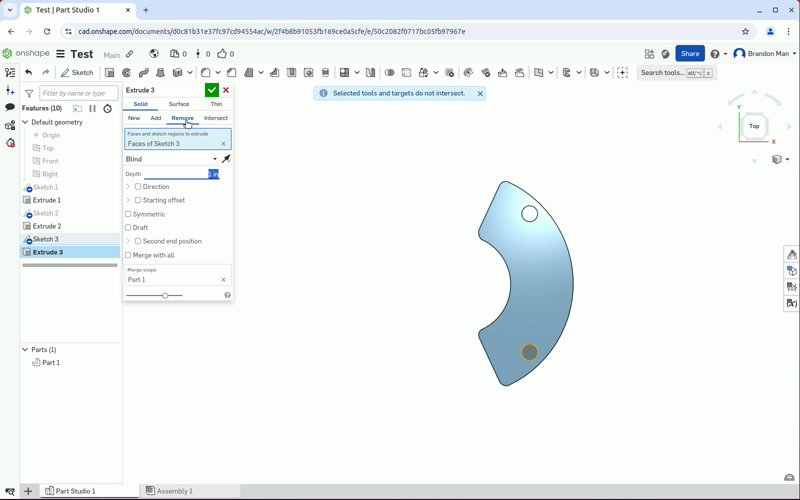
text(-10.832)
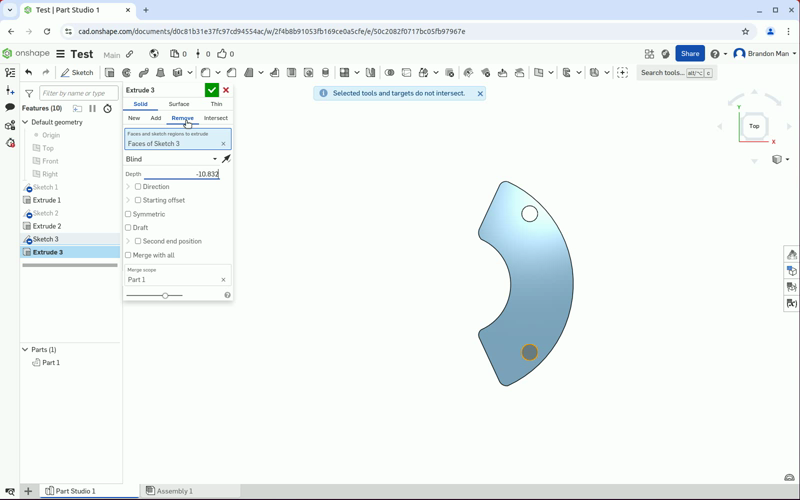
key(tab, 6)
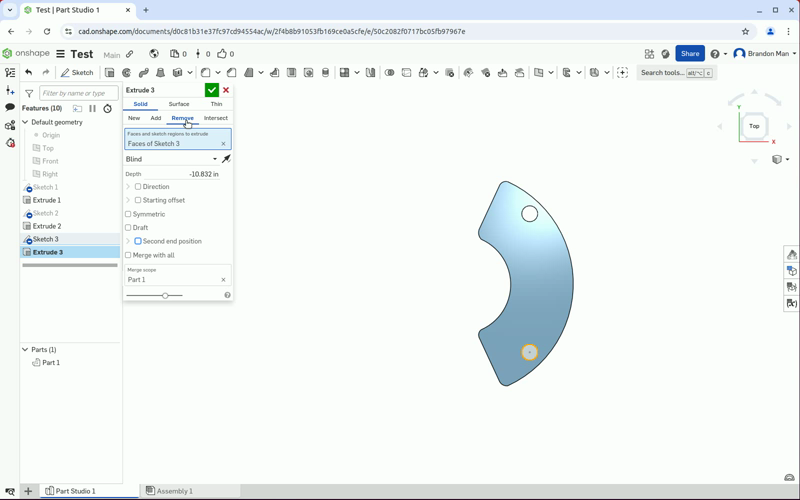
key(space)
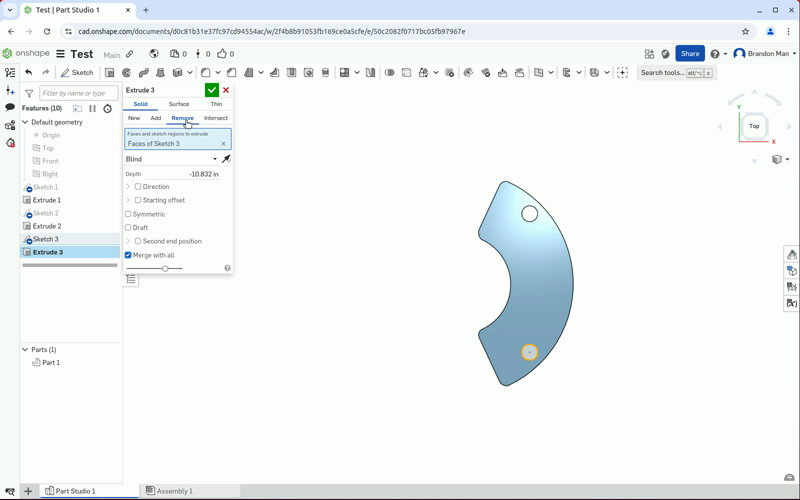
key(enter)
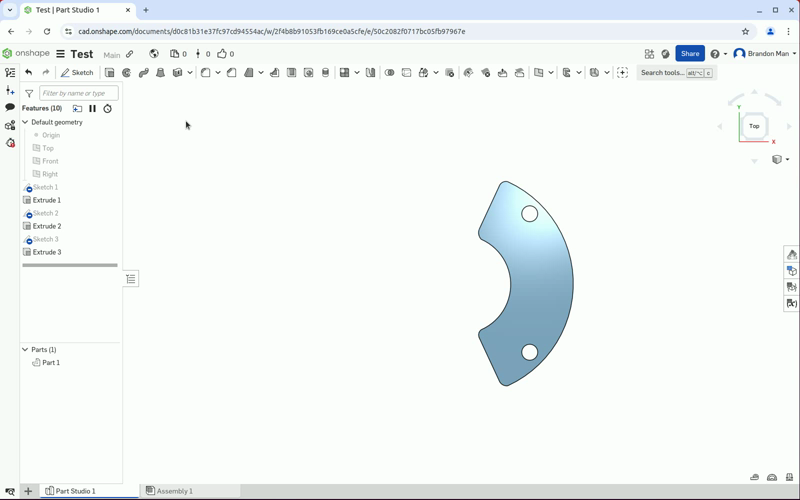
key(shift+h)
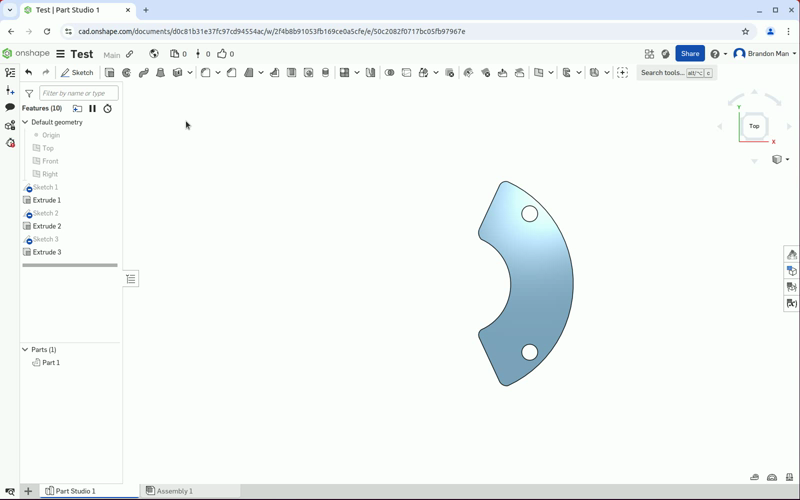
key(shift+h)
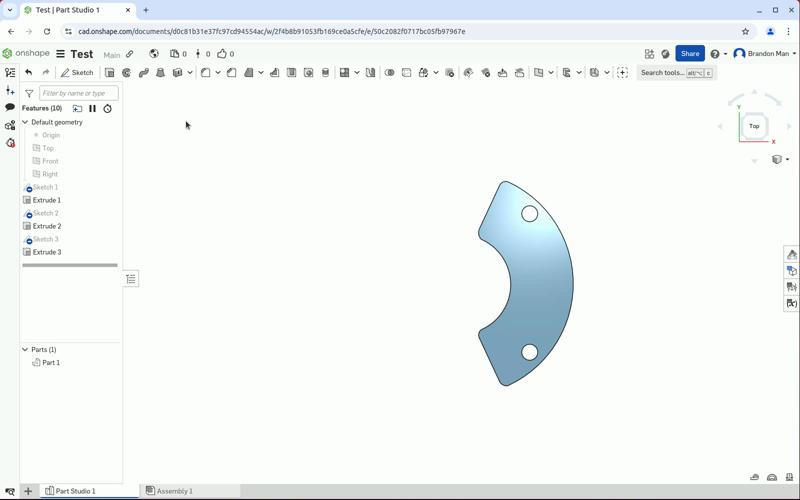
mouse_move(73, 189)
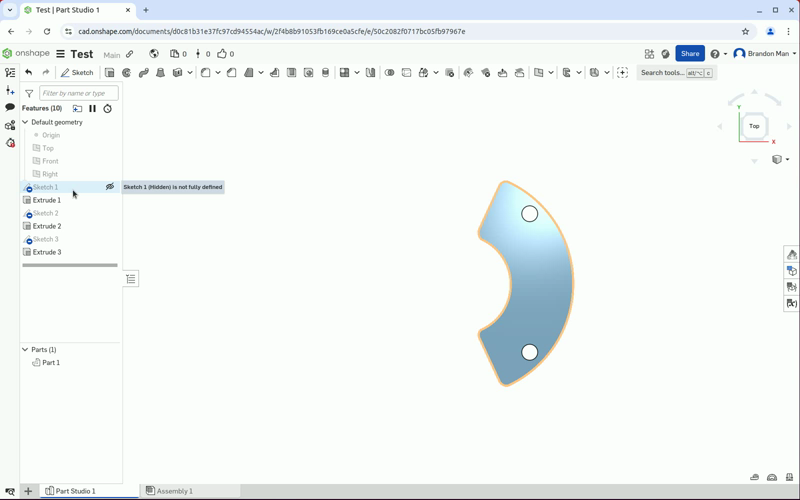
click(73, 189)
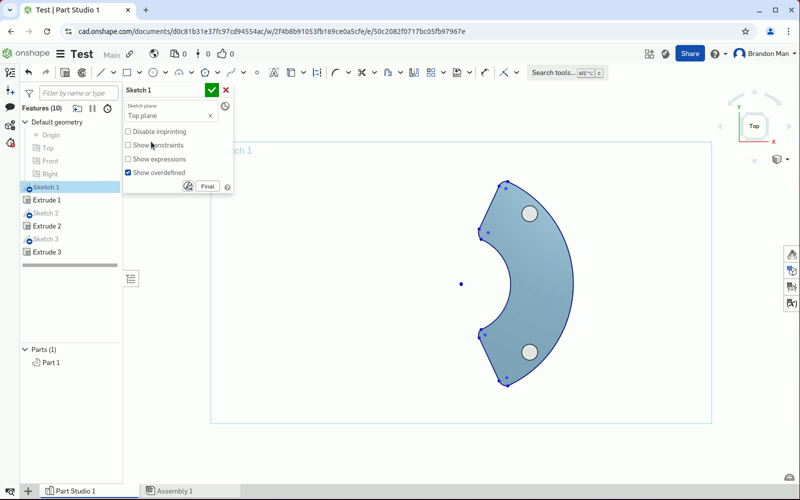
mouse_move(229, 92)
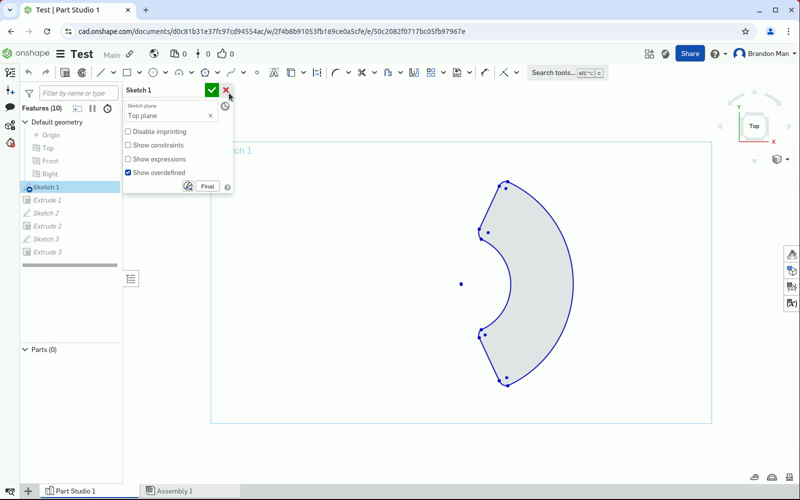
click(229, 92)
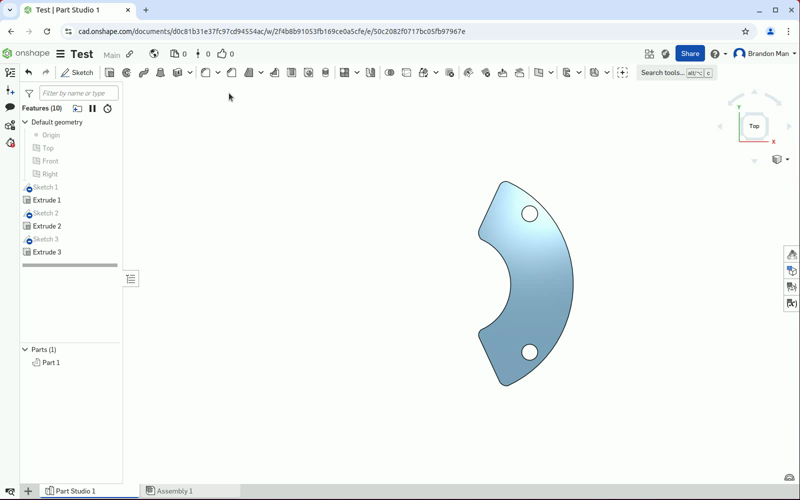
mouse_move(541, 75)
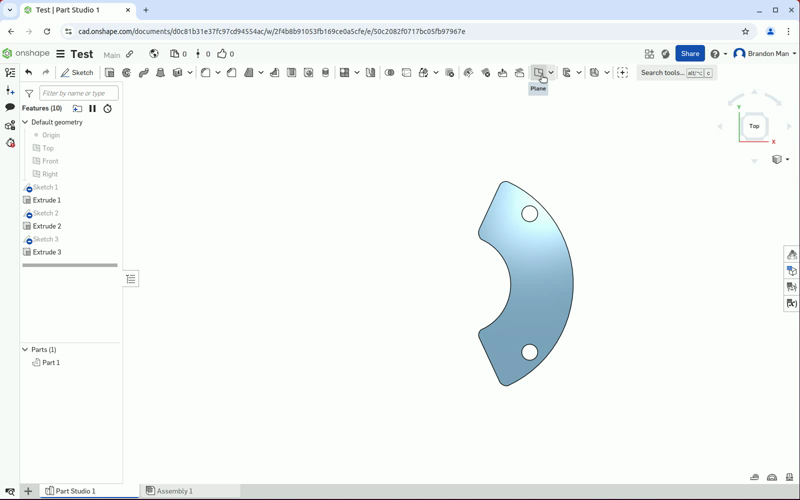
click(541, 75)
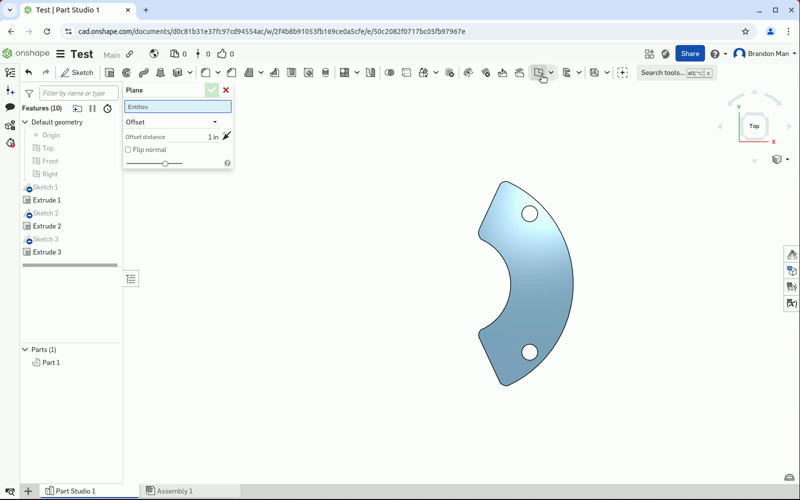
mouse_move(73, 150)
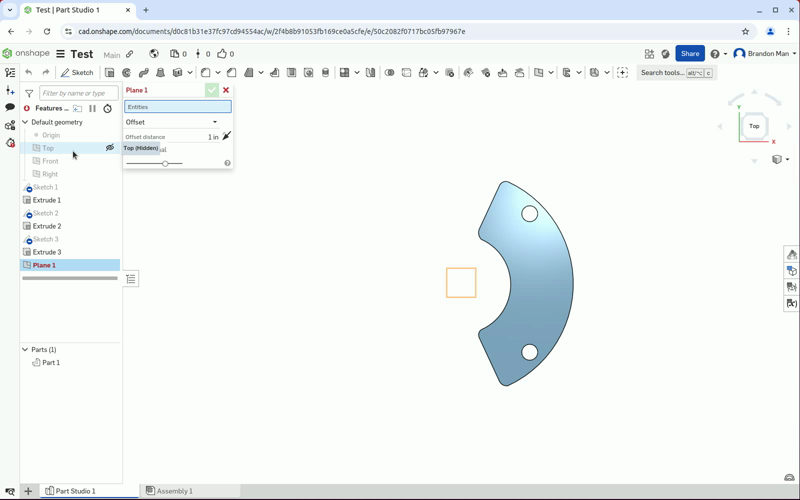
click(73, 150)
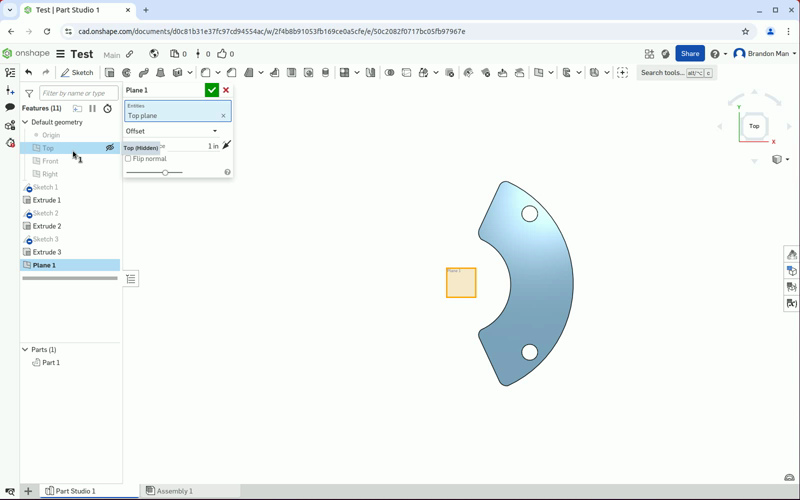
key(tab, 2)
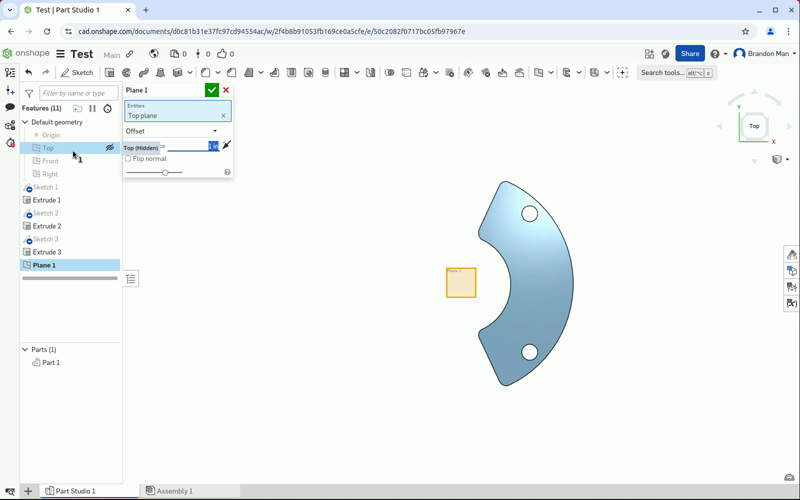
text(1.202)
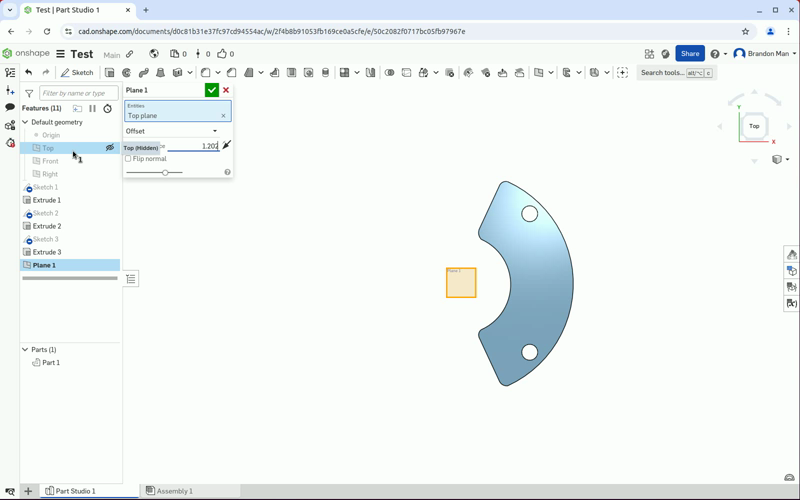
key(enter, 2)
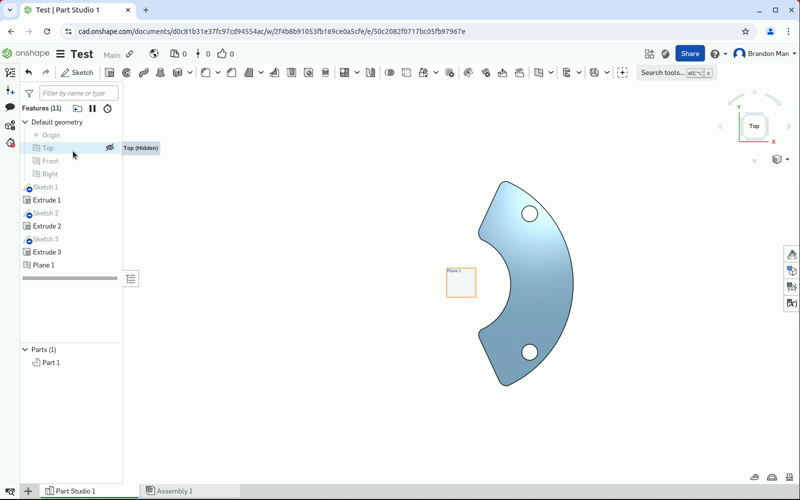
key(shift+s)
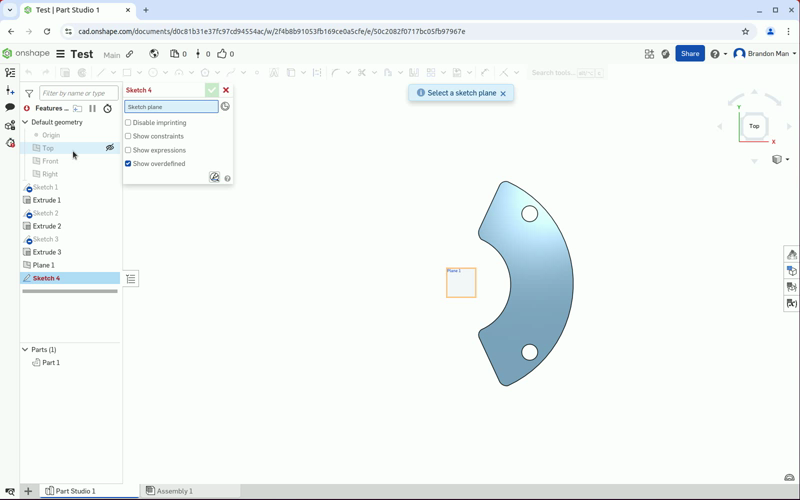
mouse_move(73, 267)
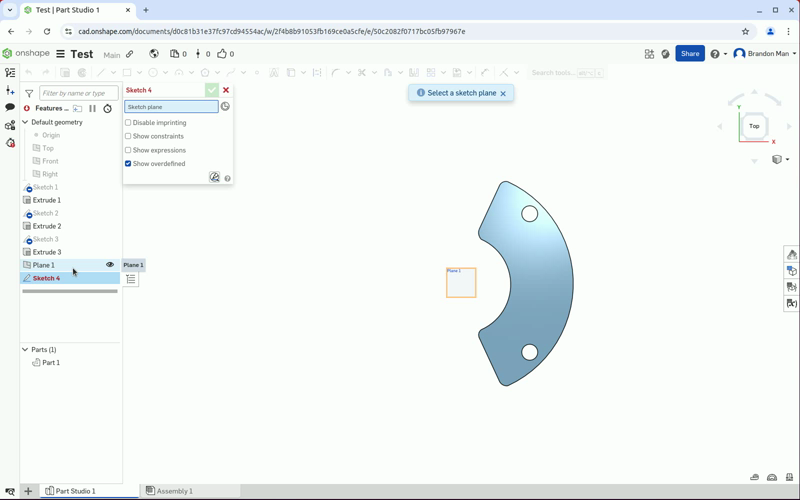
click(73, 267)
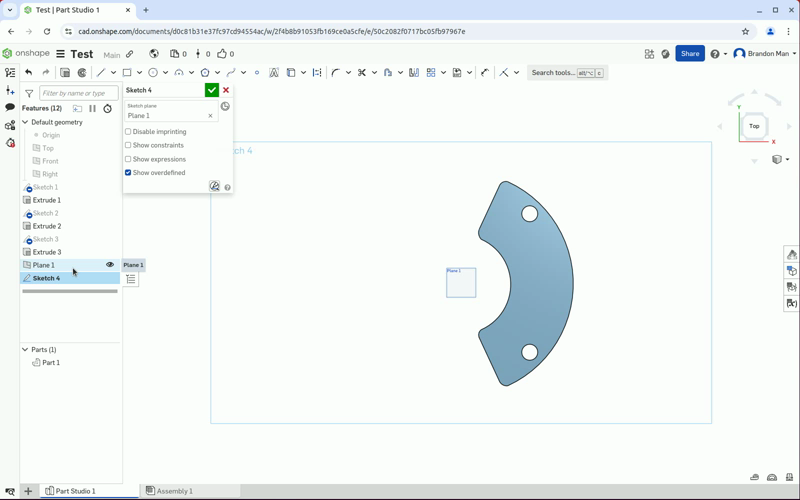
mouse_move(73, 352)
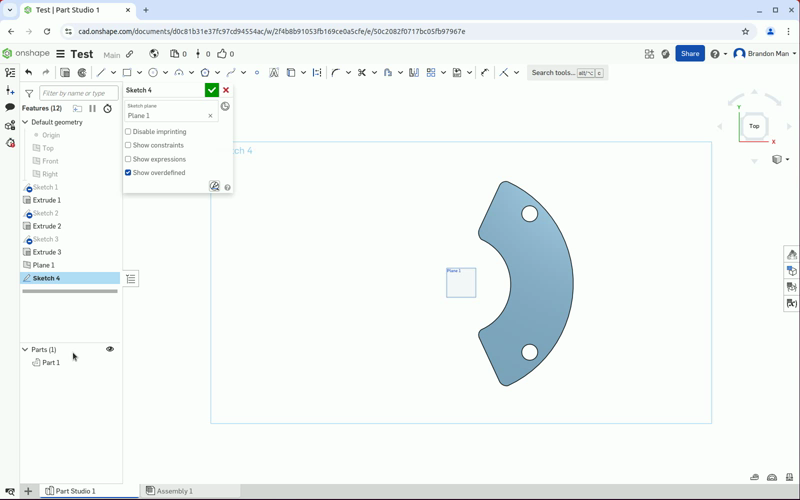
key(y)
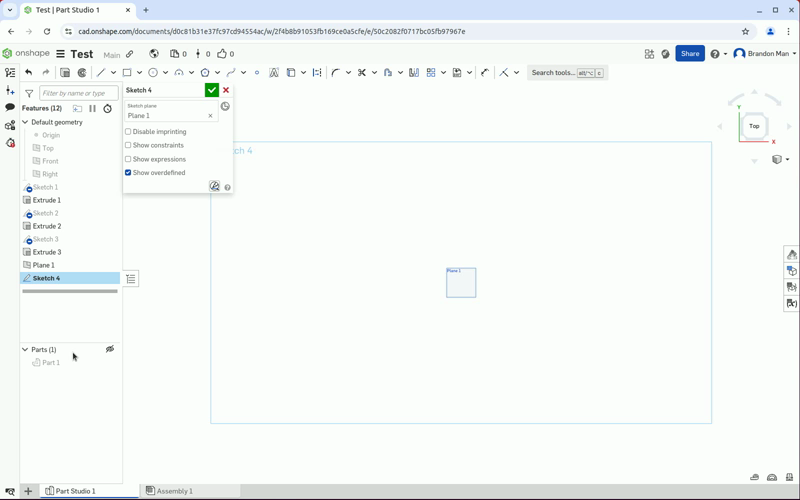
key(a)
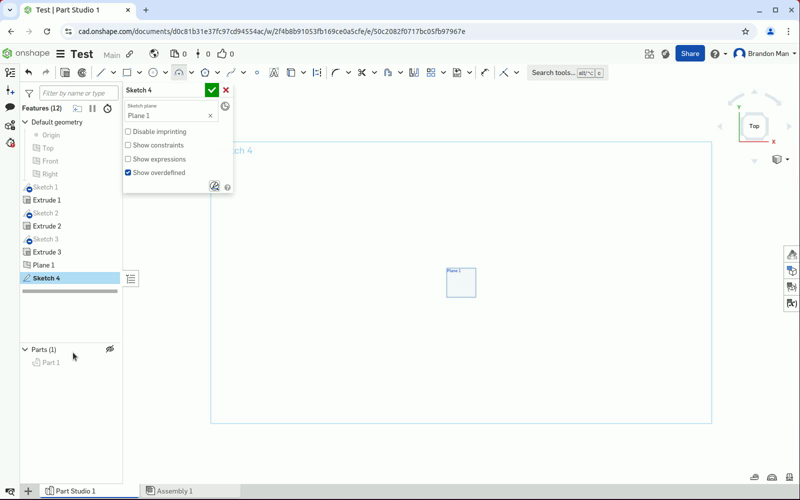
key_down(shift)
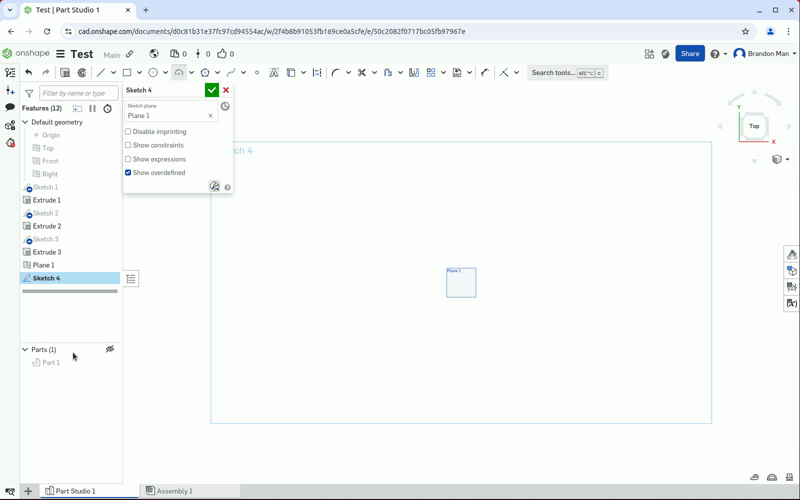
mouse_move(492, 330)
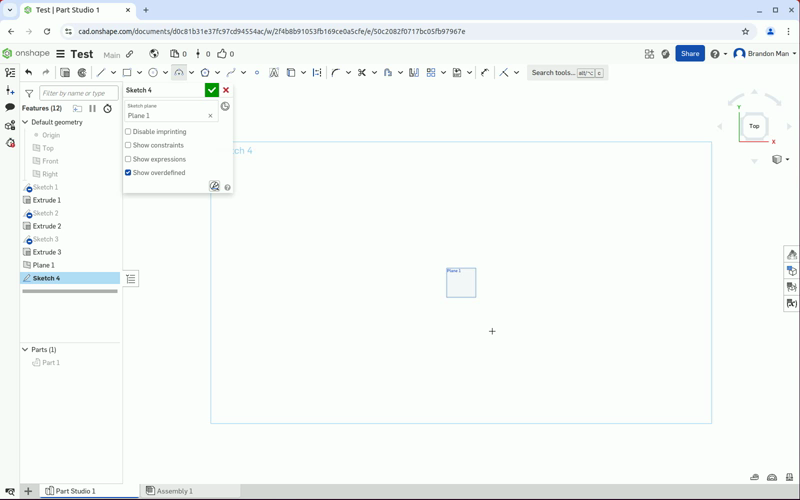
click(492, 330)
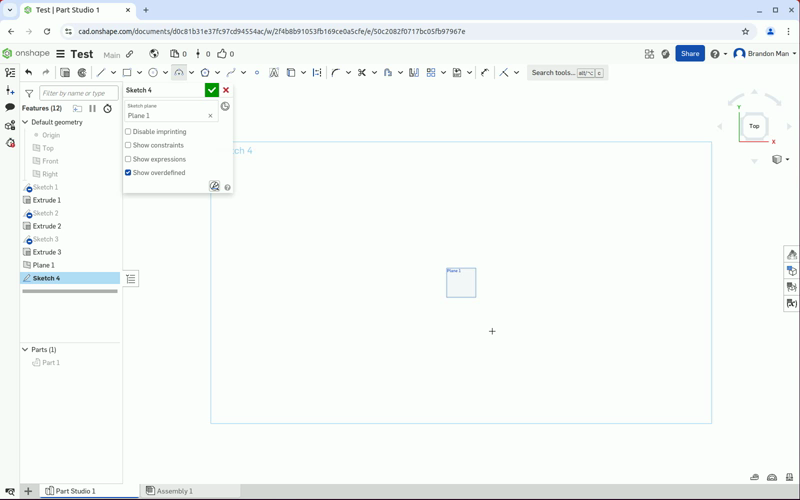
key_up(shift)
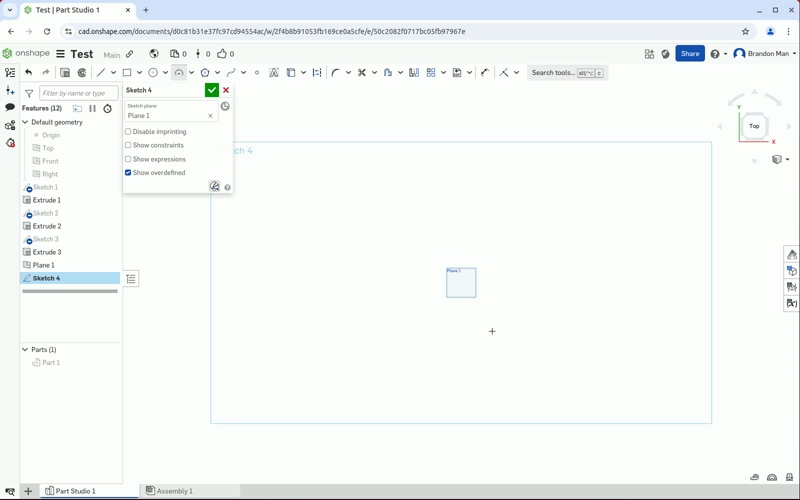
key_down(shift)
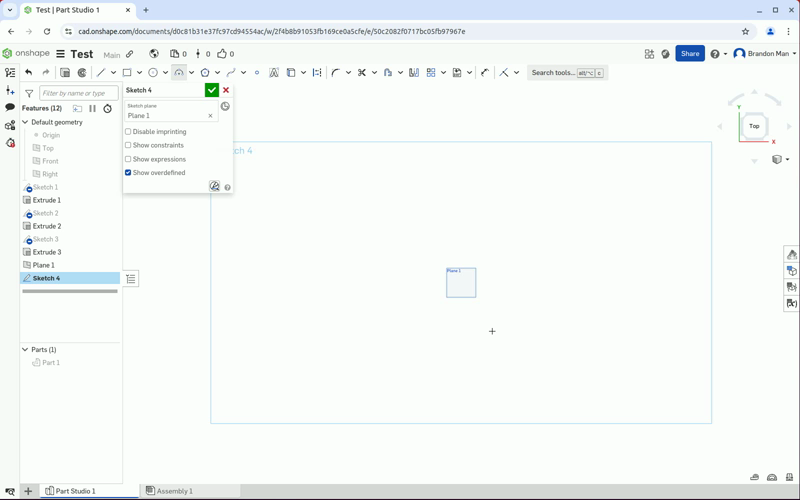
mouse_move(499, 341)
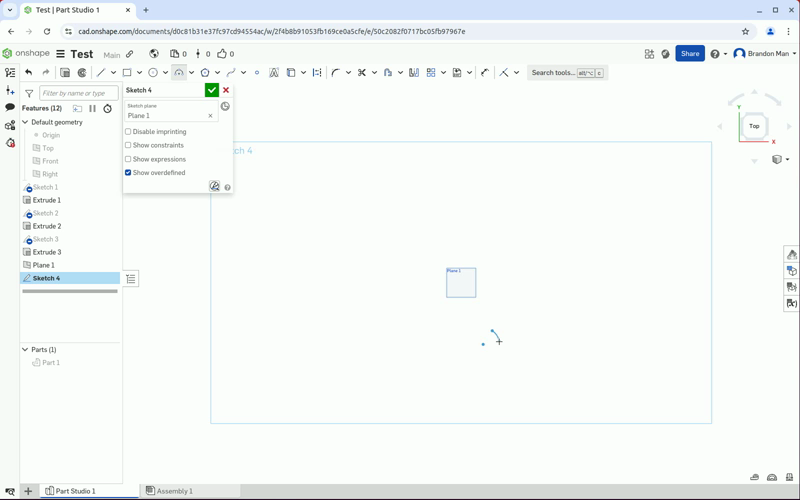
click(499, 341)
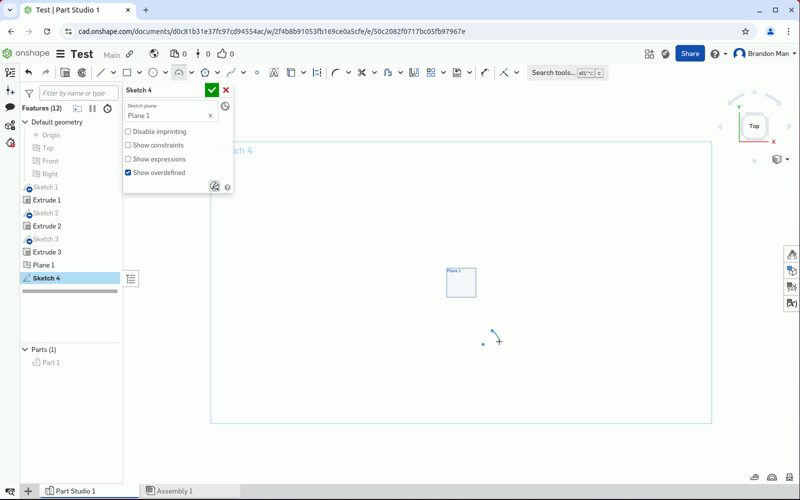
mouse_move(490, 339)
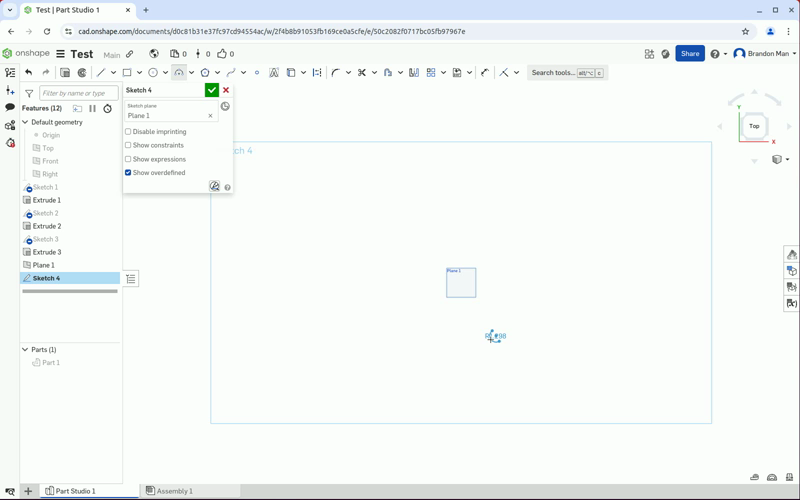
click(490, 339)
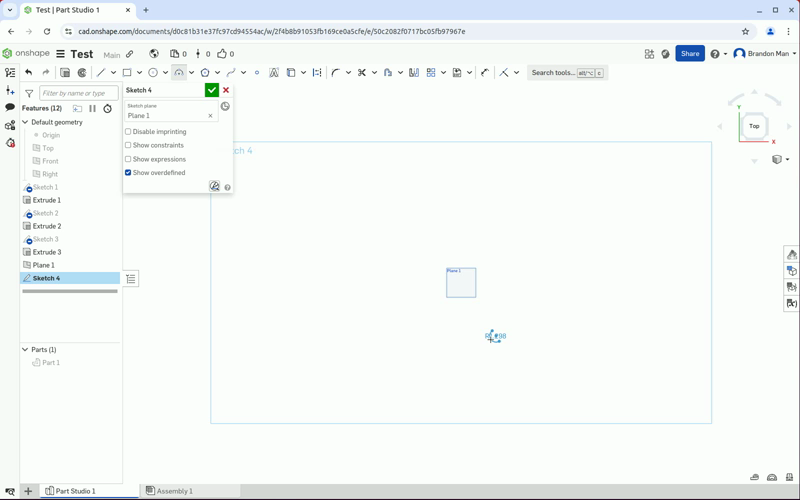
key_up(shift)
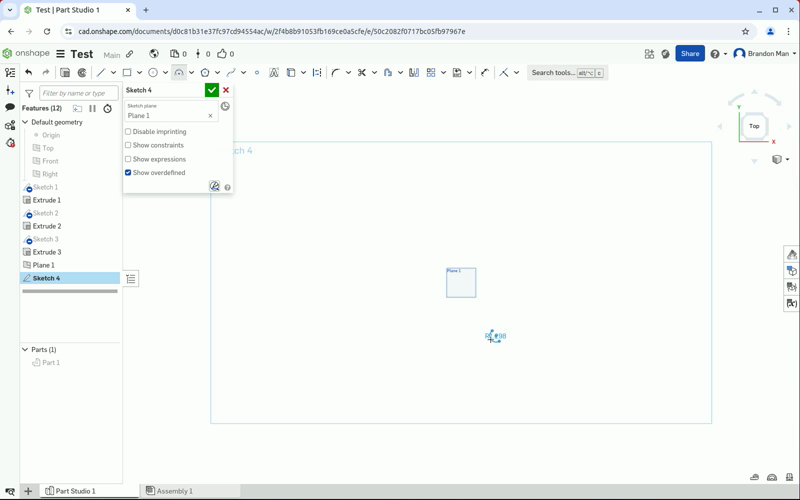
mouse_move(499, 341)
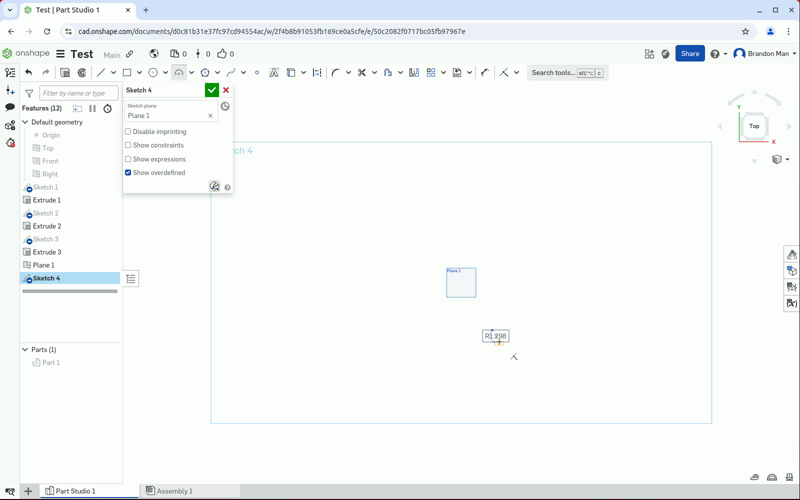
click(499, 341)
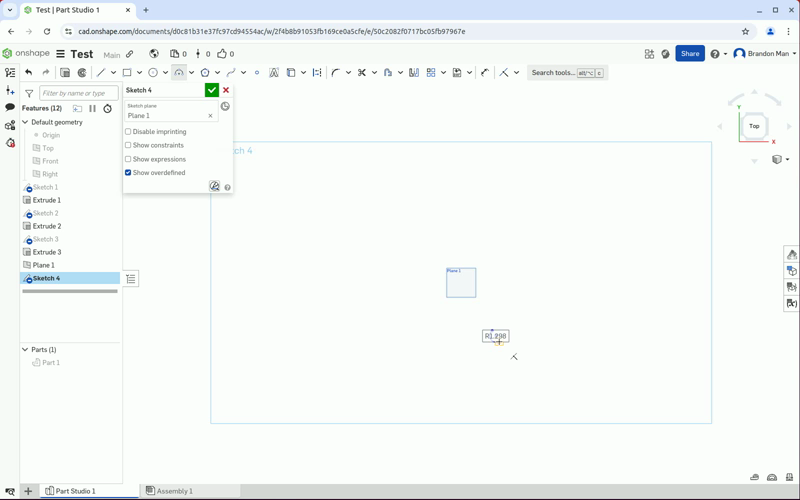
key_down(shift)
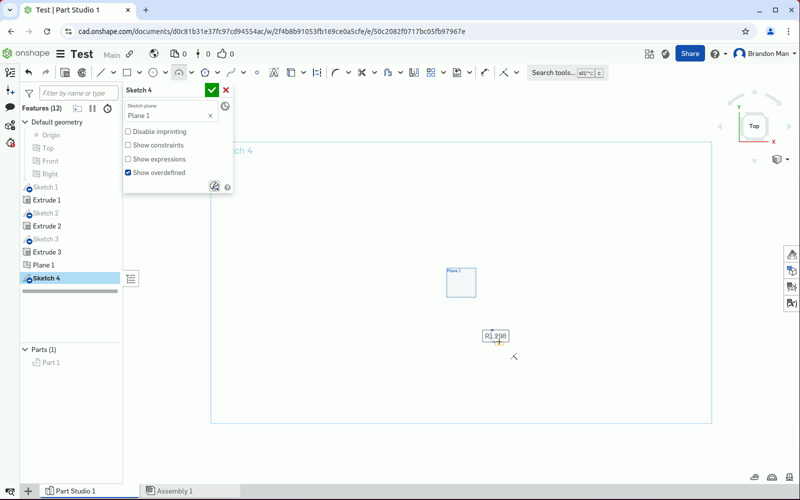
mouse_move(499, 224)
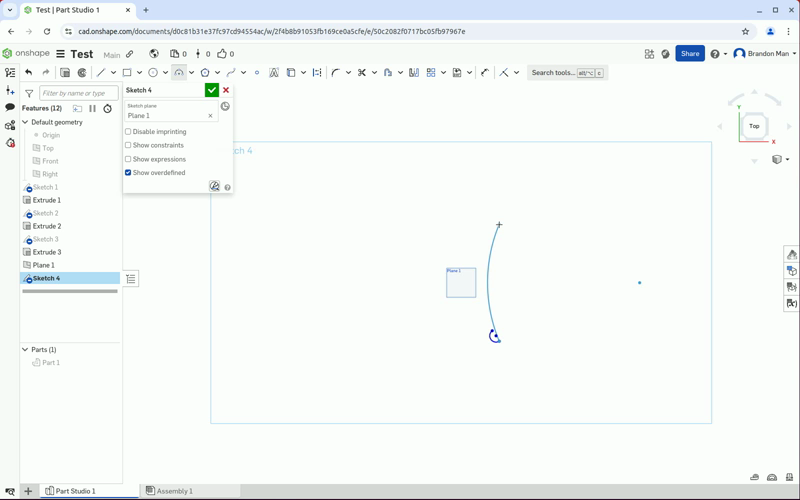
click(499, 224)
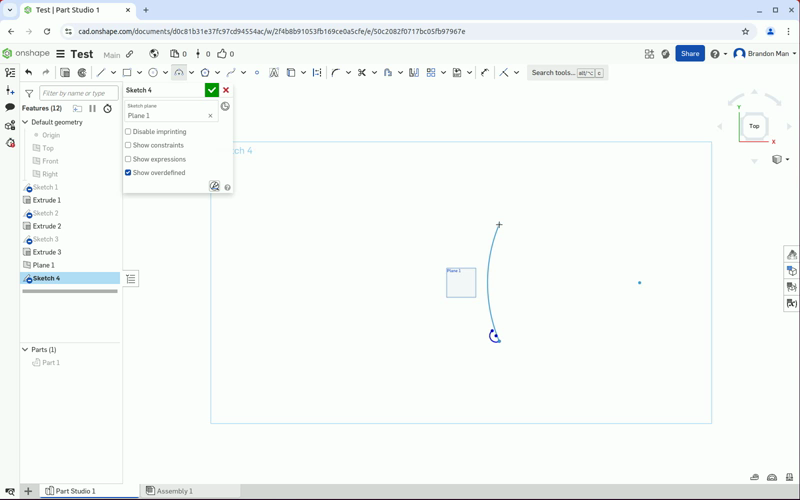
mouse_move(530, 282)
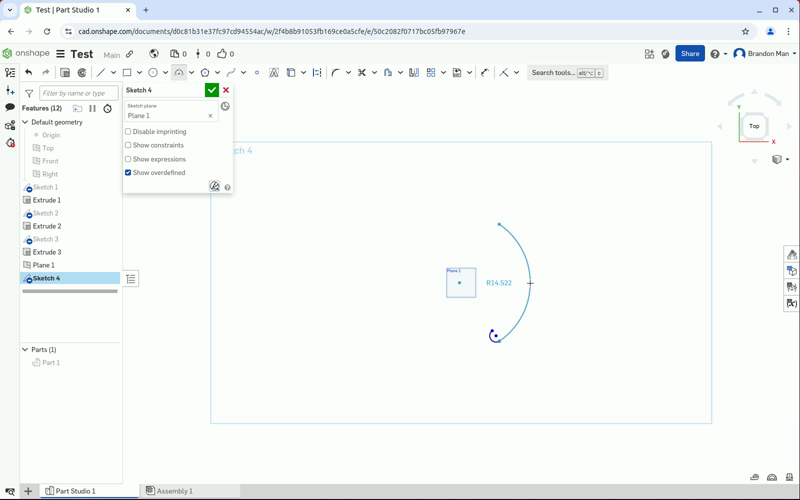
click(530, 282)
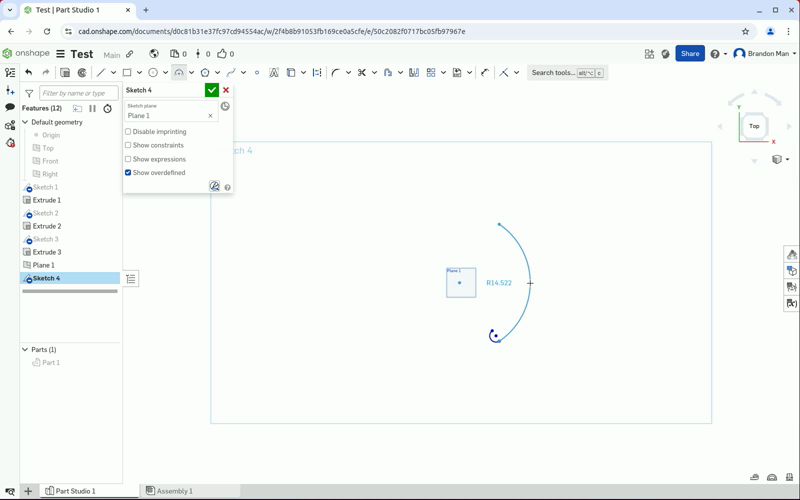
key_up(shift)
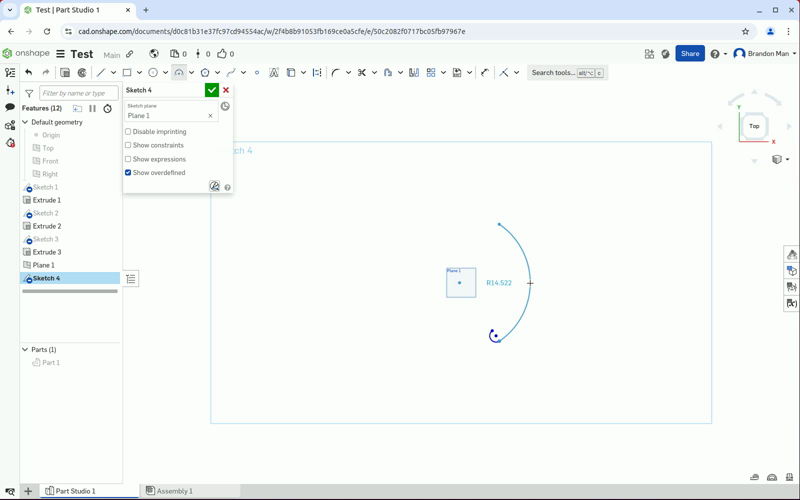
mouse_move(499, 224)
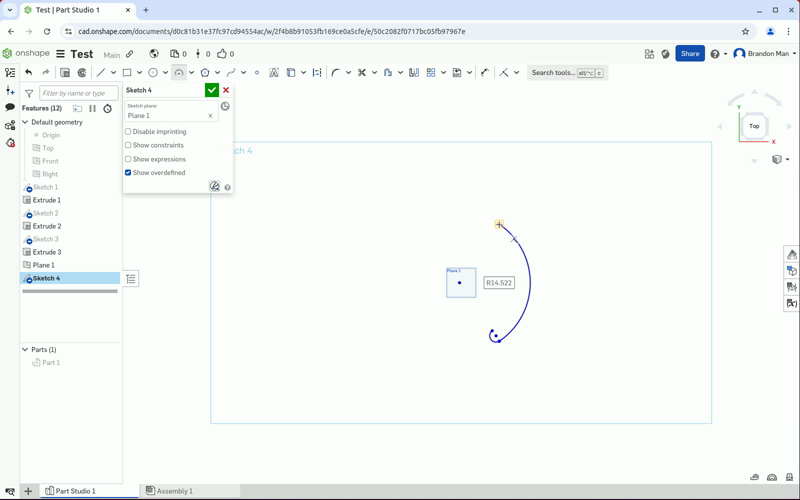
click(499, 224)
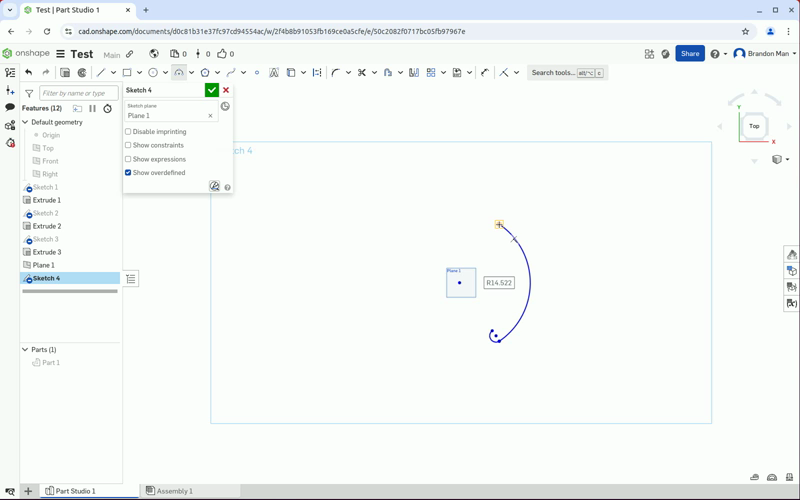
key_down(shift)
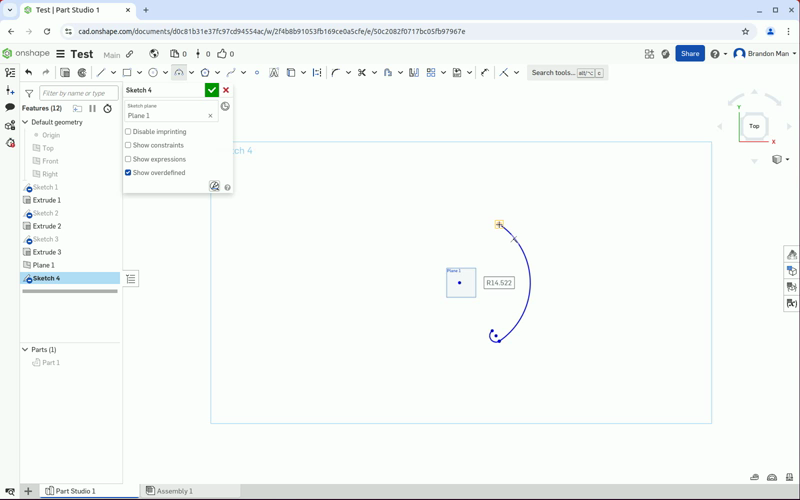
mouse_move(492, 234)
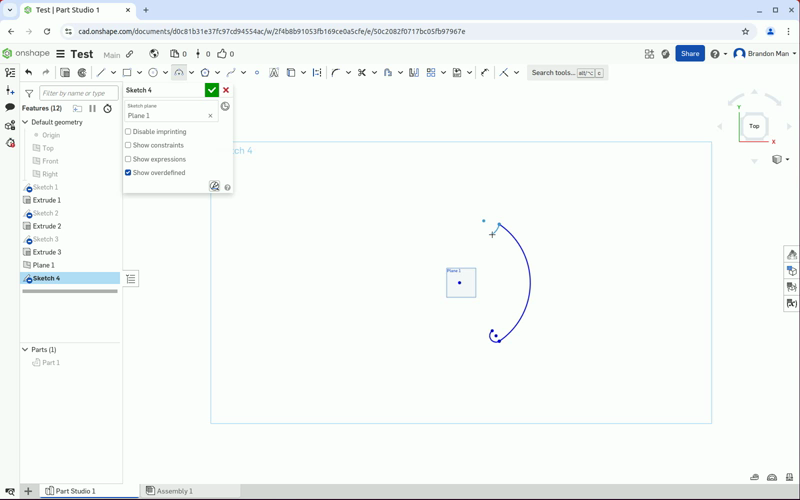
click(492, 234)
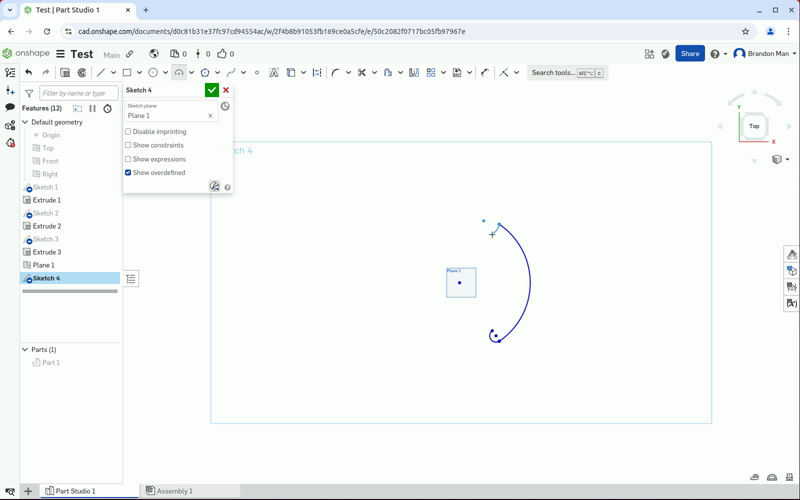
mouse_move(490, 225)
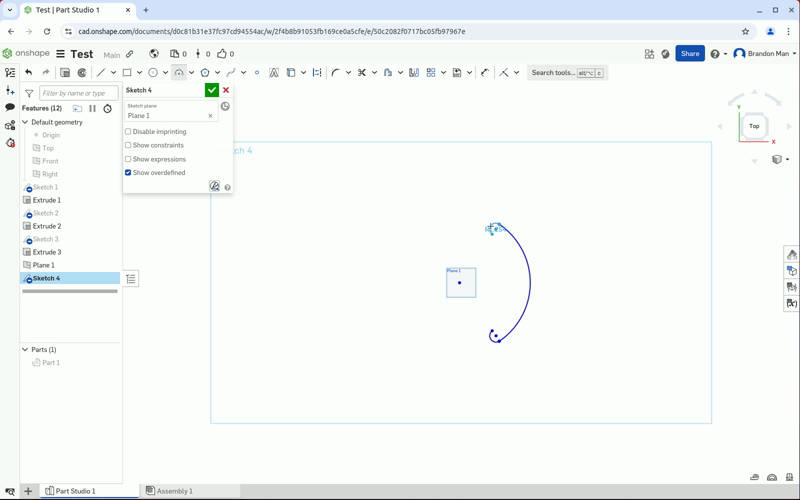
click(490, 225)
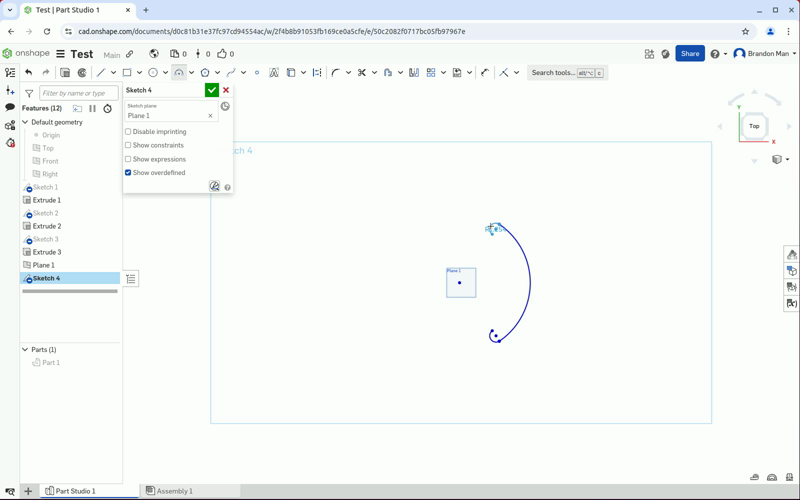
key_up(shift)
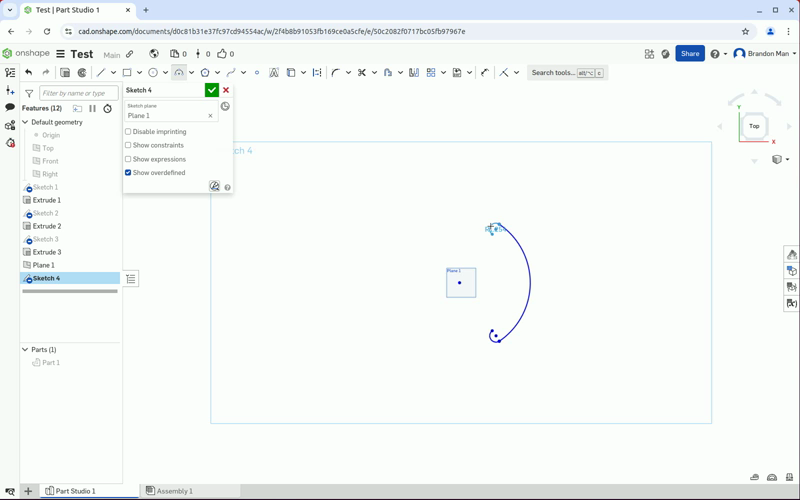
mouse_move(492, 234)
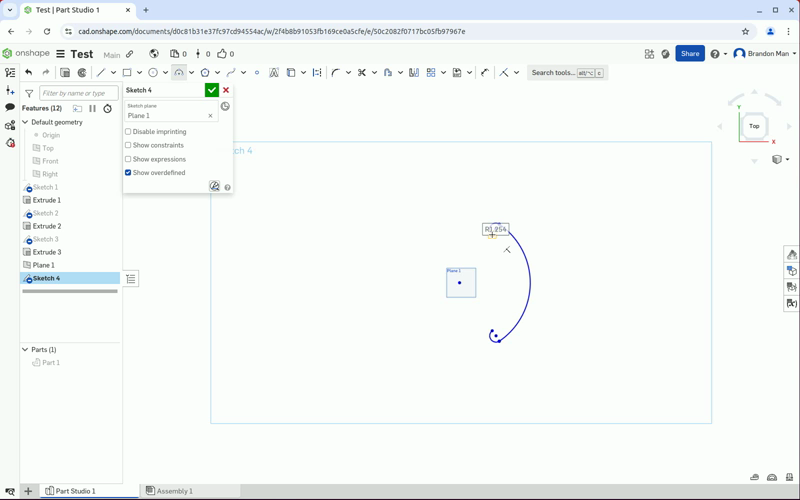
click(492, 234)
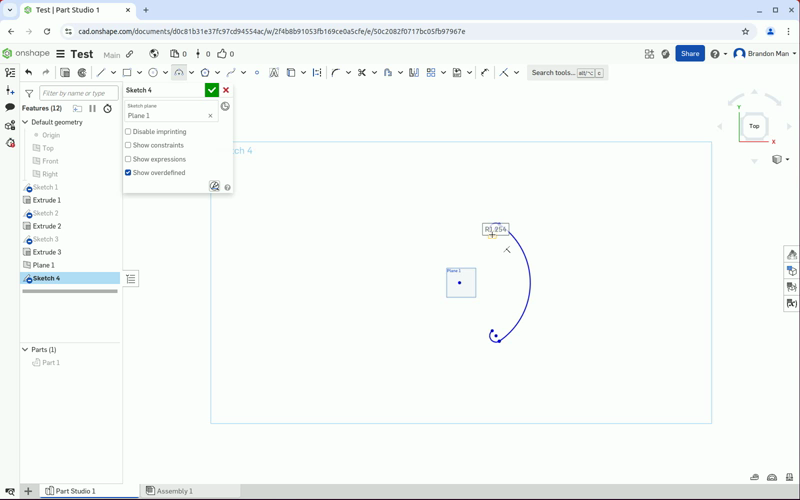
mouse_move(492, 330)
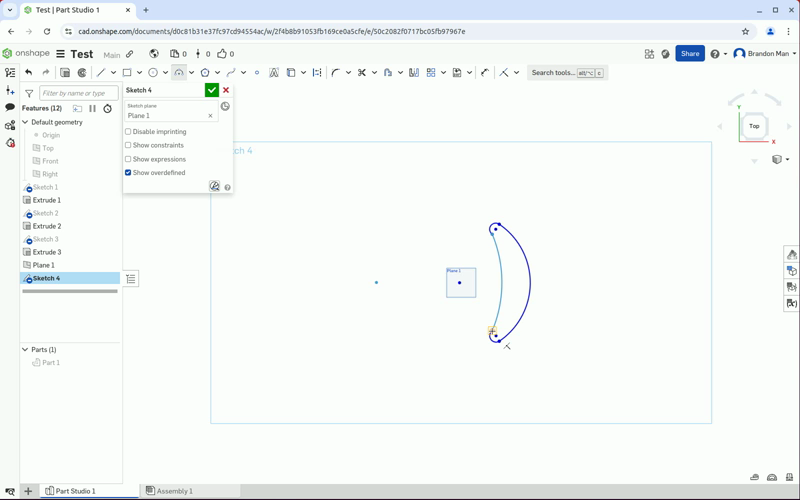
click(492, 330)
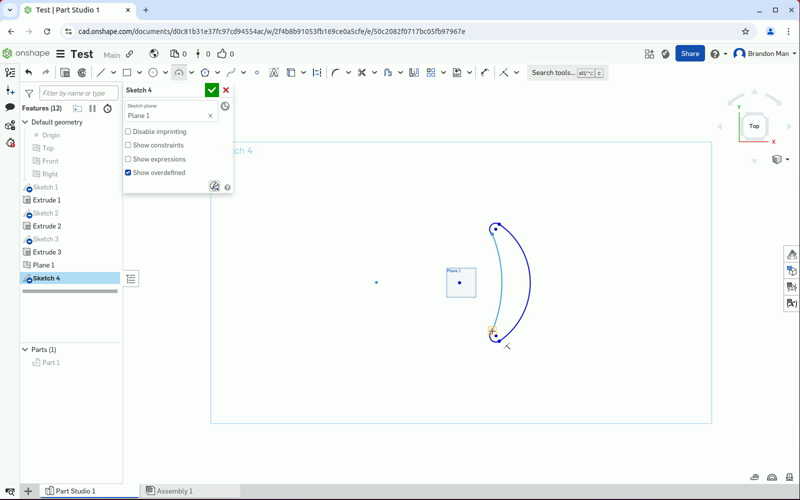
key_down(shift)
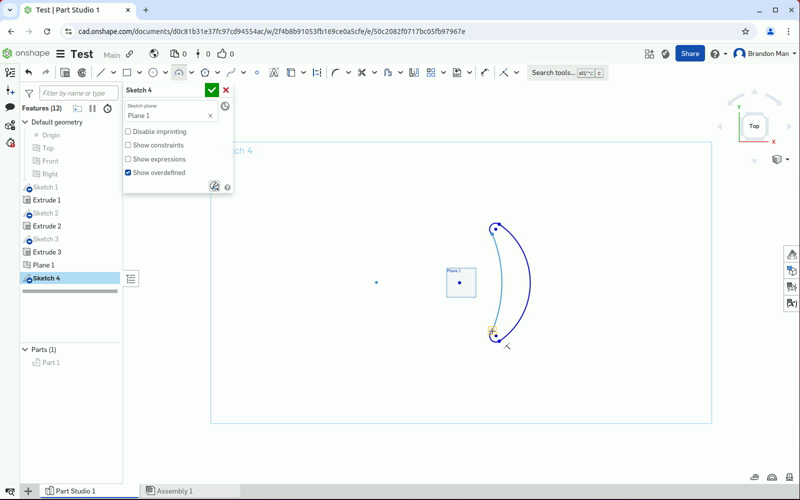
mouse_move(518, 282)
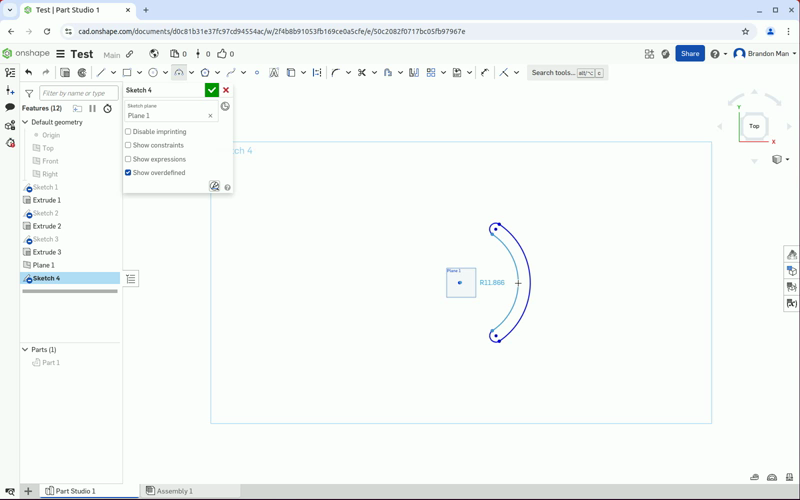
click(518, 282)
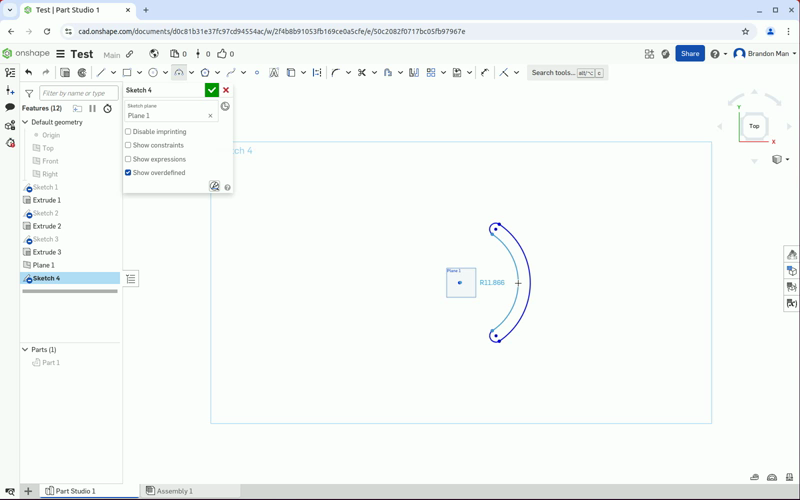
key_up(shift)
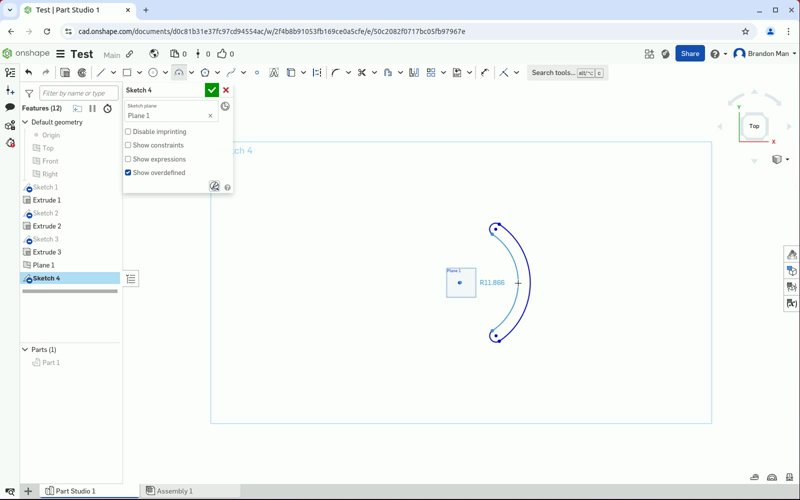
key(esc)
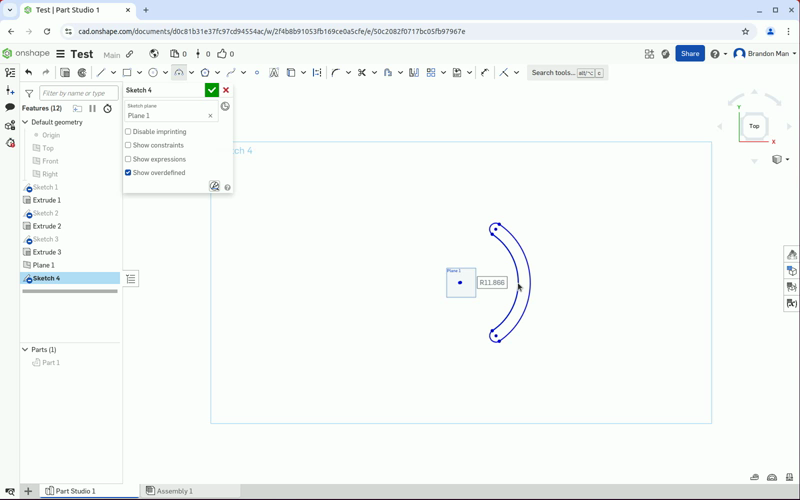
mouse_move(513, 310)
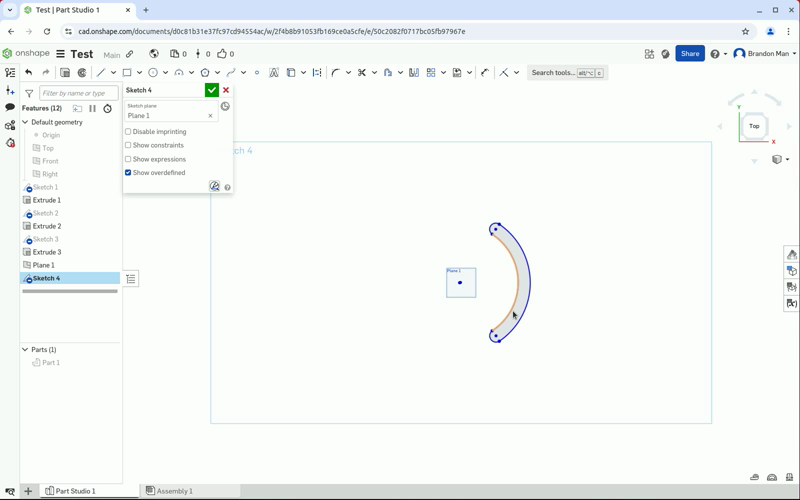
scroll(6)
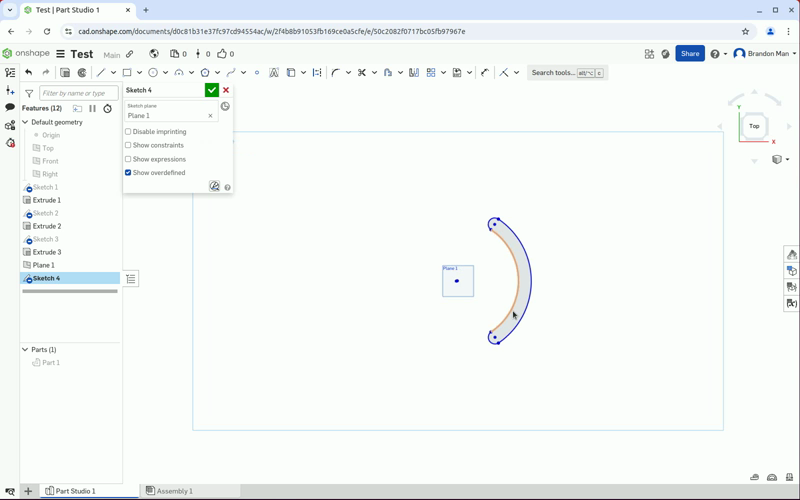
scroll(6)
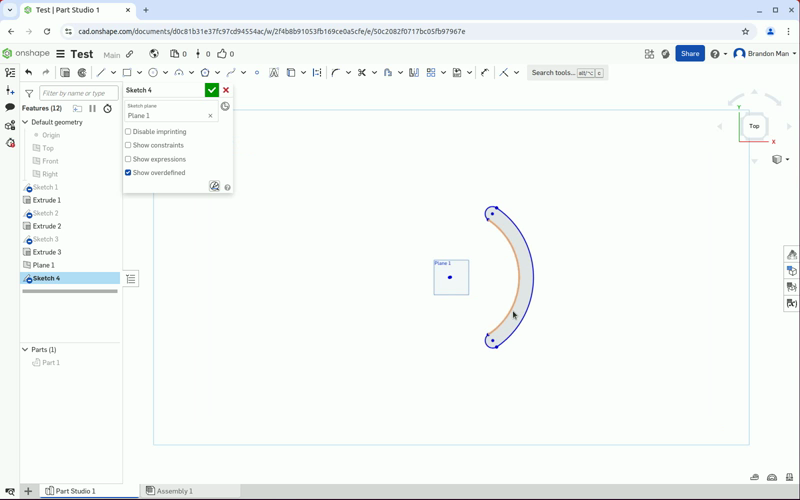
scroll(6)
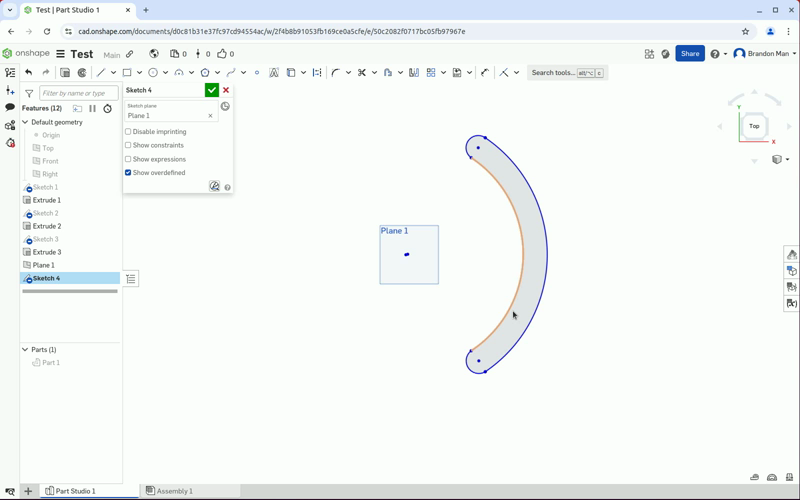
scroll(6)
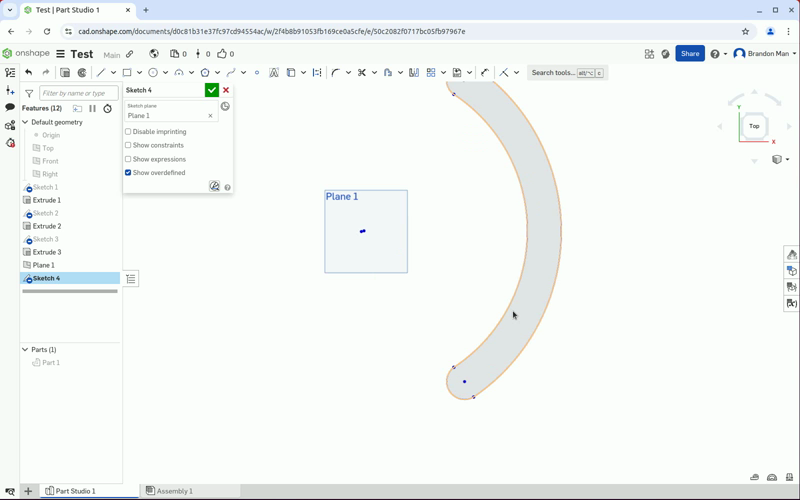
scroll(6)
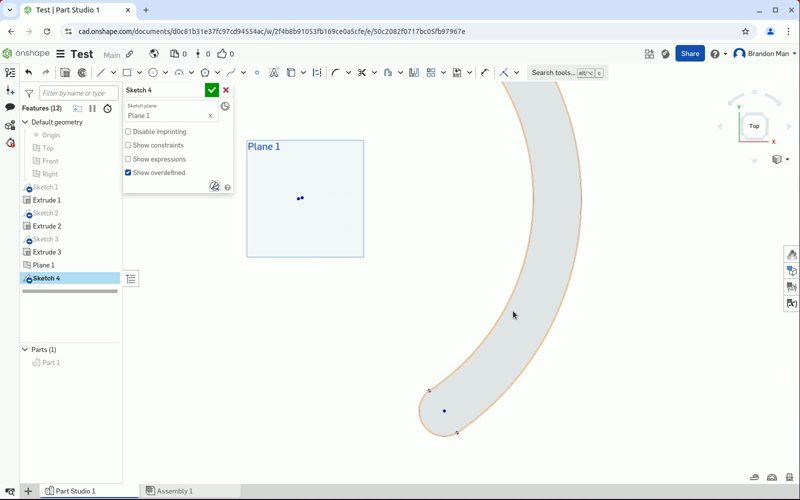
scroll(6)
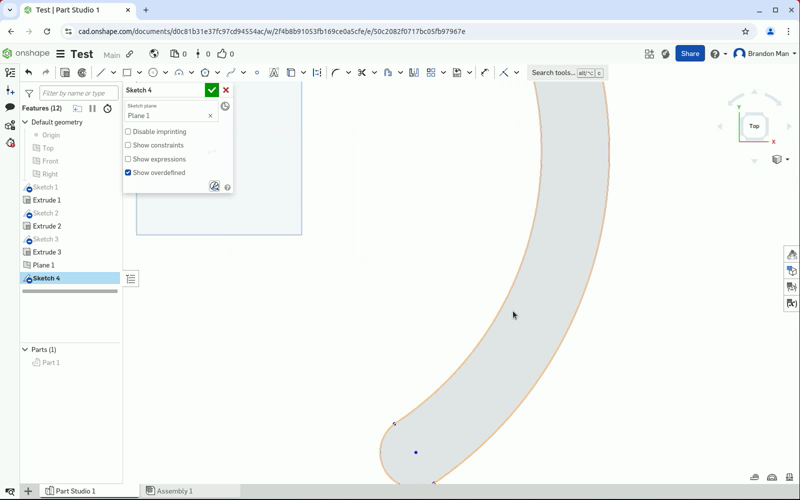
scroll(6)
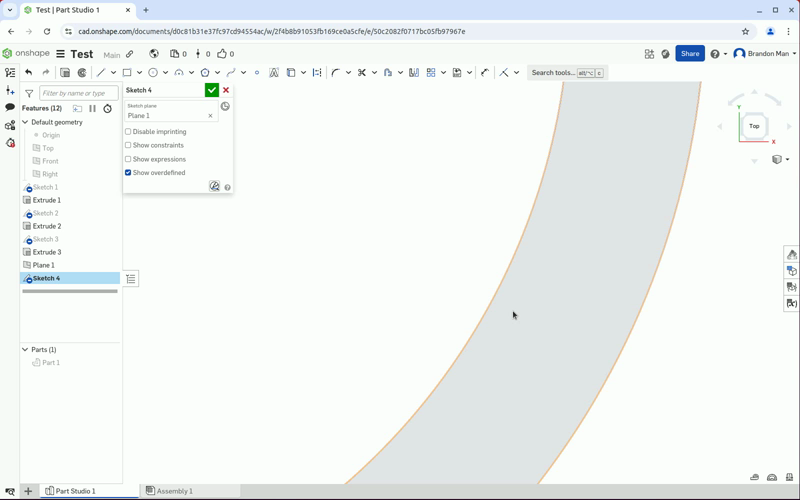
click(513, 310)
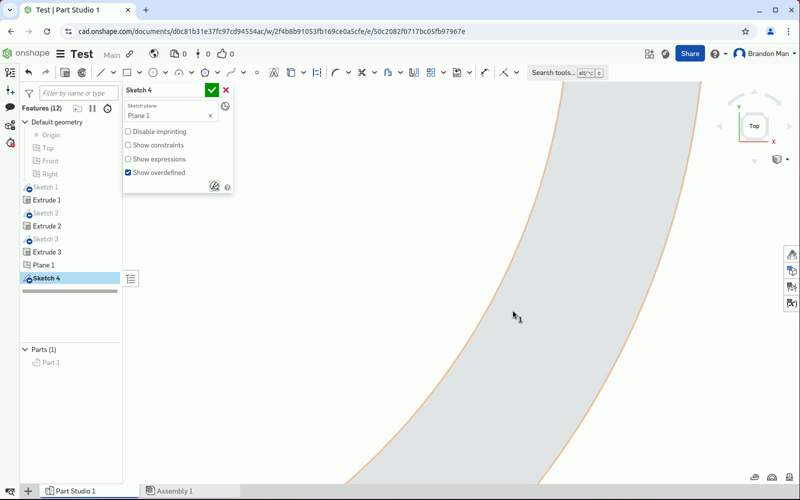
scroll(-6)
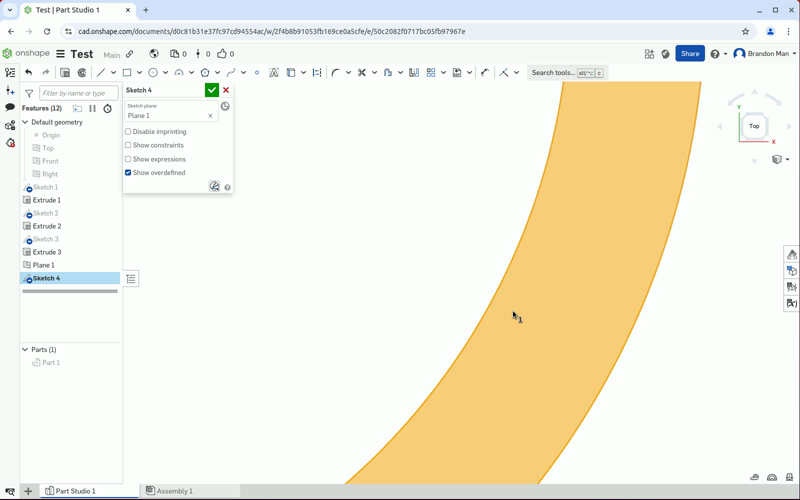
scroll(-6)
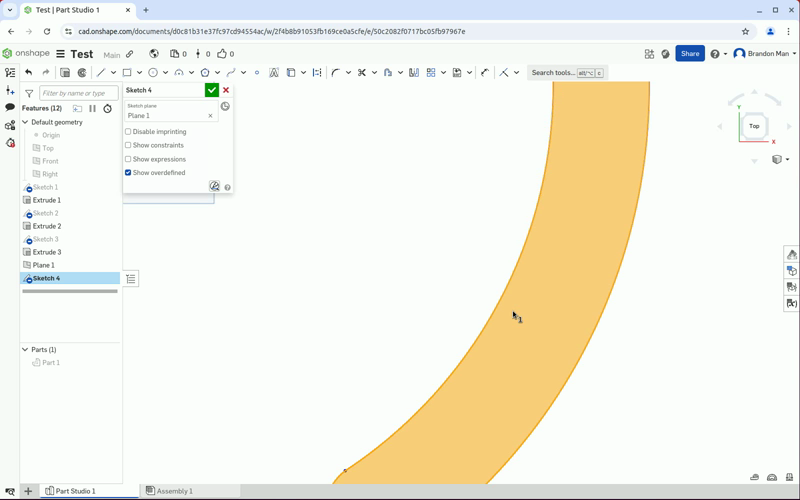
scroll(-6)
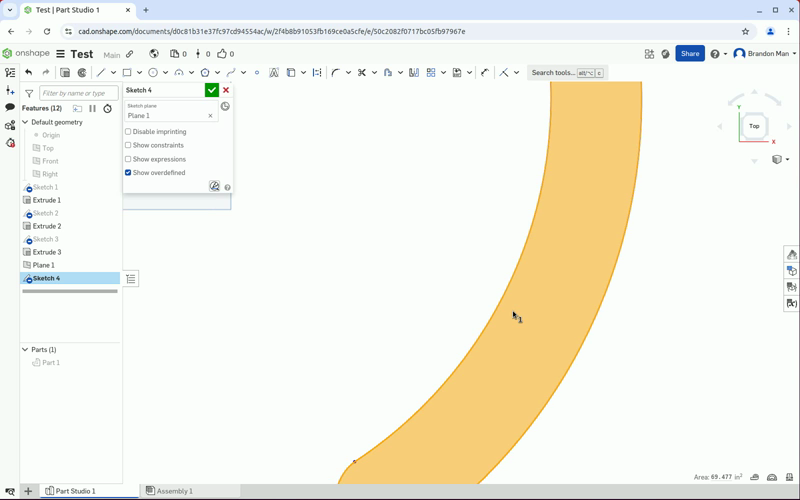
scroll(-6)
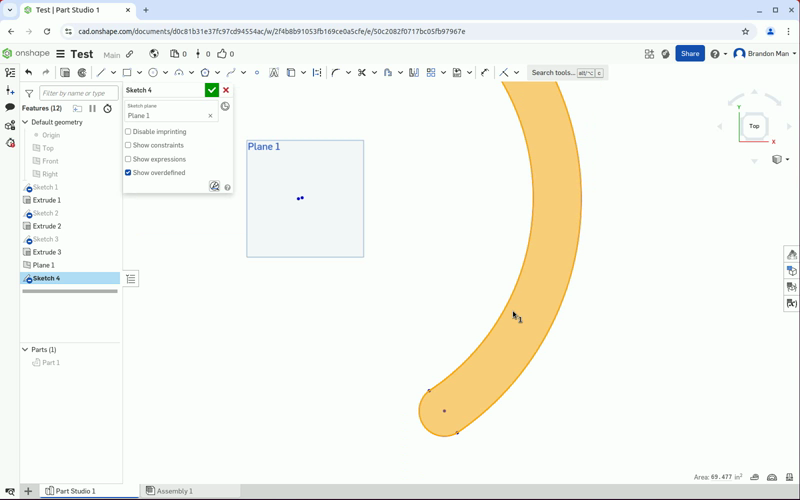
scroll(-6)
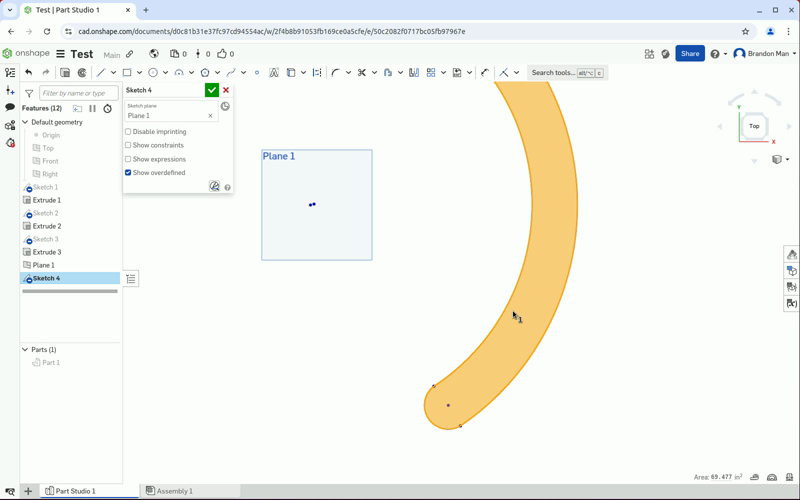
scroll(-6)
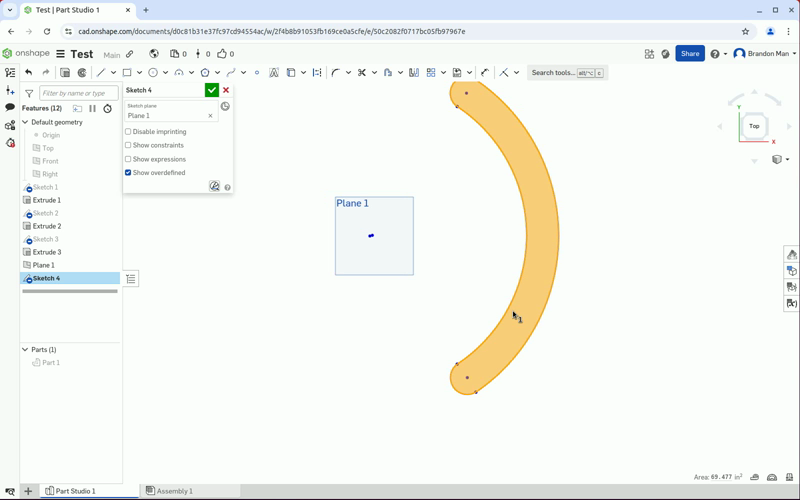
scroll(-6)
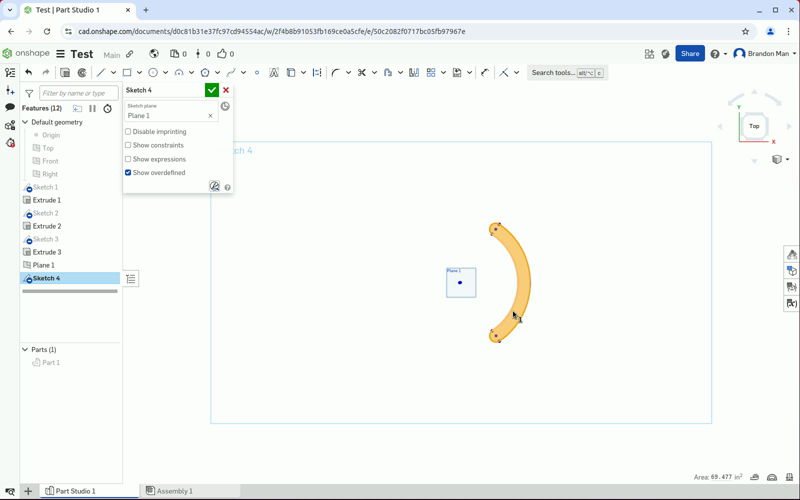
mouse_move(73, 352)
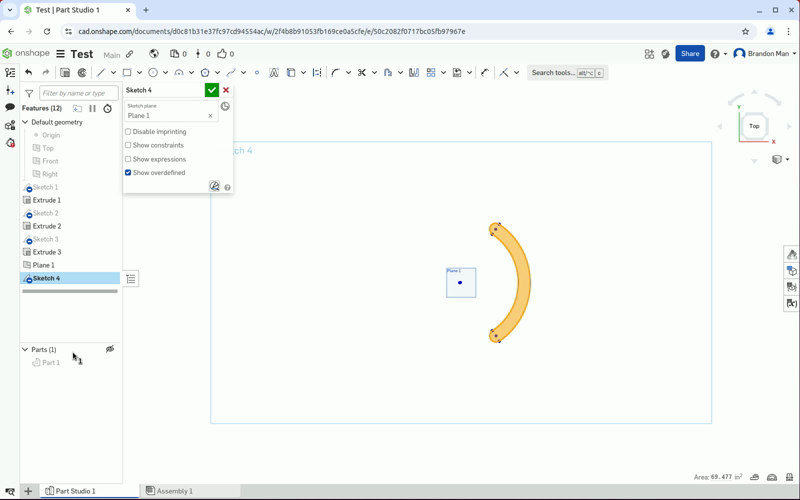
key(shift+y)
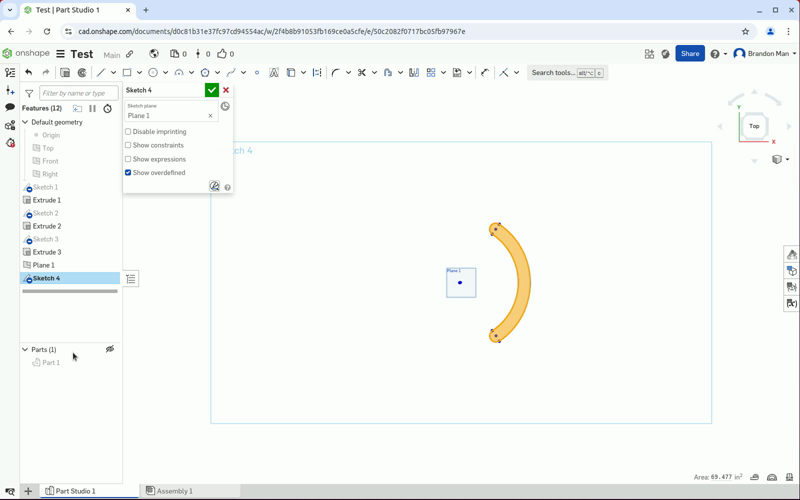
key(shift+e)
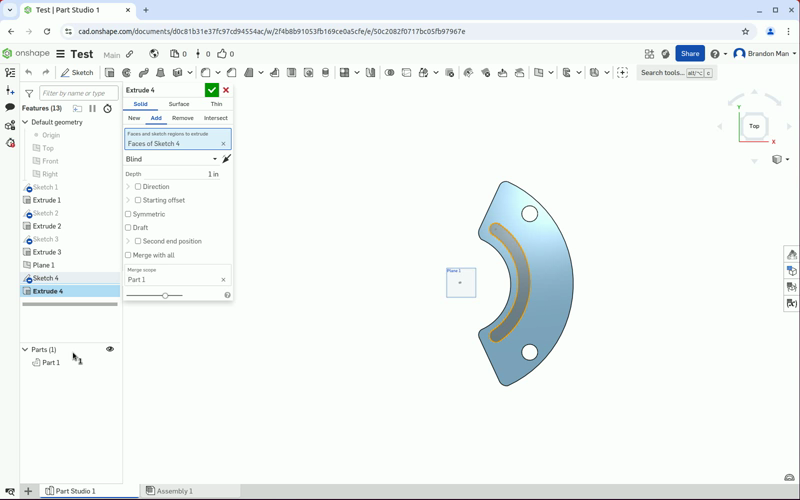
mouse_move(143, 106)
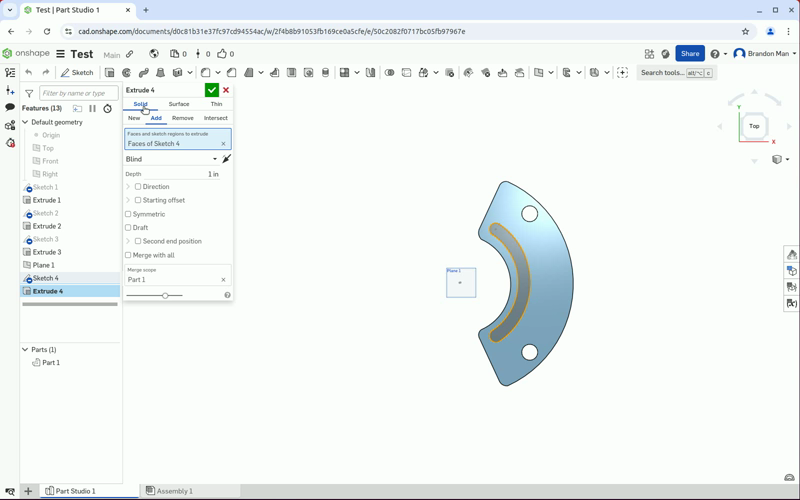
click(143, 106)
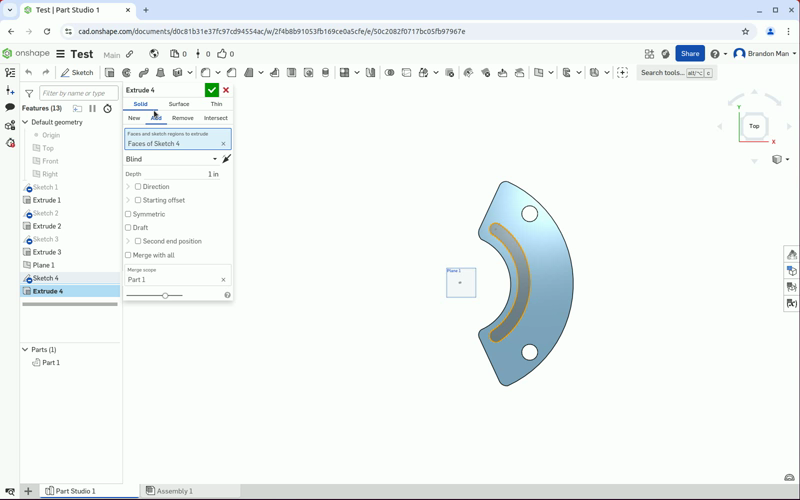
mouse_move(186, 120)
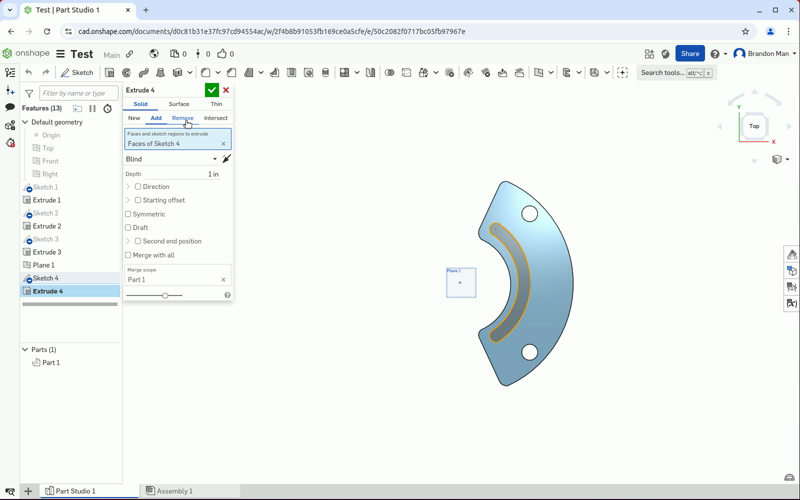
click(186, 120)
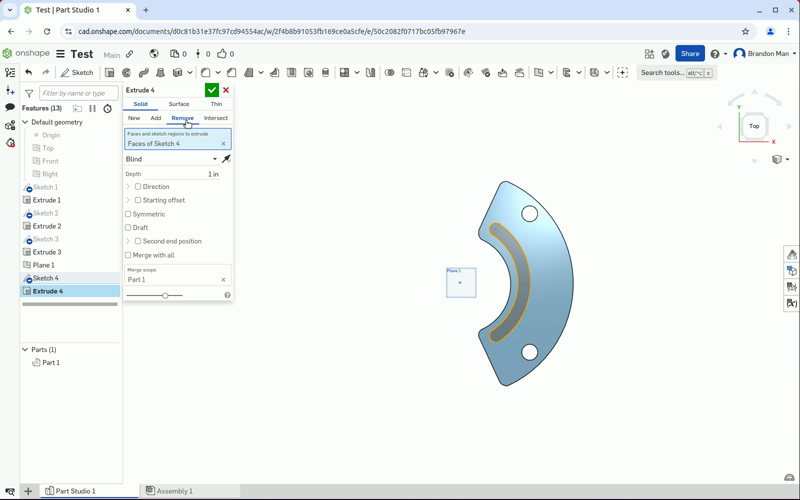
key(tab, 4)
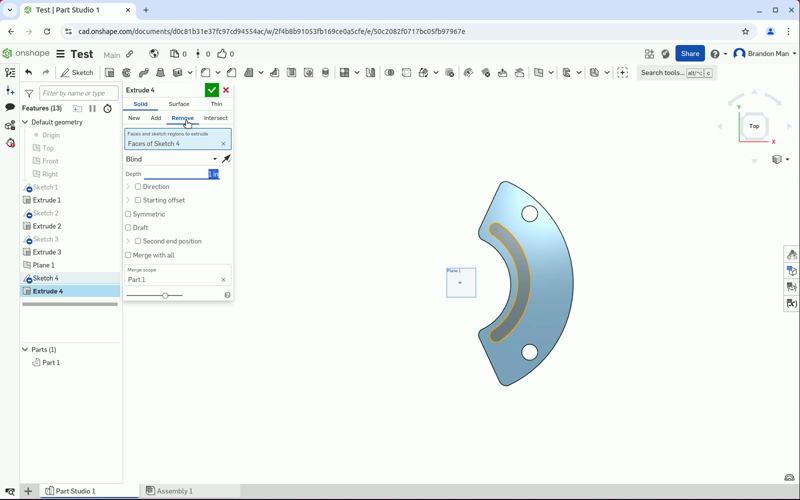
text(10.832)
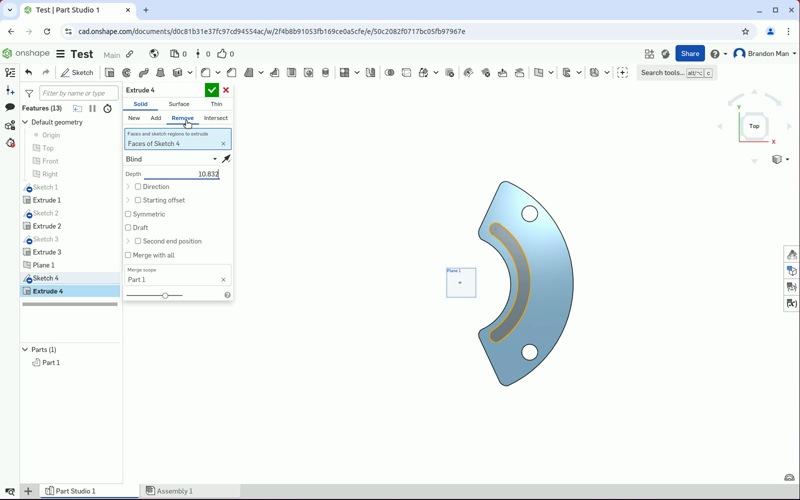
key(tab, 6)
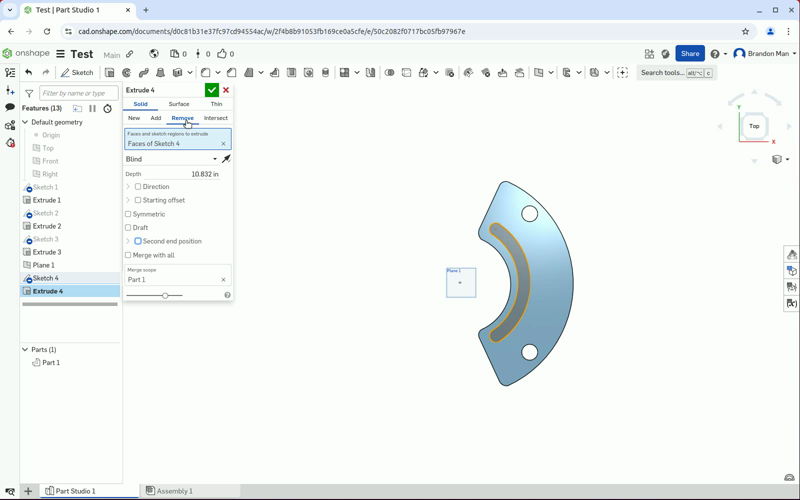
key(space)
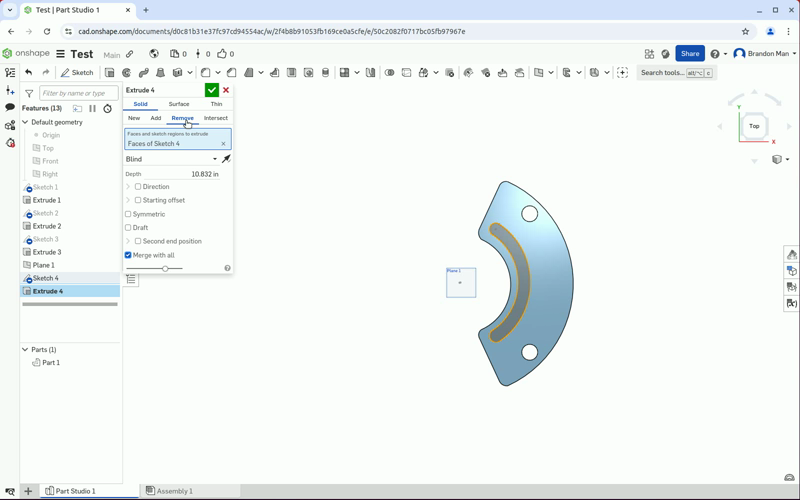
key(enter)
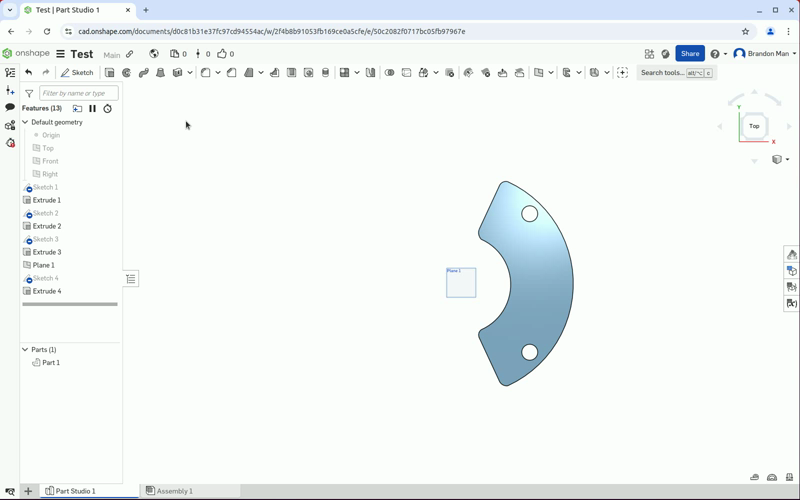
key(shift+h)
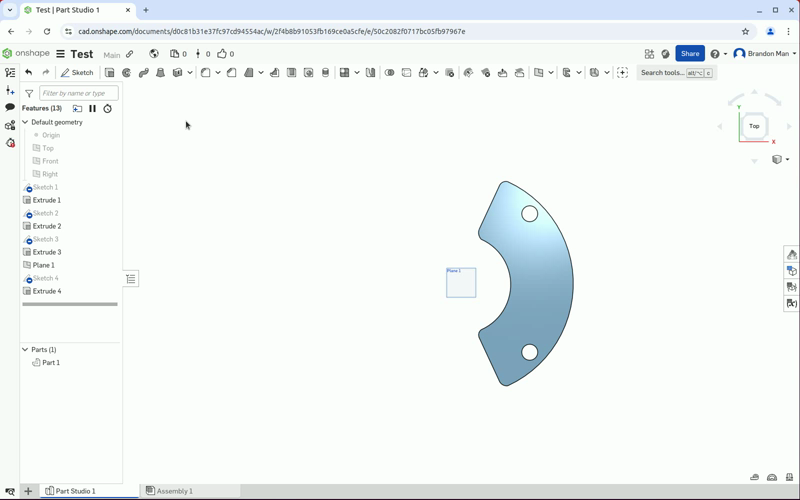
key(shift+h)
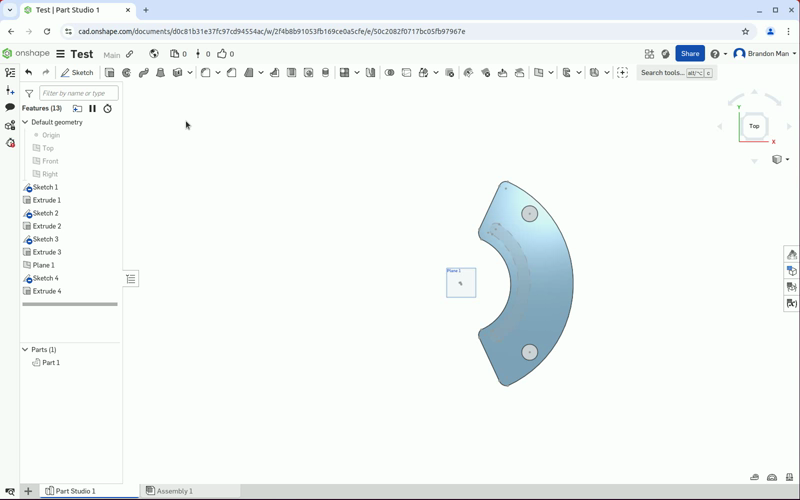
key(shift+7)
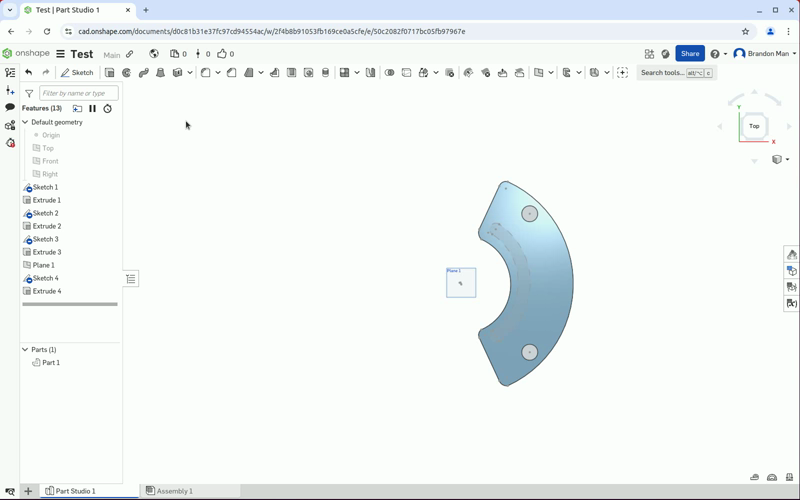
key(up, 3)
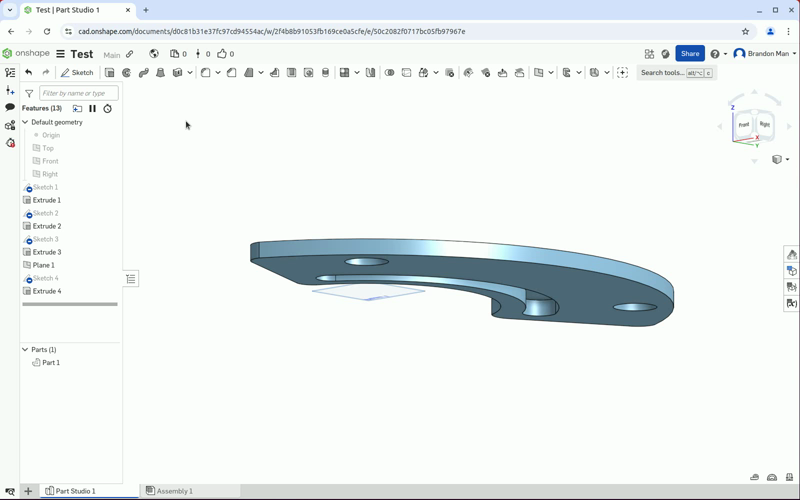
key(left, 3)
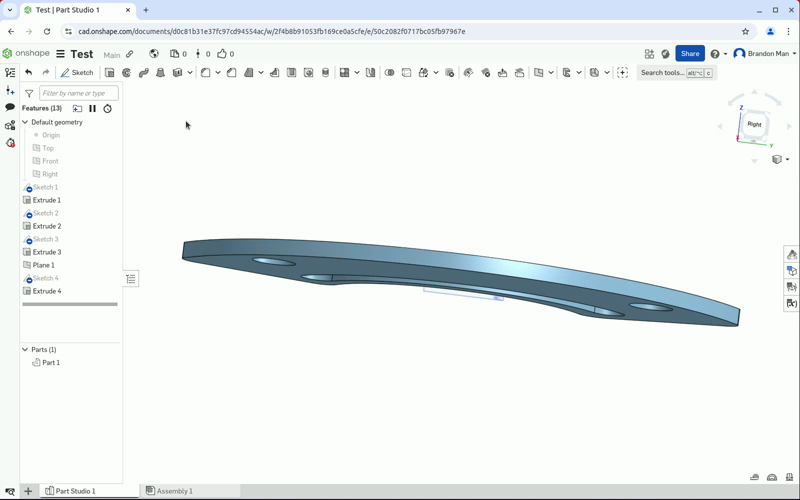
key(right, 3)
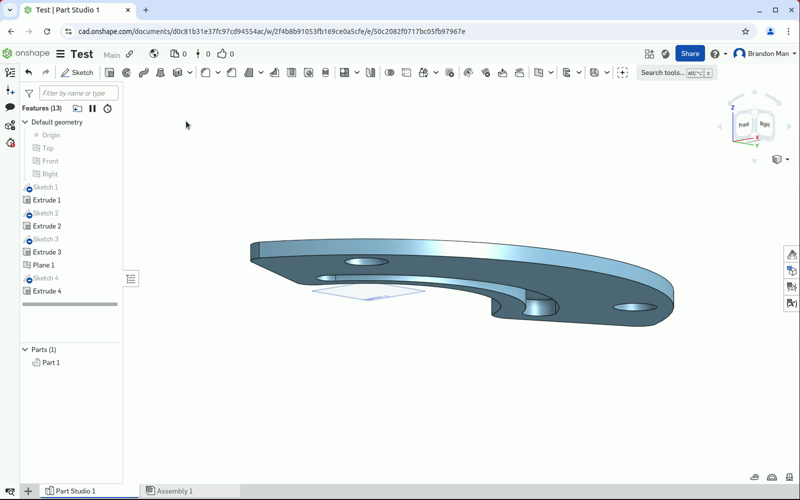
key(down, 3)
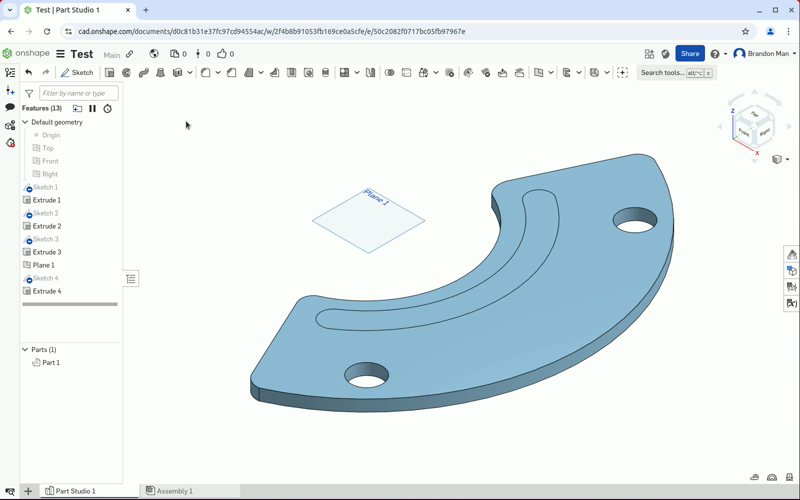
mouse_move(73, 189)
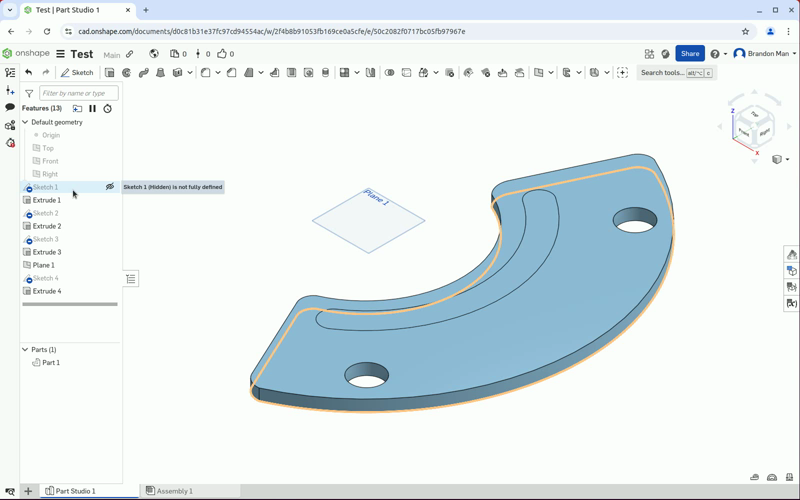
click(73, 189)